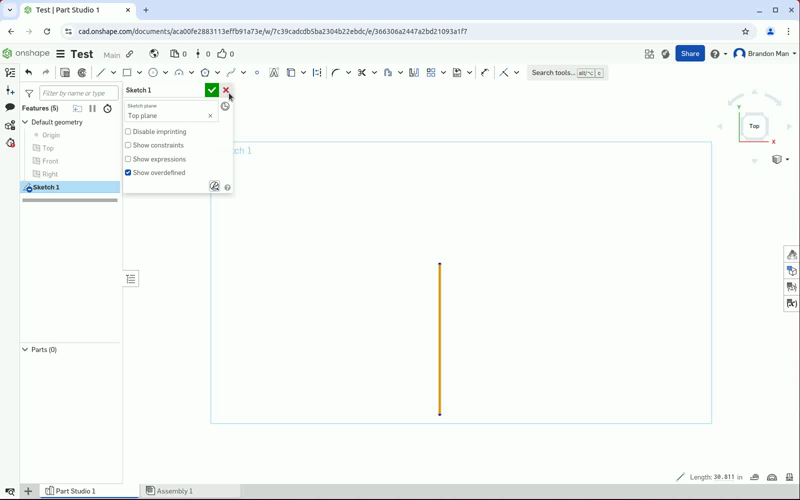
key(shift+h)
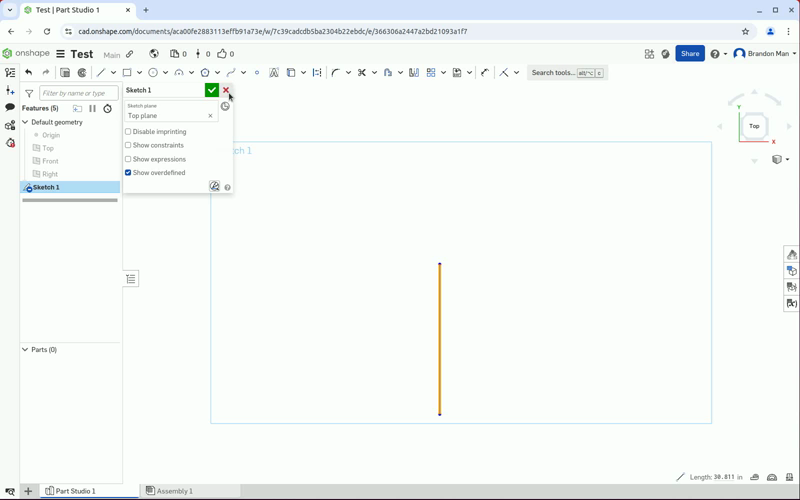
key(shift+s)
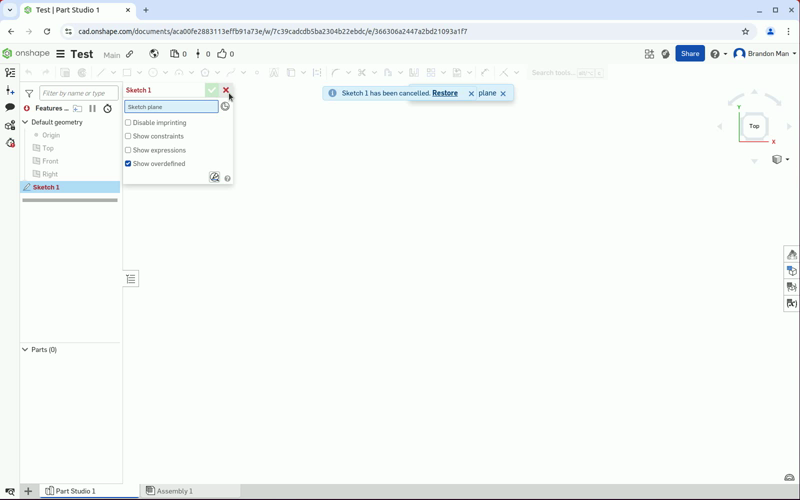
mouse_move(73, 150)
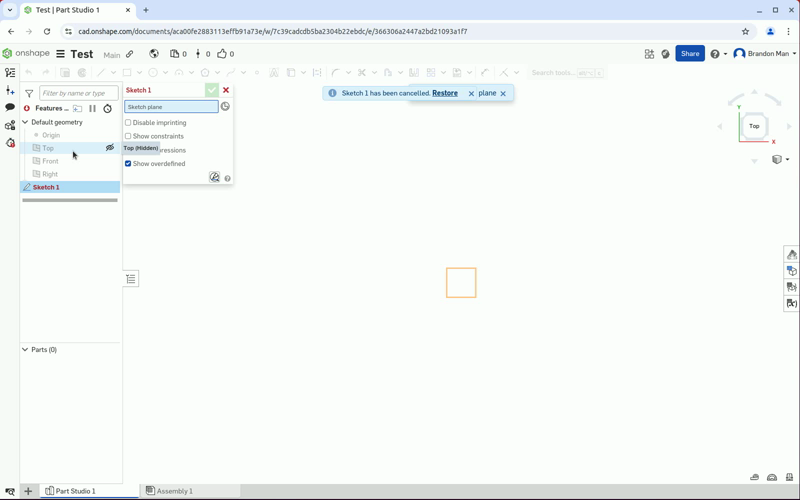
click(73, 150)
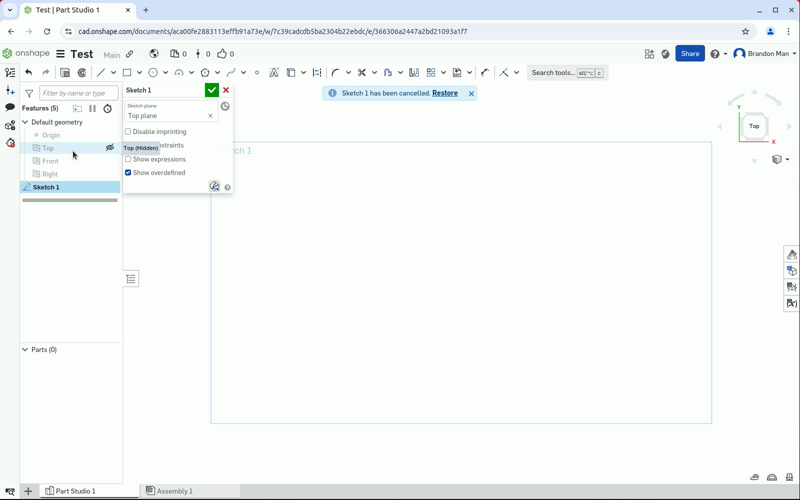
mouse_move(73, 352)
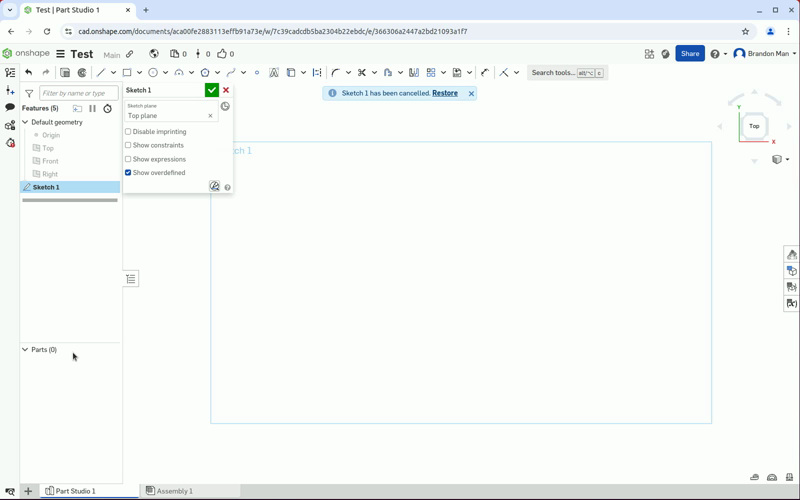
key(y)
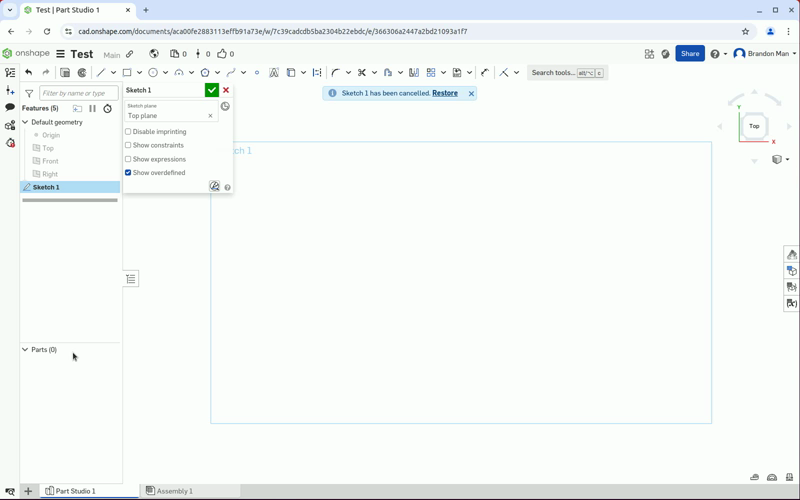
key(l)
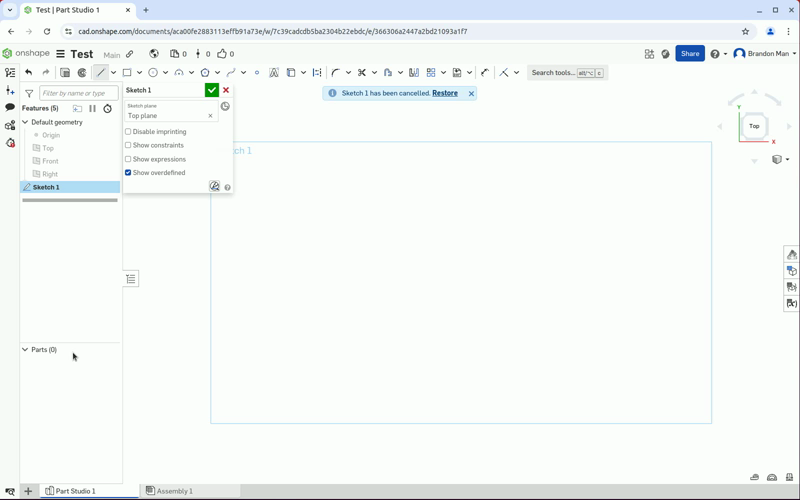
key_down(shift)
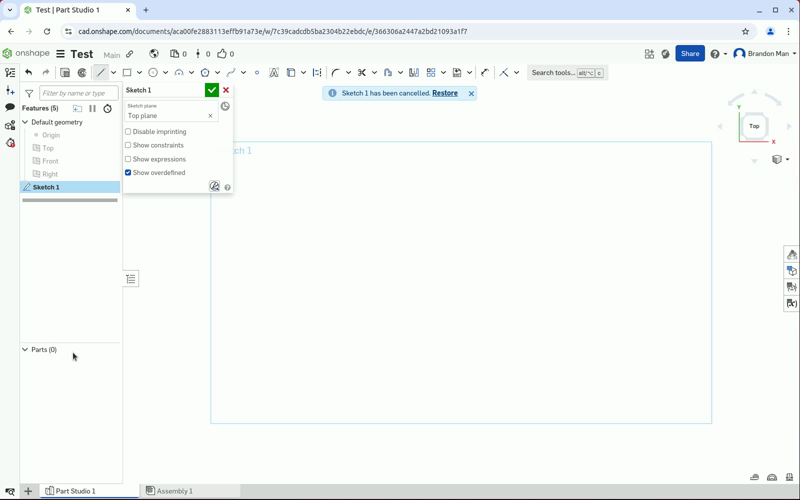
mouse_move(447, 395)
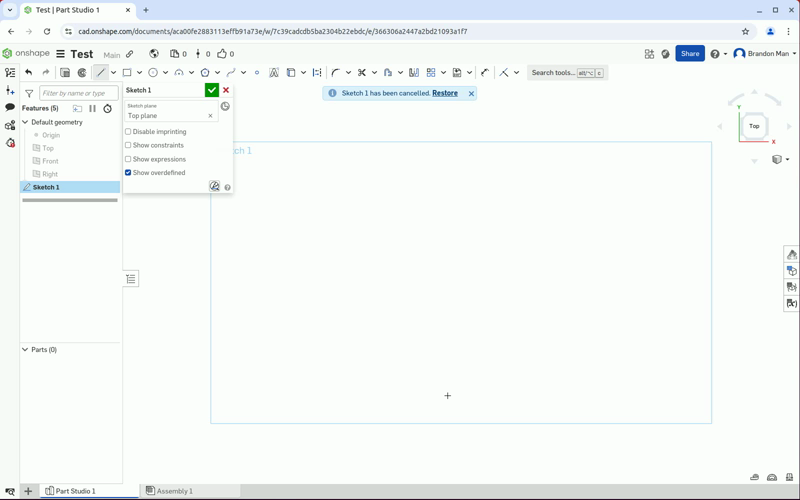
click(447, 395)
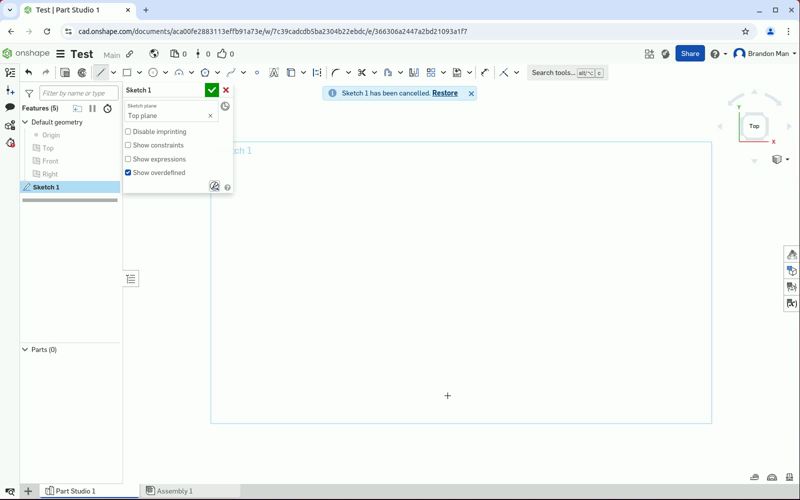
key_up(shift)
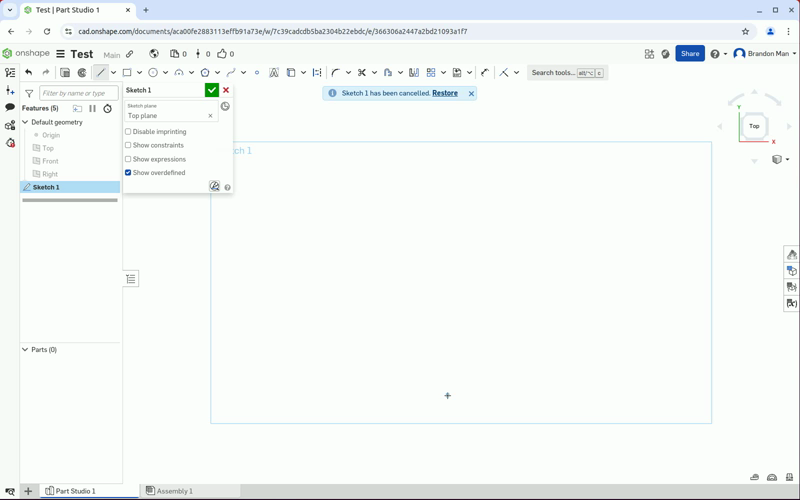
key_down(shift)
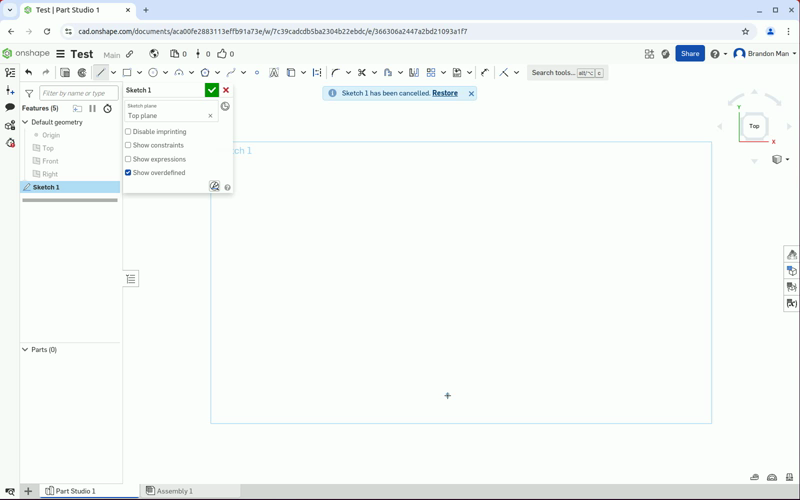
mouse_move(477, 395)
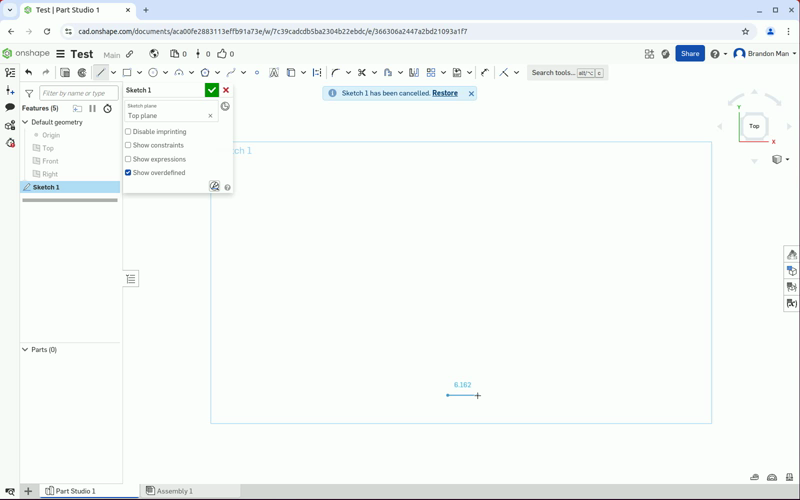
mouse_move(455, 395)
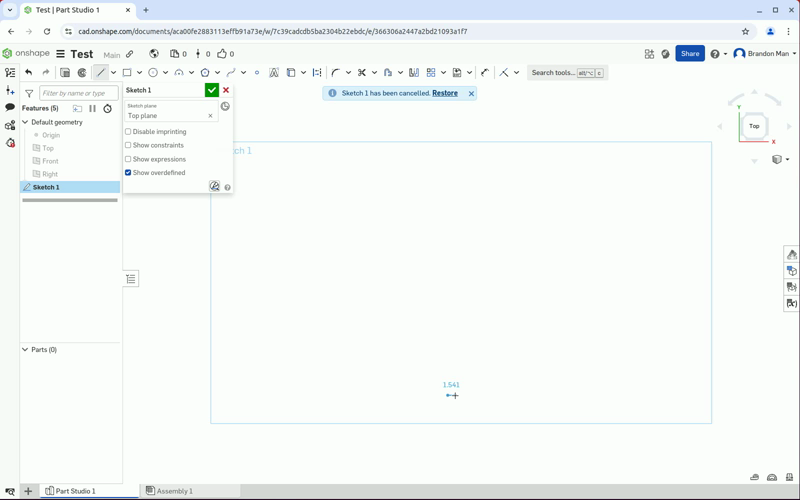
scroll(6)
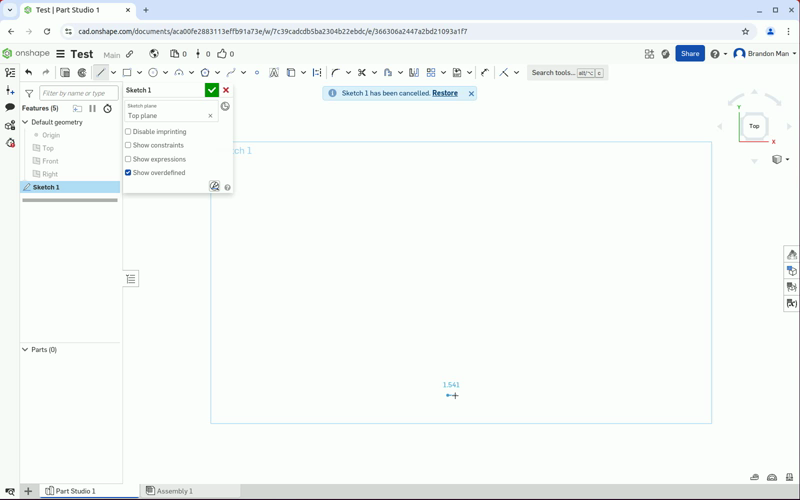
scroll(6)
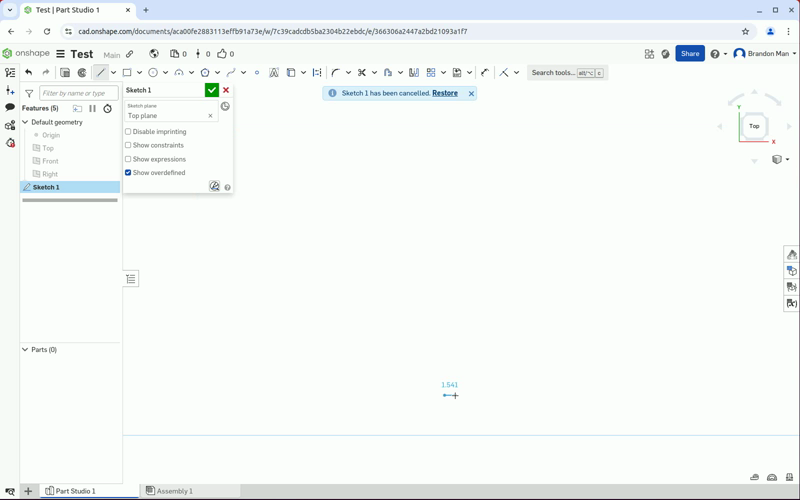
scroll(6)
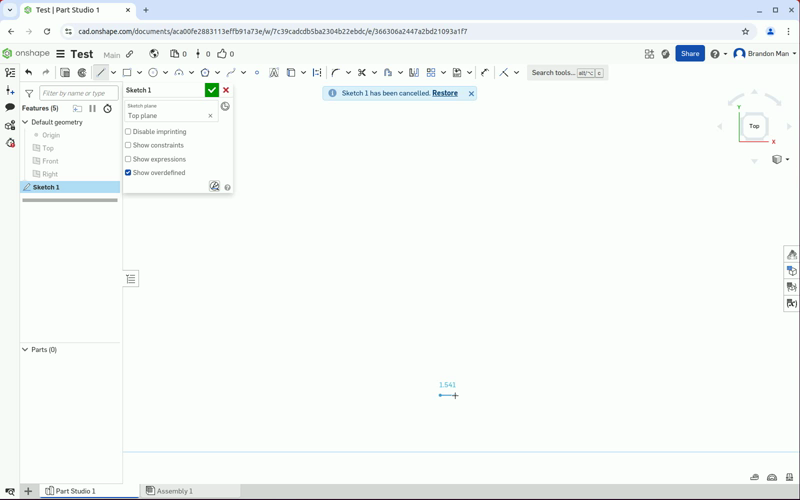
scroll(6)
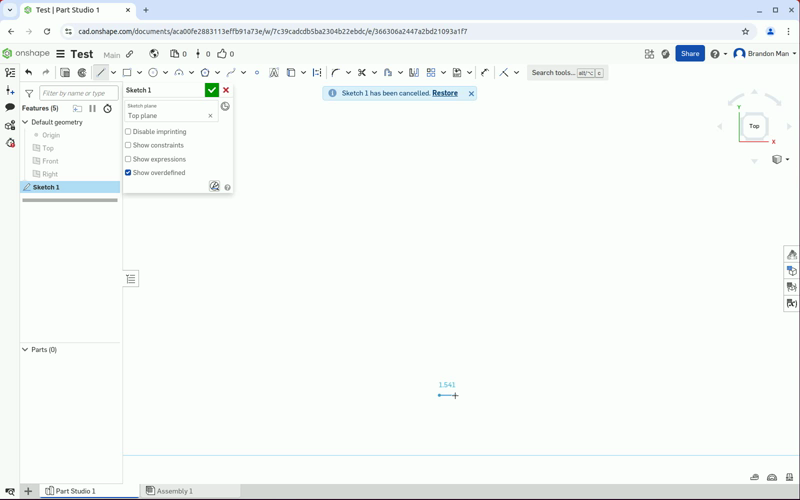
scroll(6)
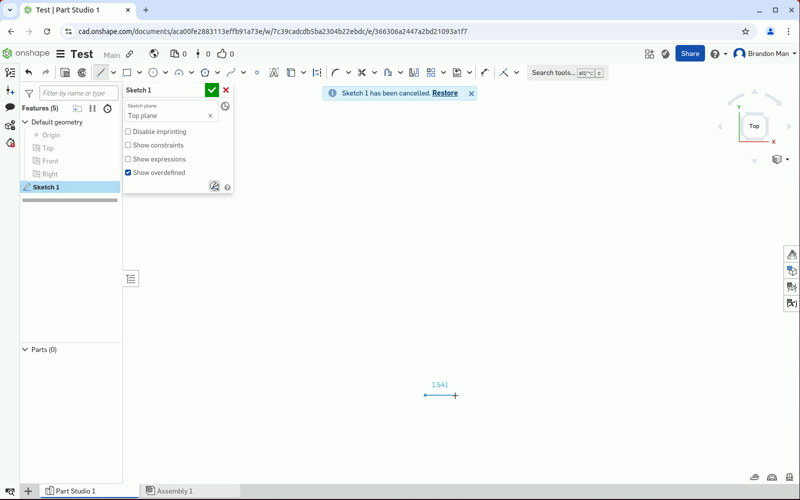
scroll(6)
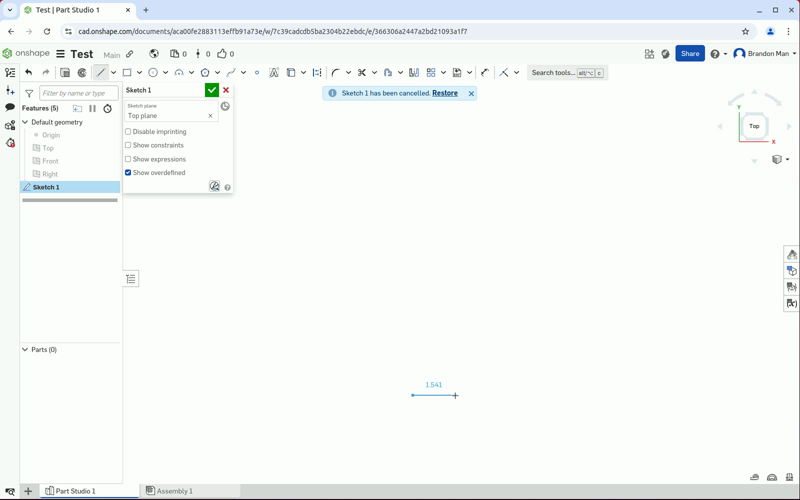
scroll(6)
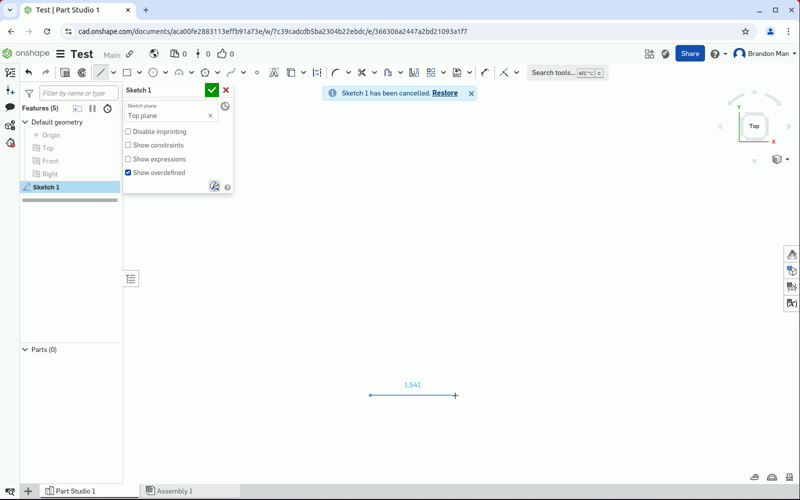
click(455, 395)
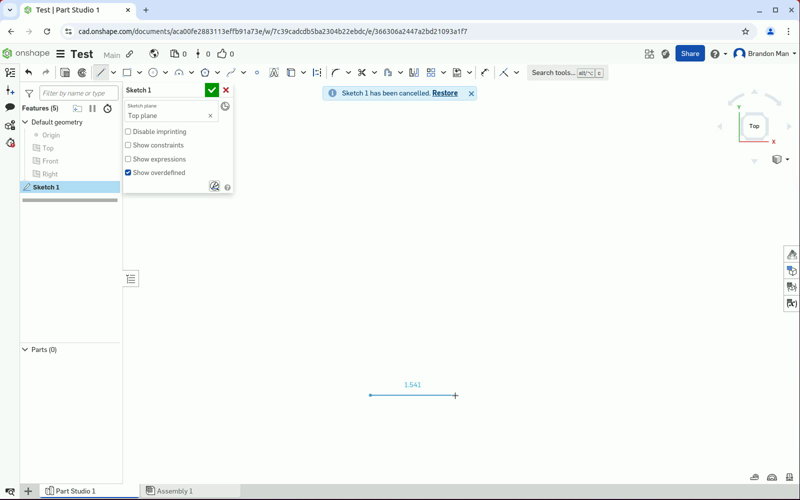
scroll(-6)
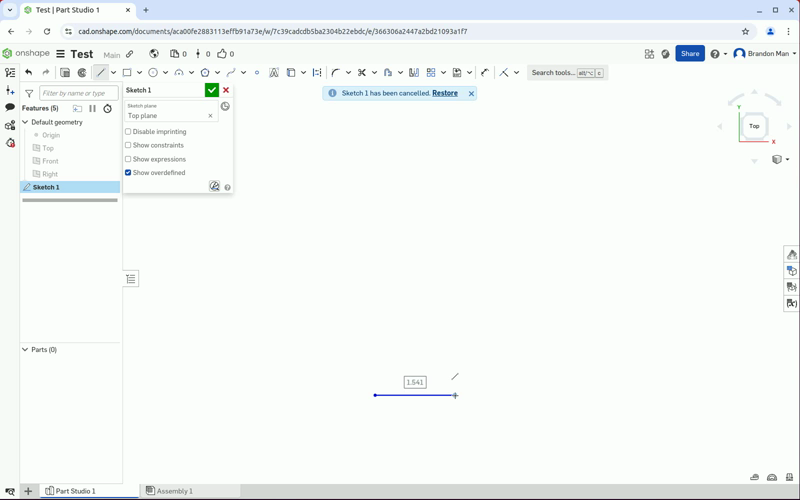
scroll(-6)
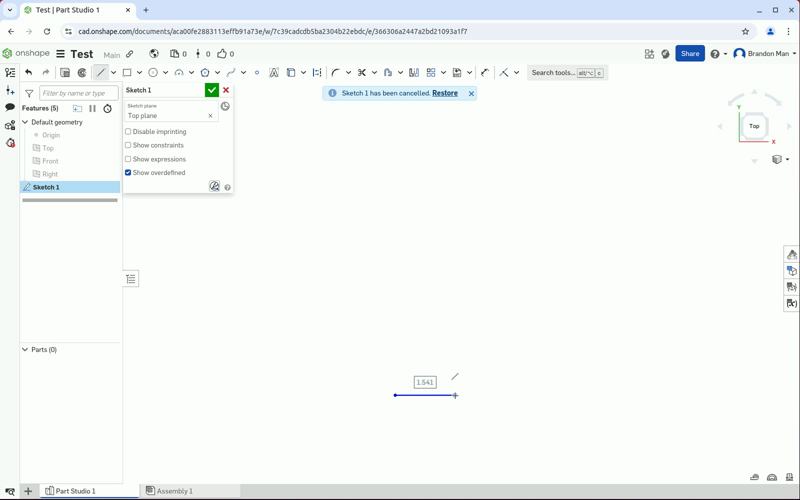
scroll(-6)
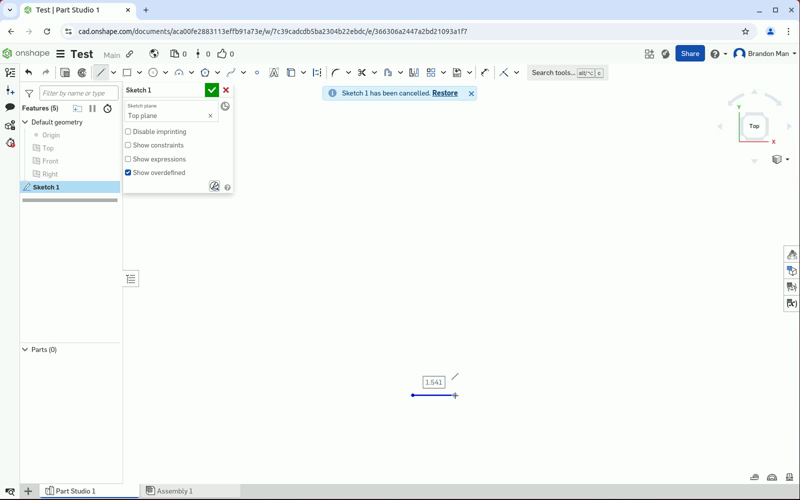
scroll(-6)
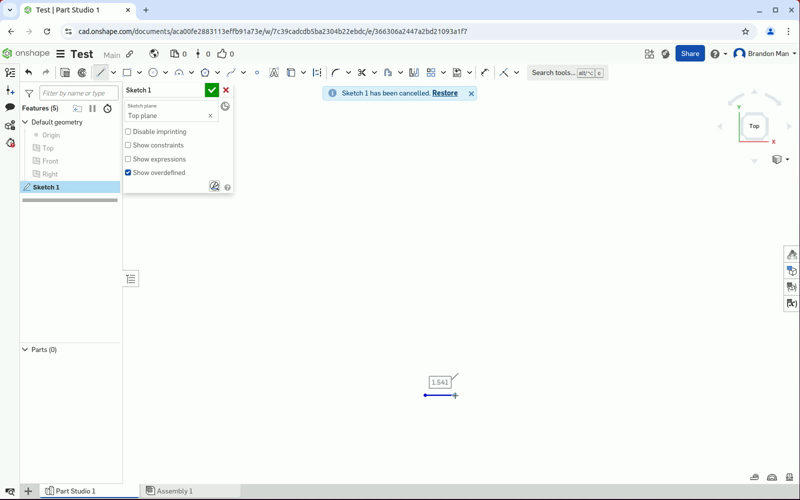
scroll(-6)
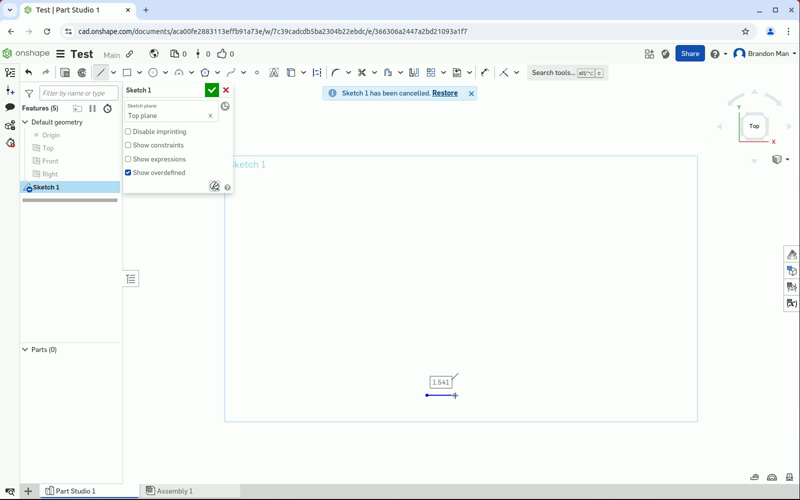
scroll(-6)
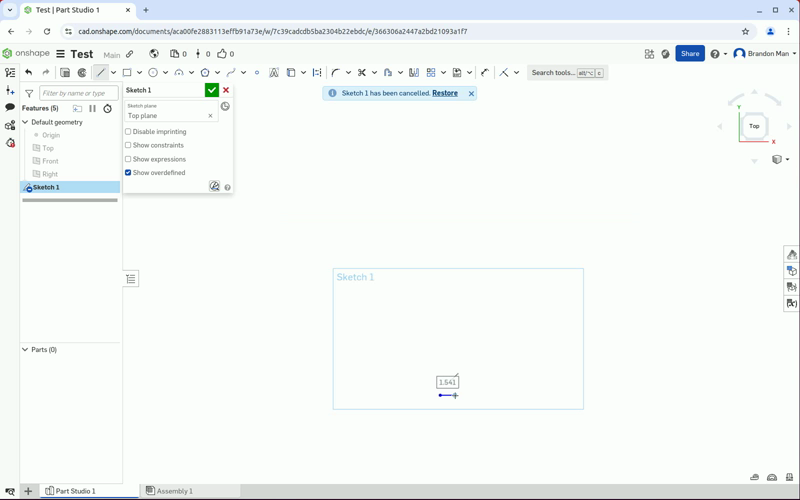
scroll(-6)
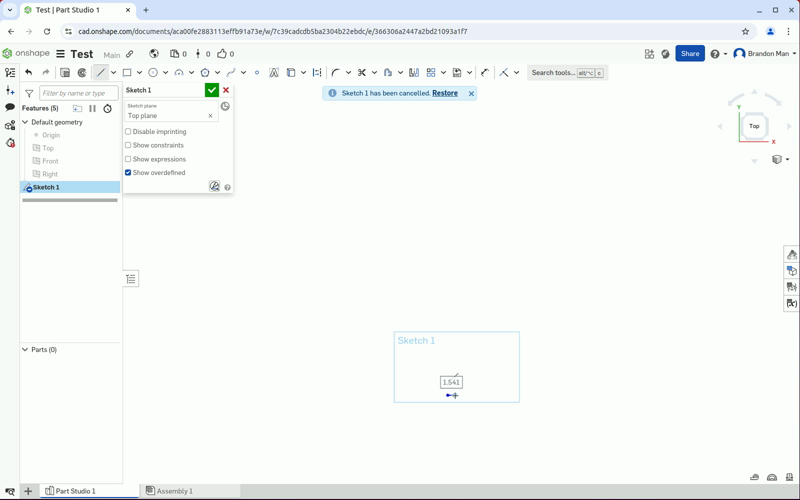
key_up(shift)
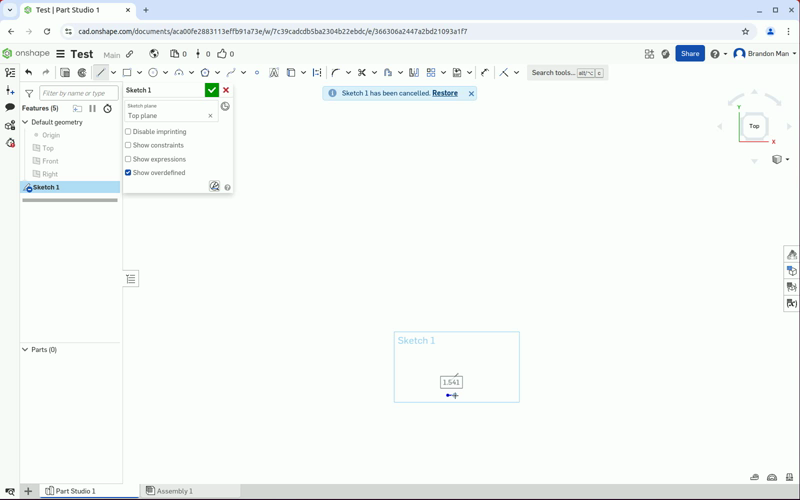
key_down(shift)
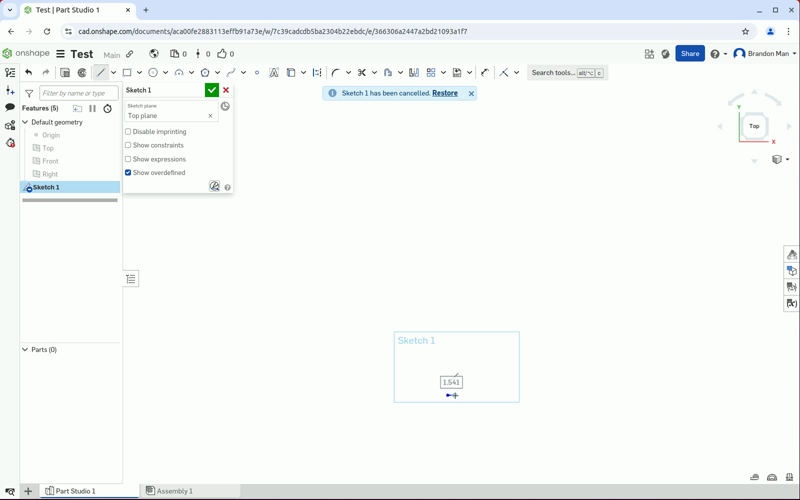
mouse_move(455, 275)
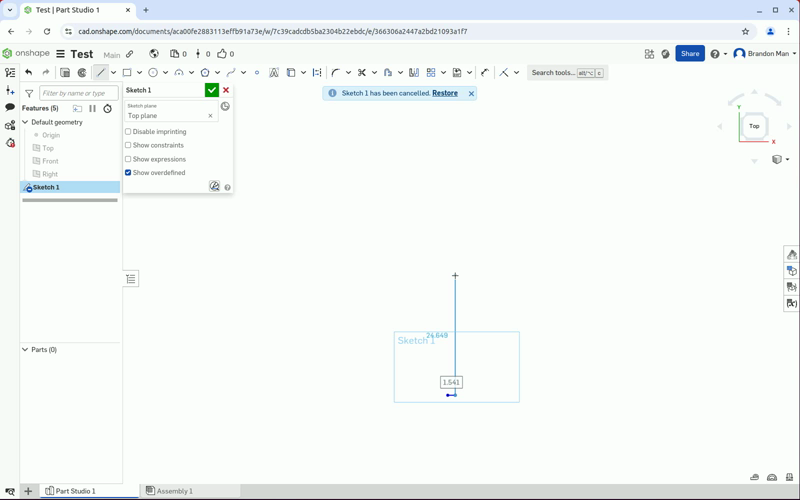
click(455, 275)
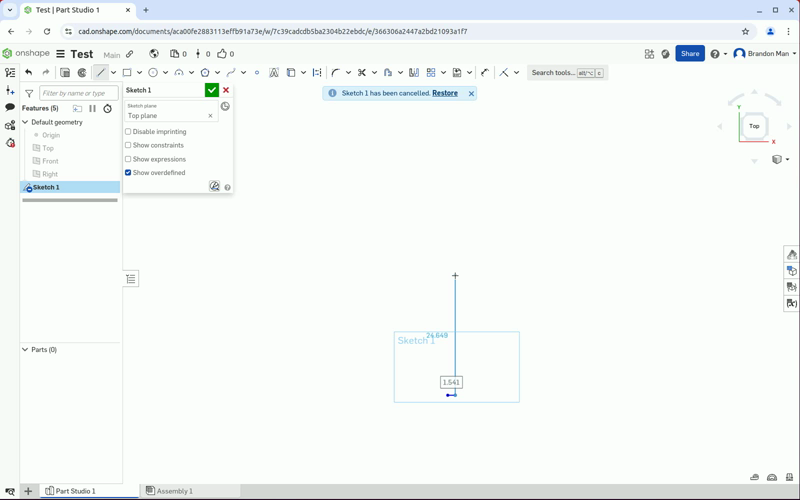
key_up(shift)
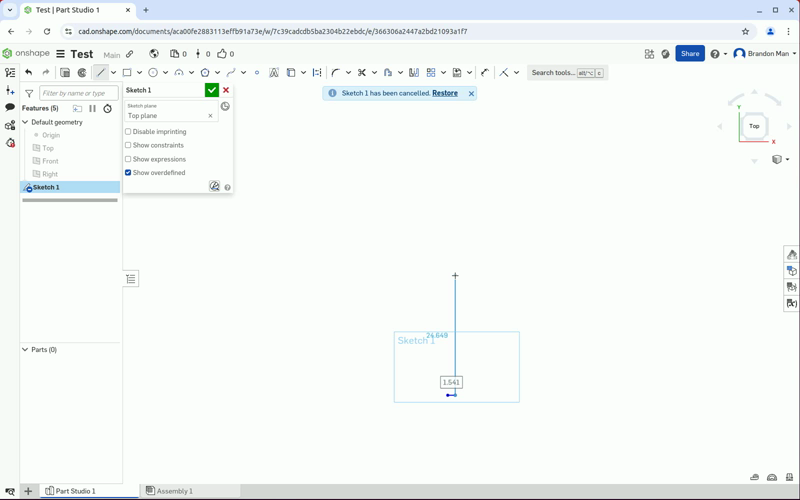
key_down(shift)
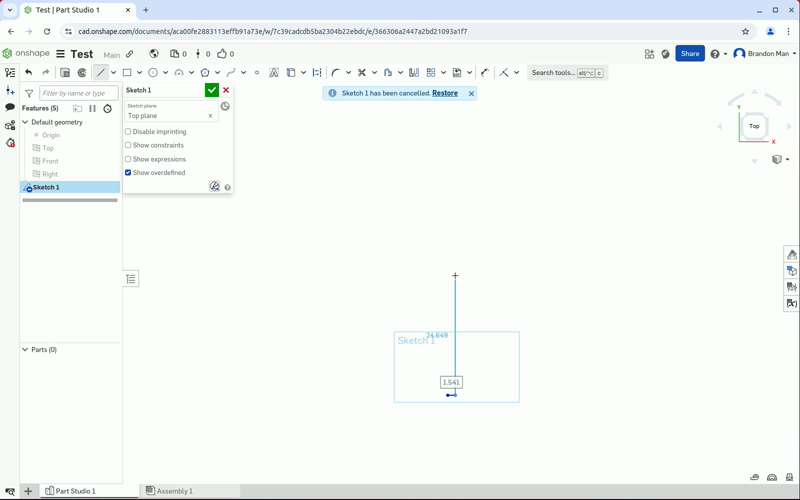
mouse_move(485, 275)
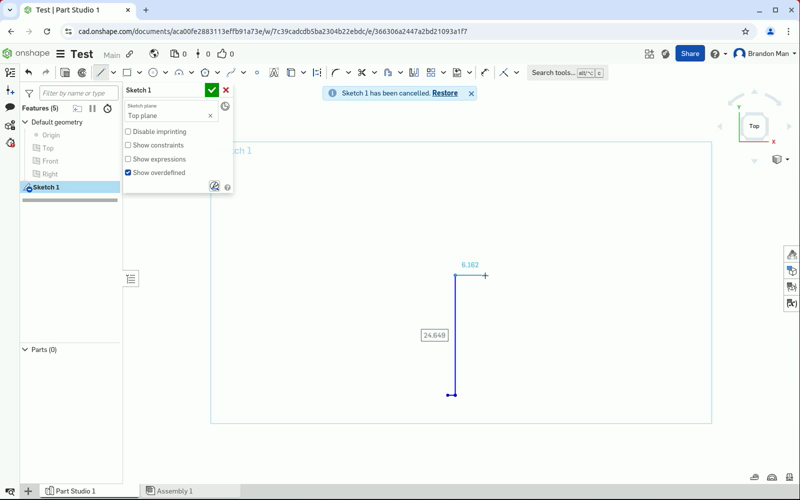
mouse_move(457, 275)
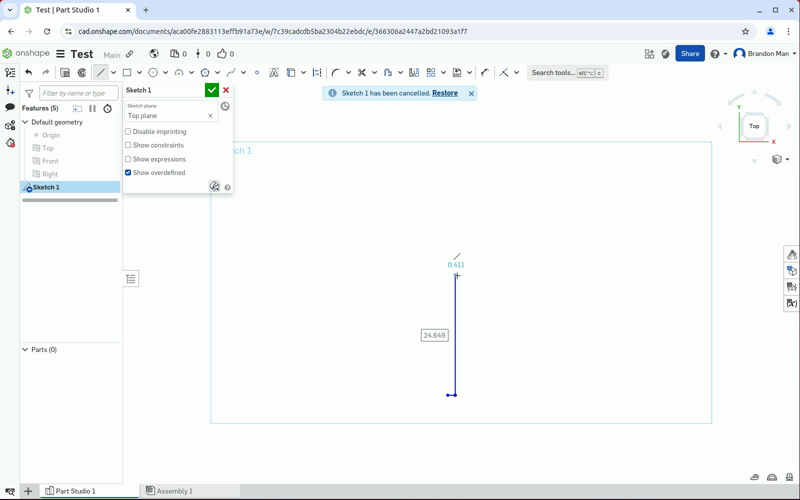
scroll(6)
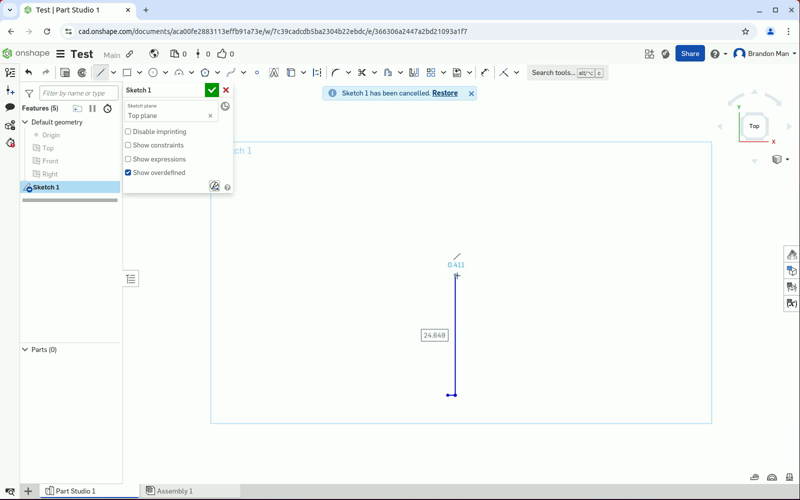
scroll(6)
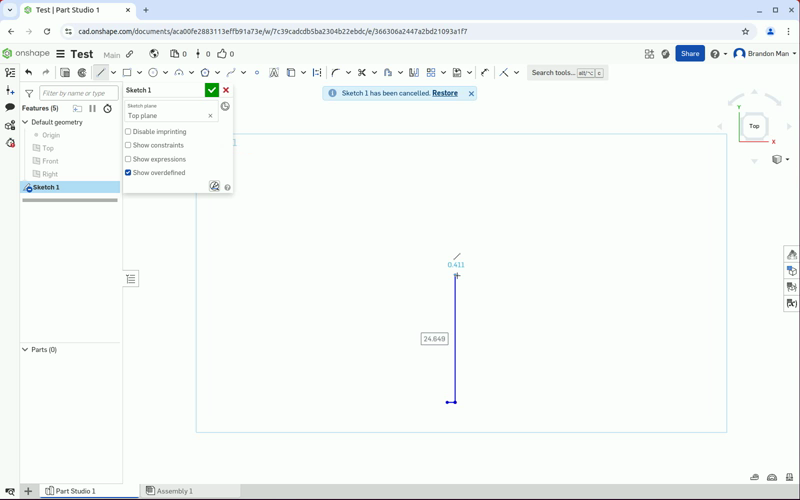
scroll(6)
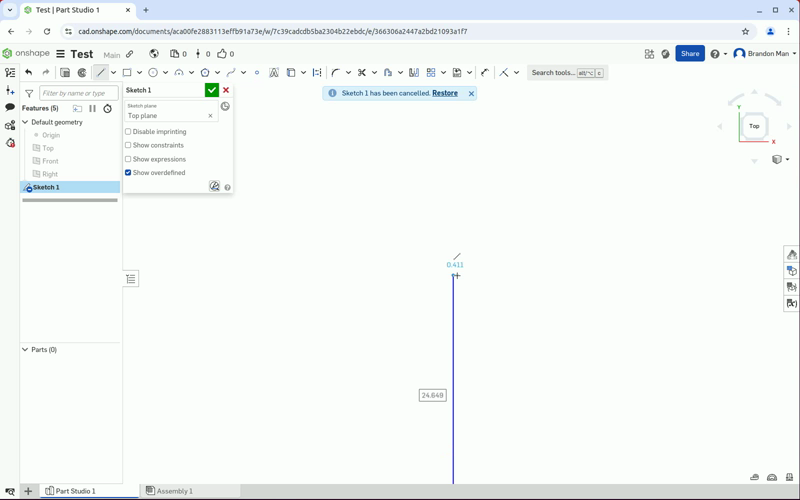
scroll(6)
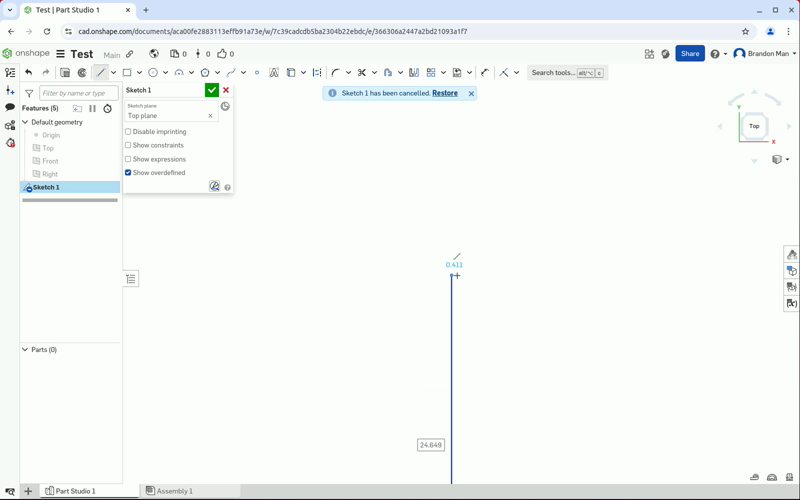
scroll(6)
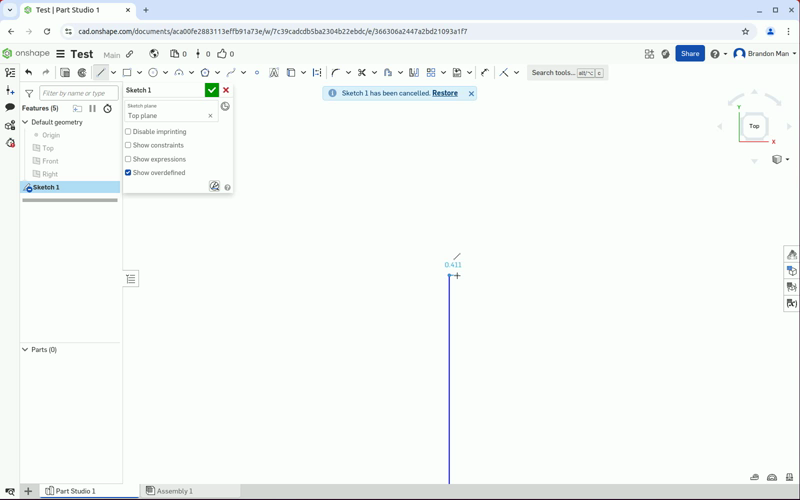
scroll(6)
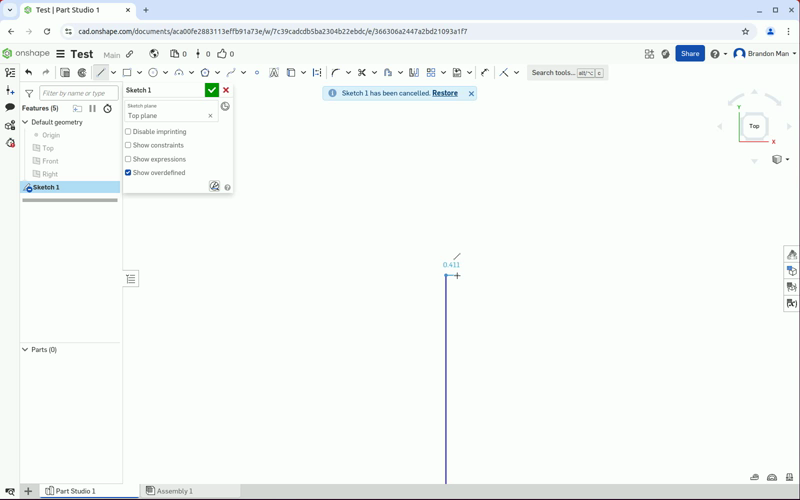
scroll(6)
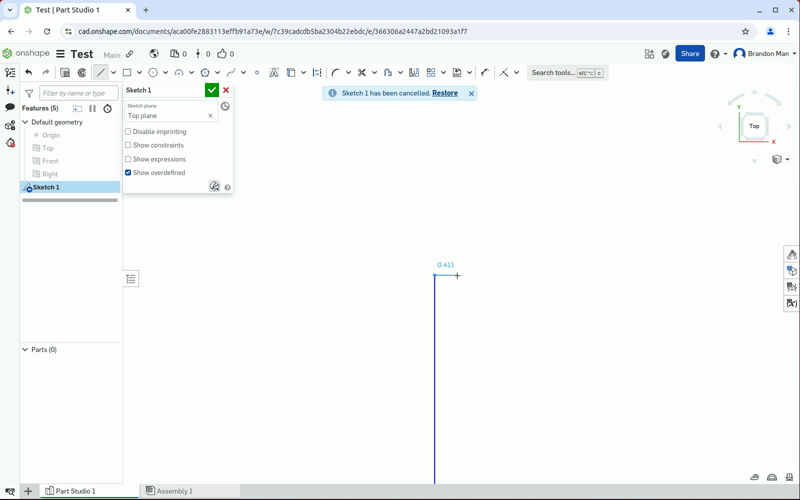
click(457, 275)
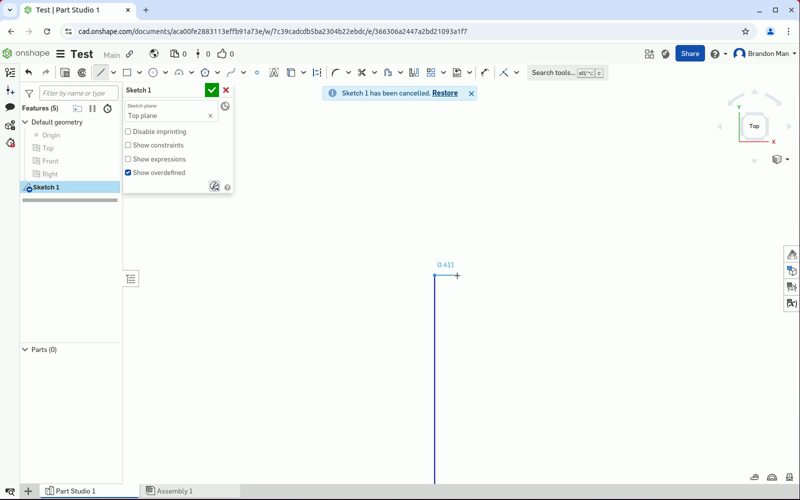
scroll(-6)
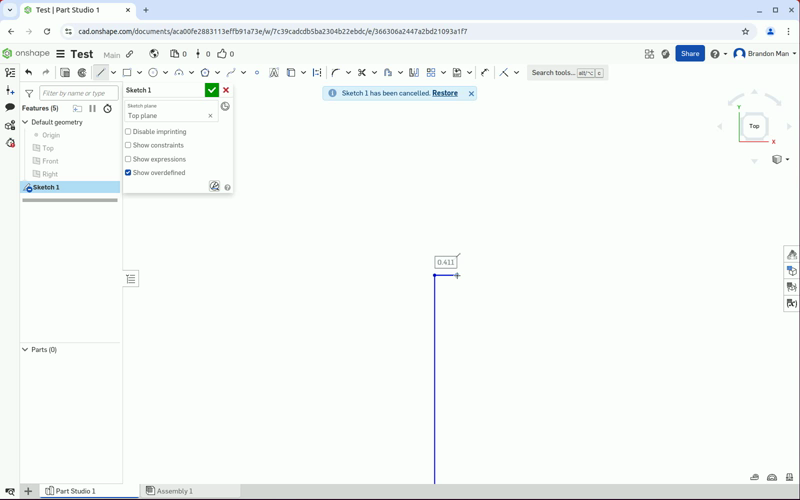
scroll(-6)
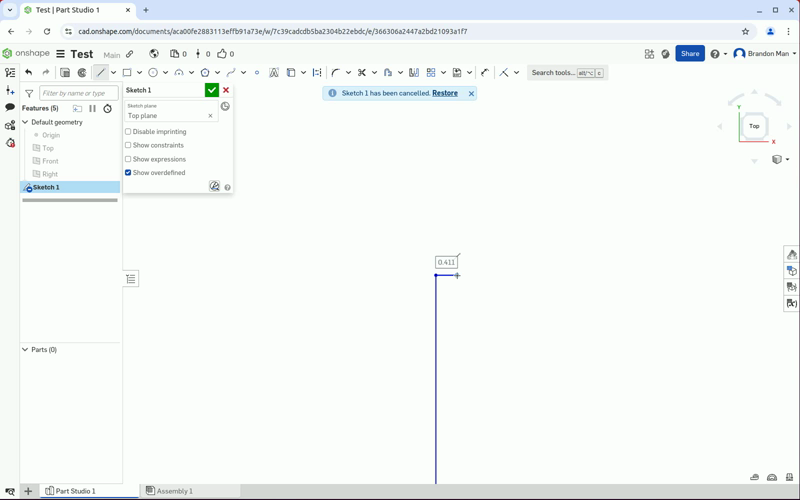
scroll(-6)
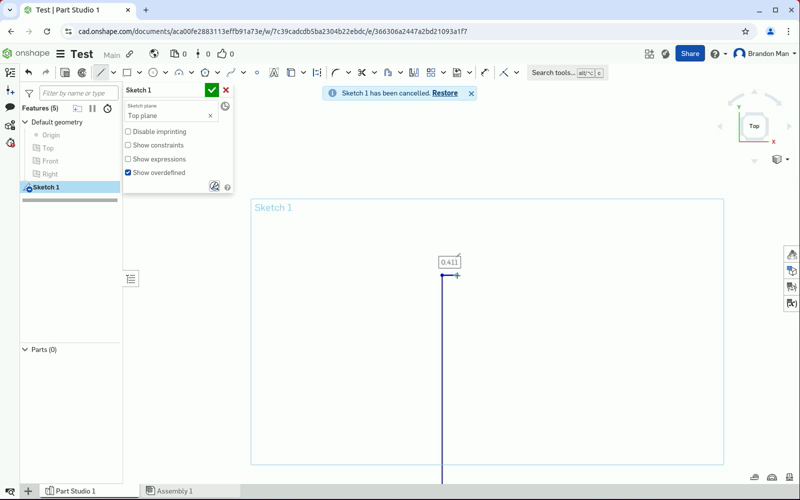
scroll(-6)
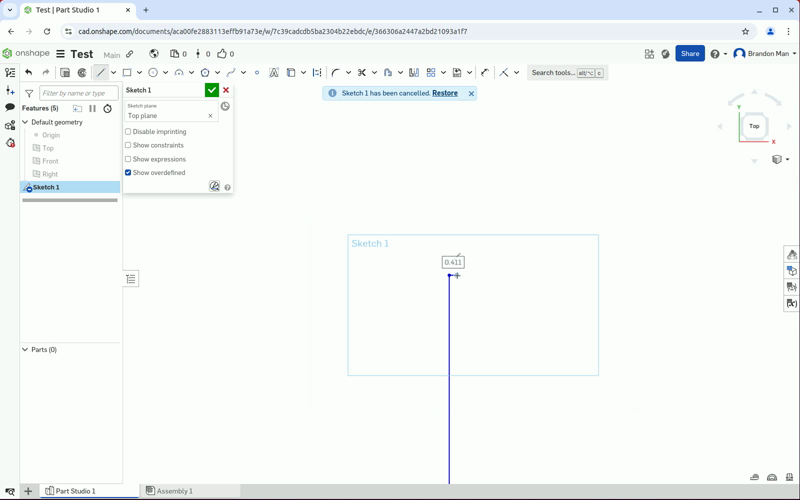
scroll(-6)
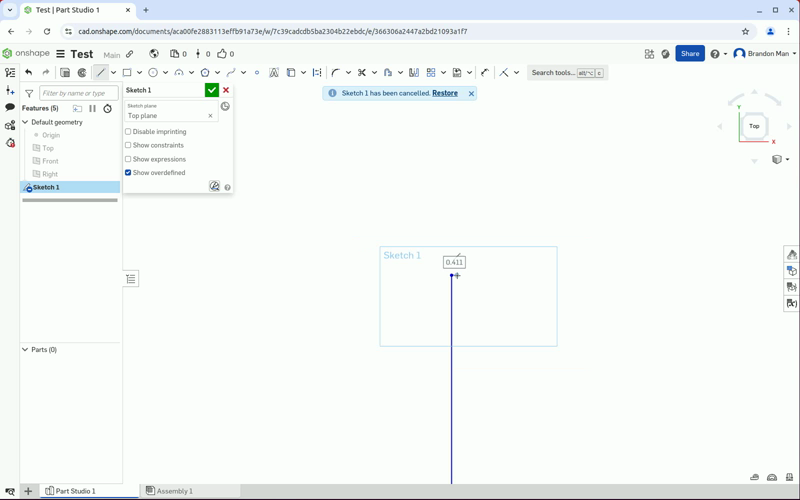
scroll(-6)
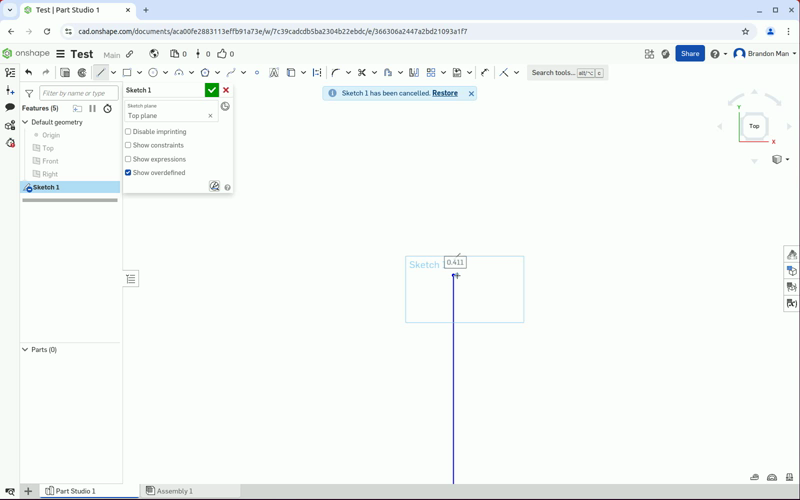
scroll(-6)
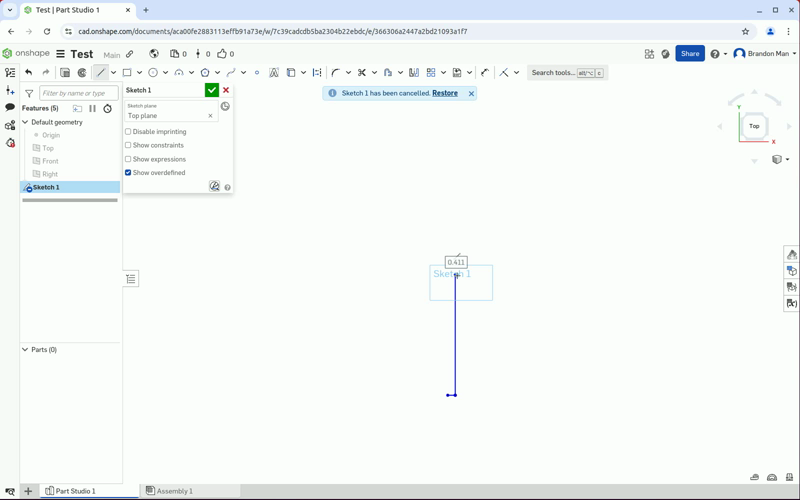
key_up(shift)
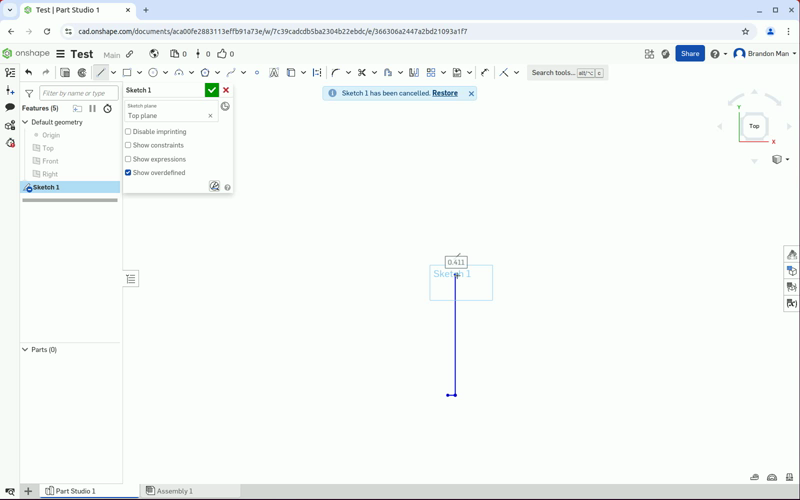
key_down(shift)
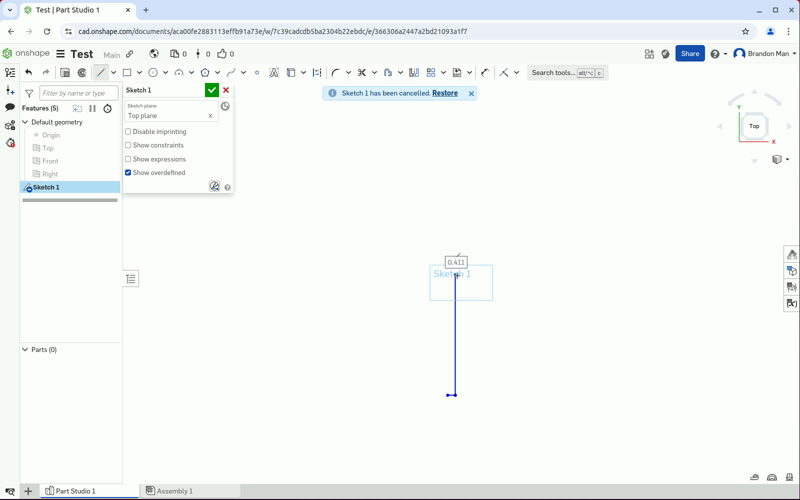
mouse_move(457, 371)
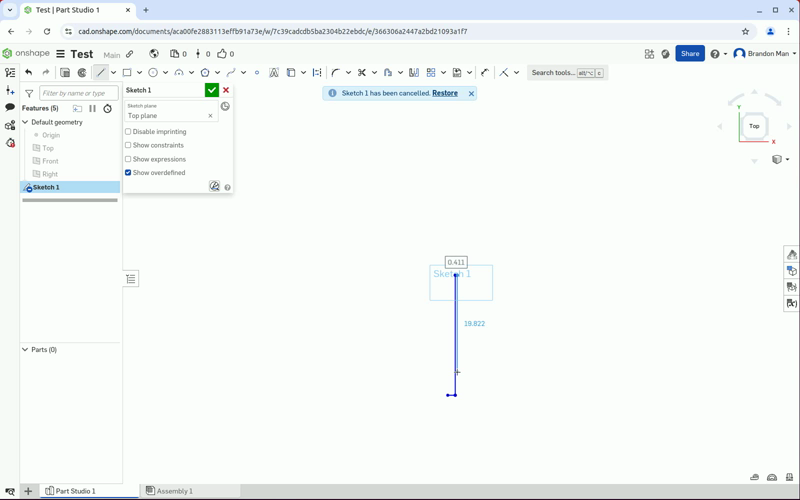
click(457, 371)
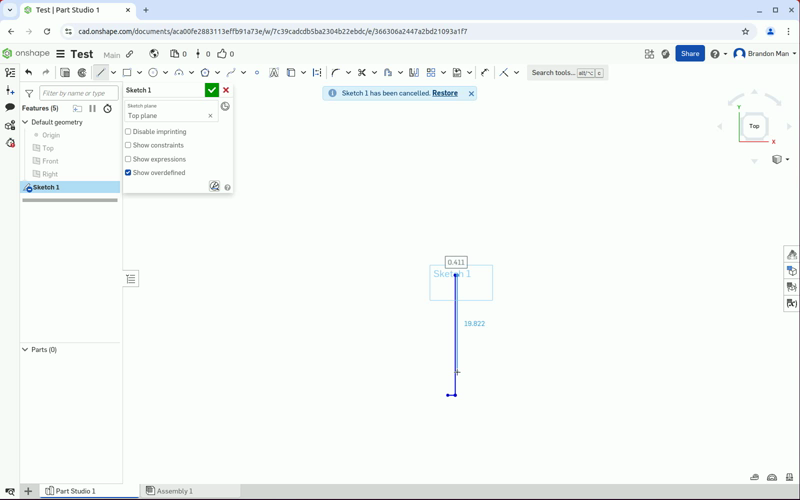
key_up(shift)
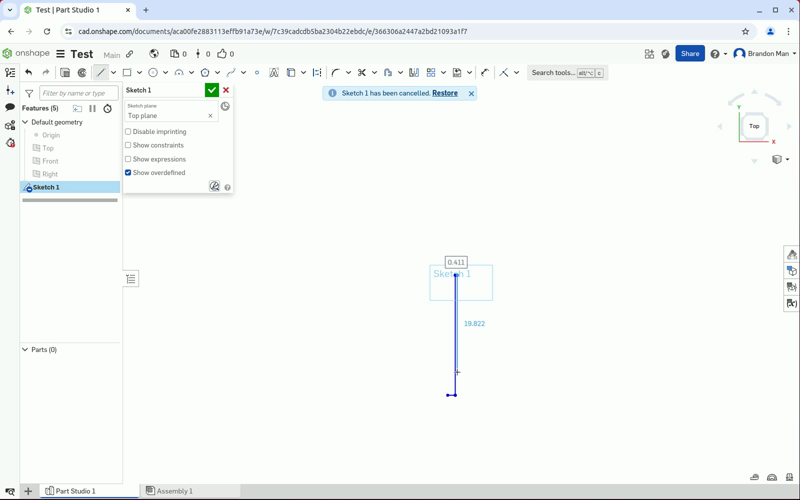
key_down(shift)
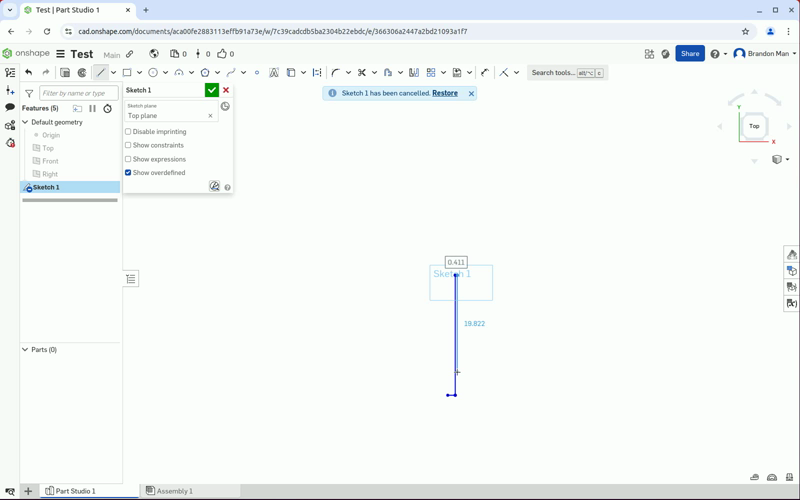
mouse_move(487, 371)
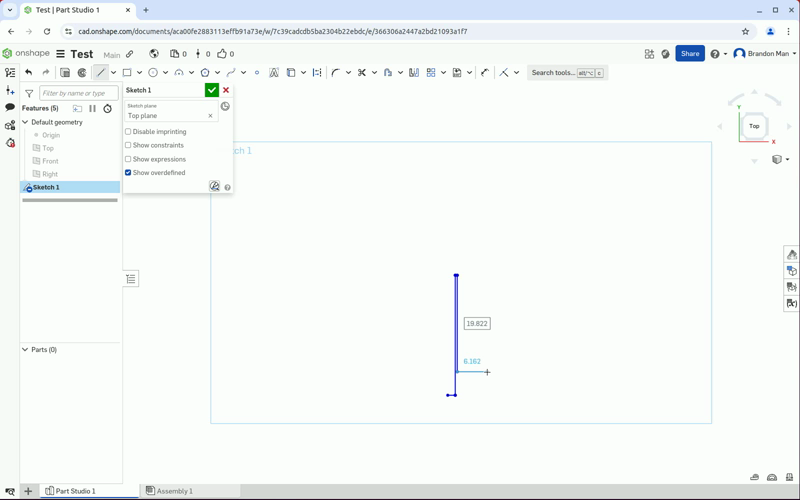
mouse_move(464, 371)
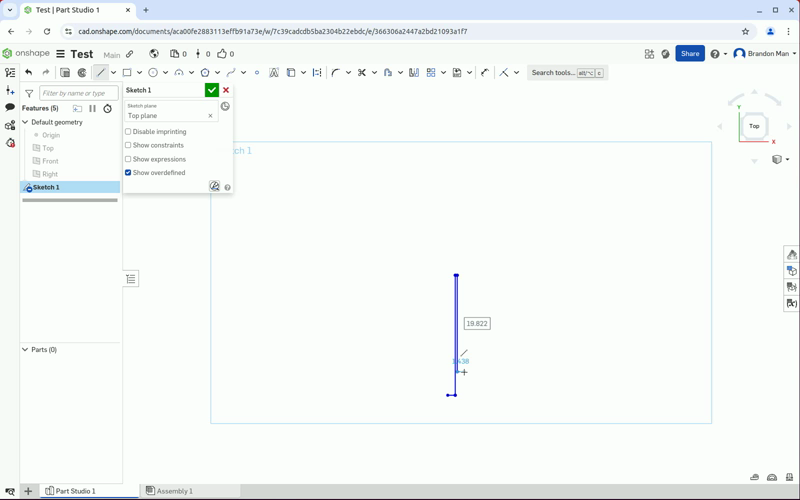
scroll(6)
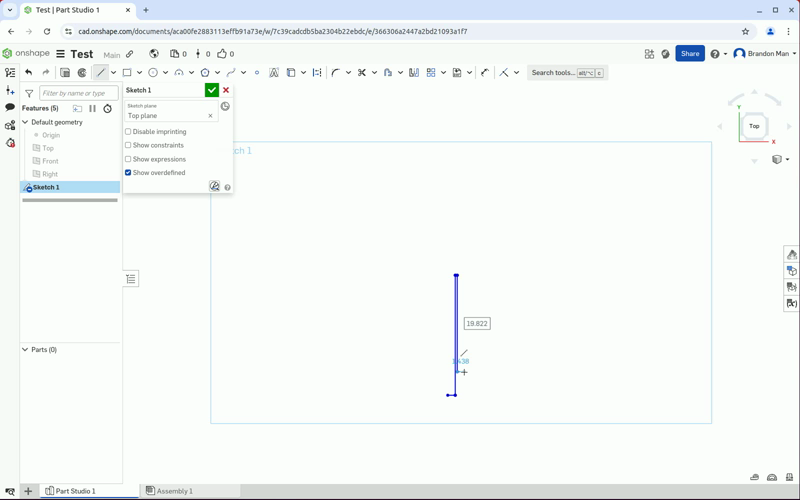
scroll(6)
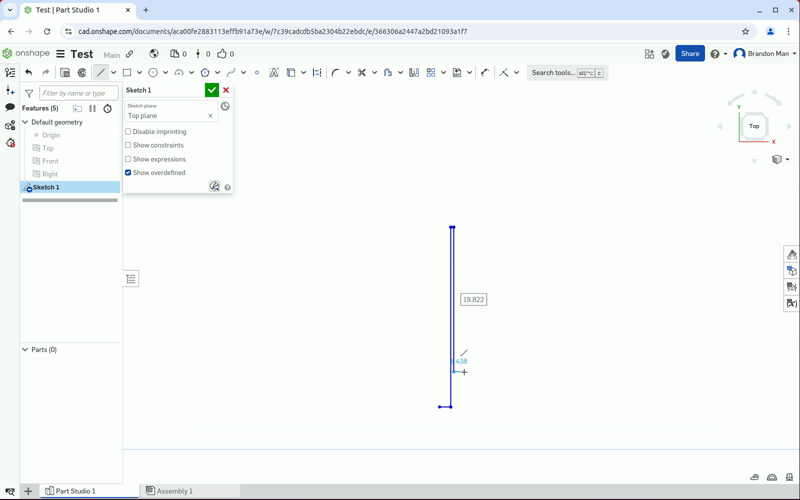
scroll(6)
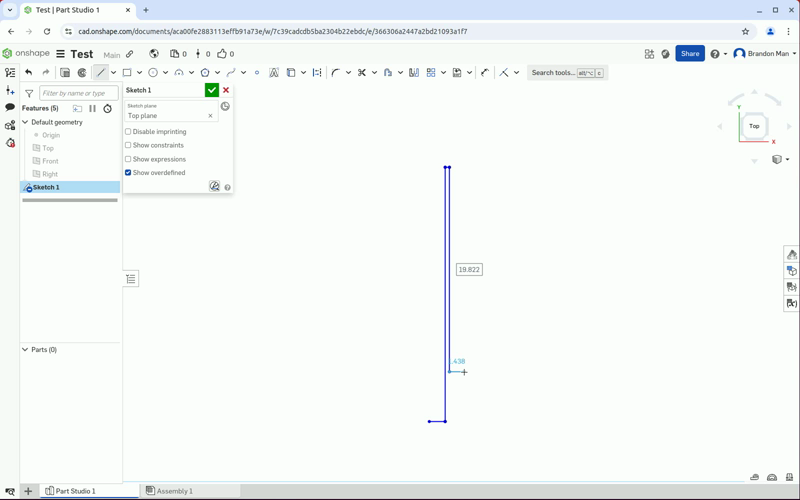
scroll(6)
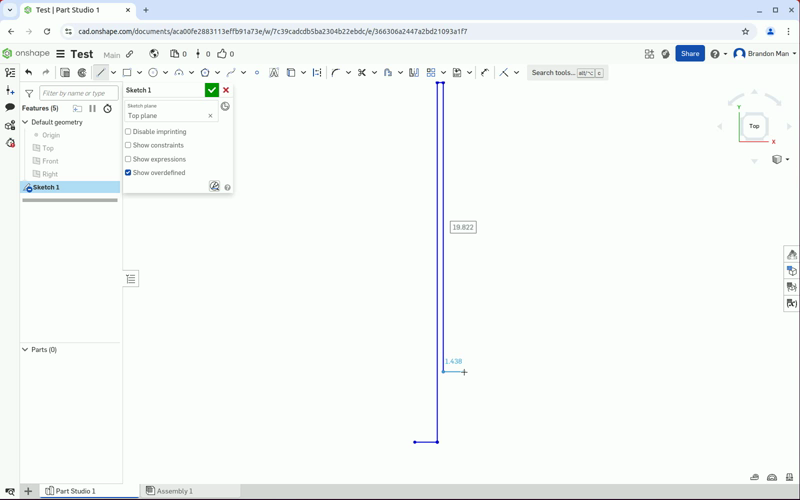
scroll(6)
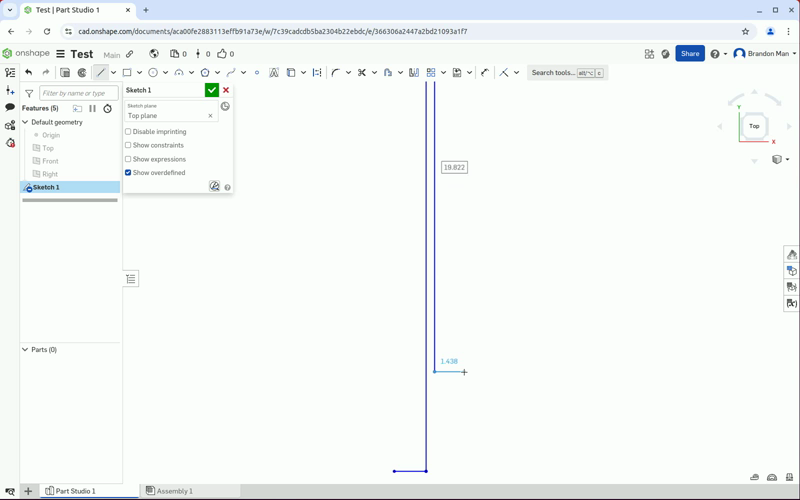
scroll(6)
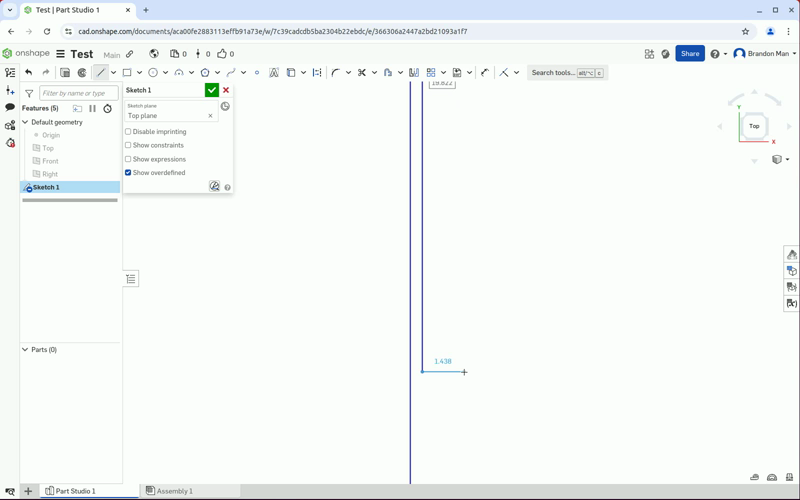
scroll(6)
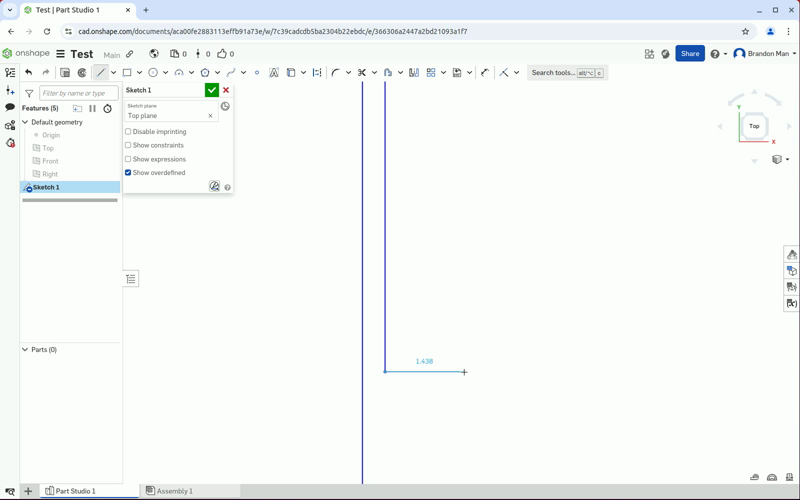
click(464, 371)
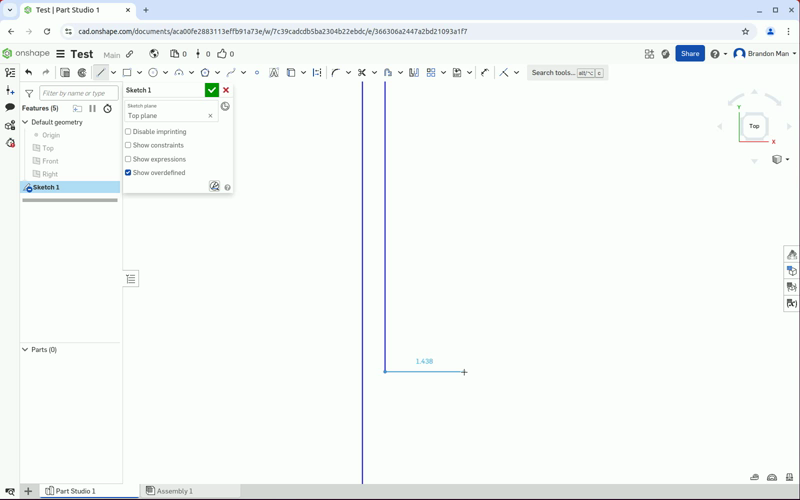
scroll(-6)
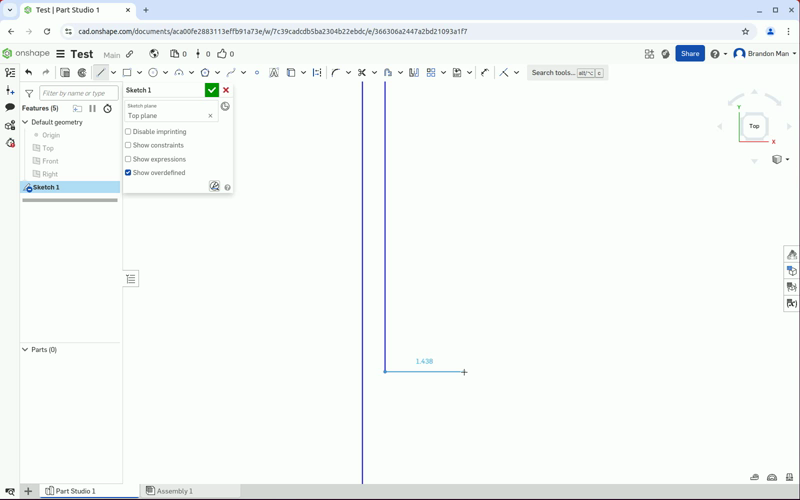
scroll(-6)
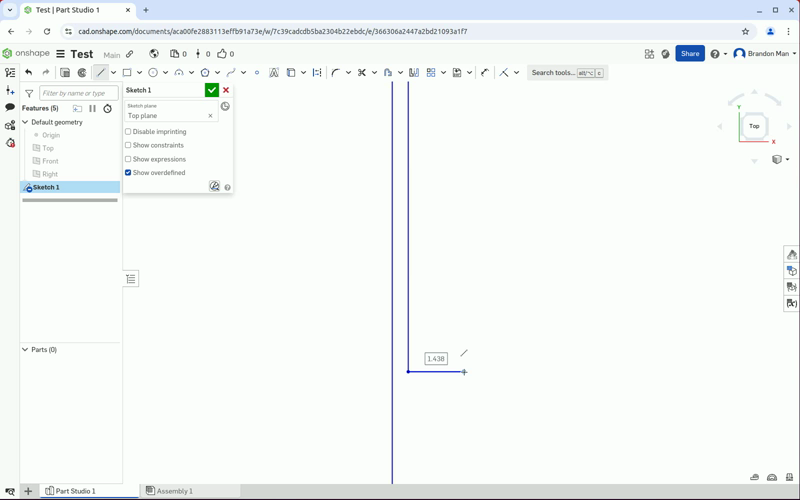
scroll(-6)
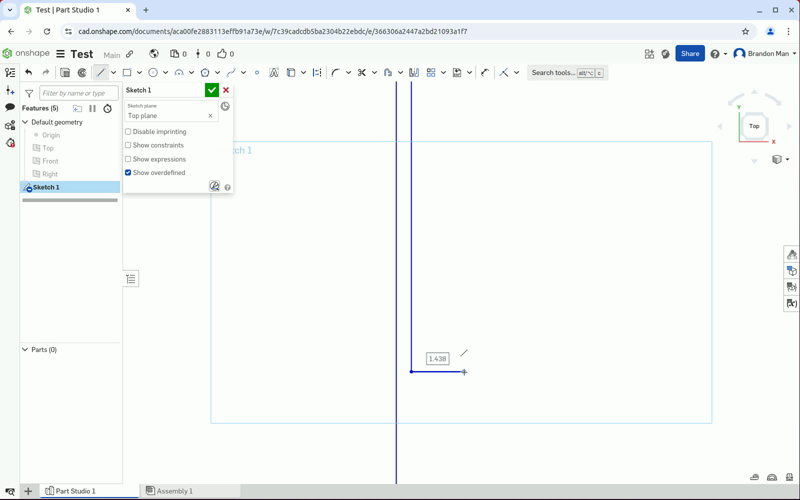
scroll(-6)
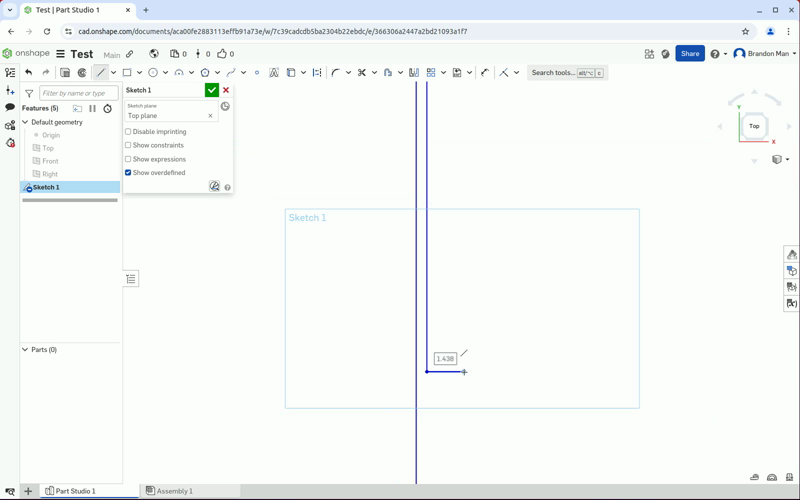
scroll(-6)
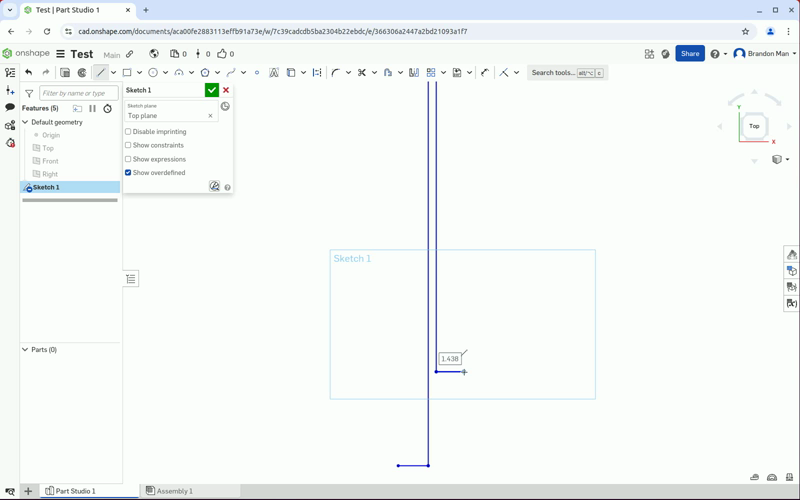
scroll(-6)
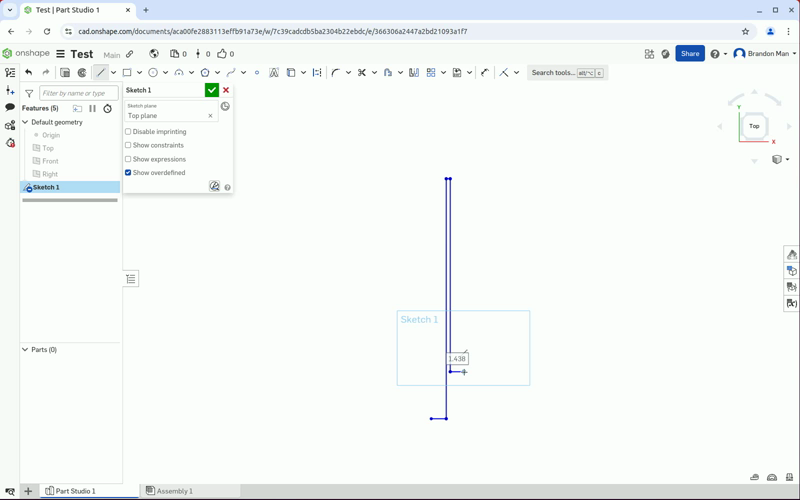
scroll(-6)
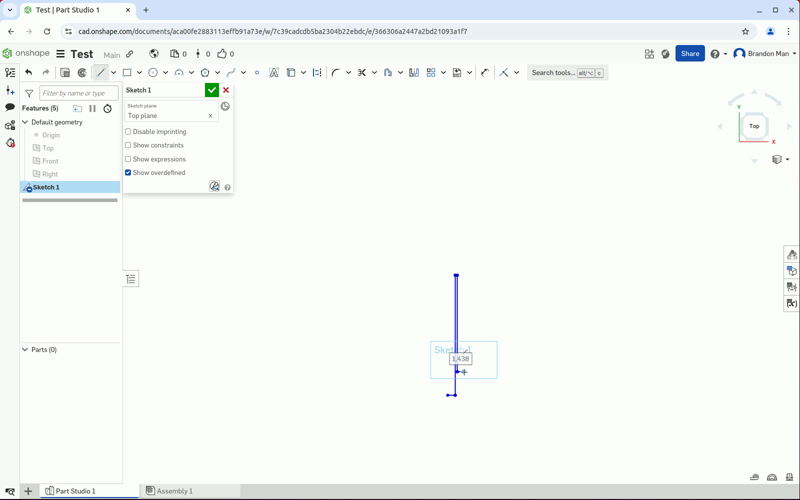
key_up(shift)
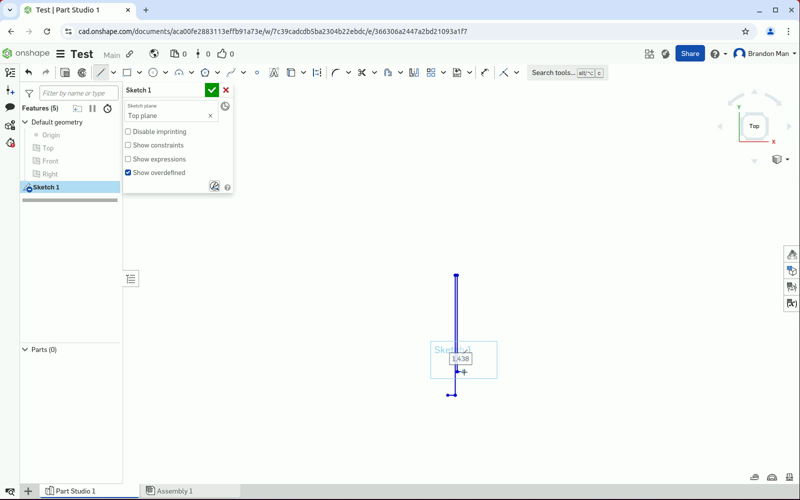
key_down(shift)
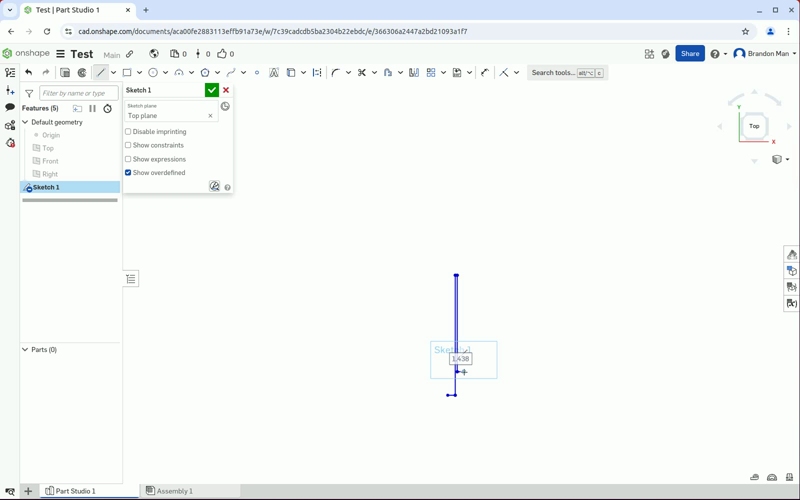
mouse_move(464, 275)
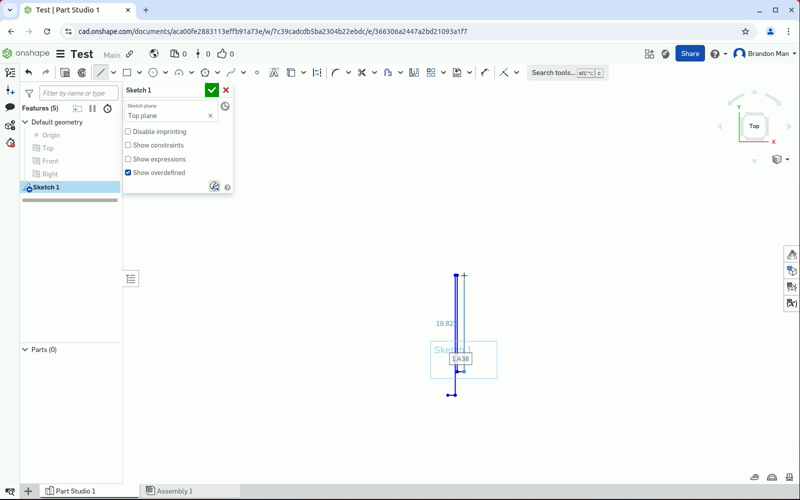
click(464, 275)
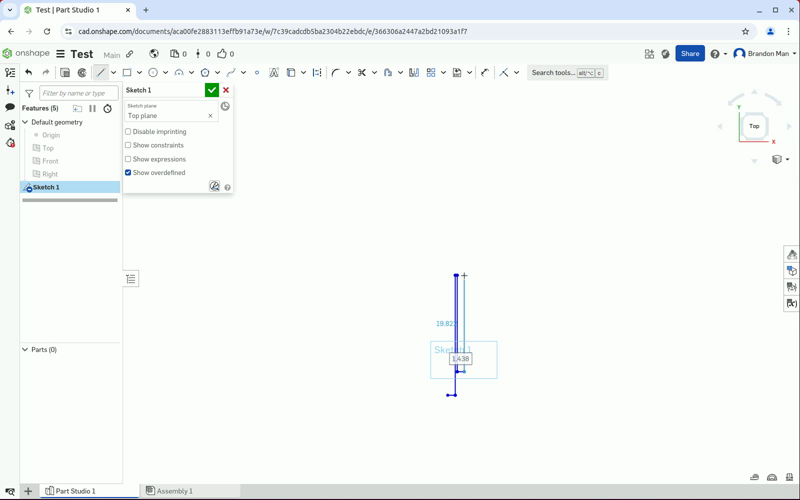
key_up(shift)
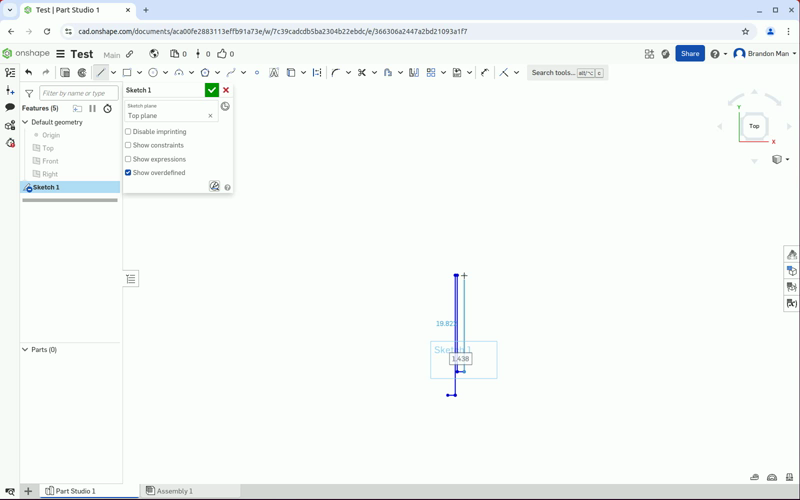
key_down(shift)
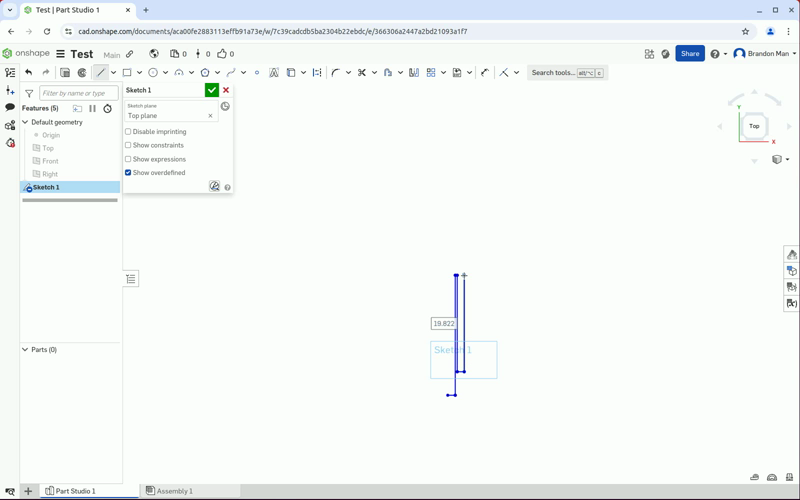
mouse_move(494, 275)
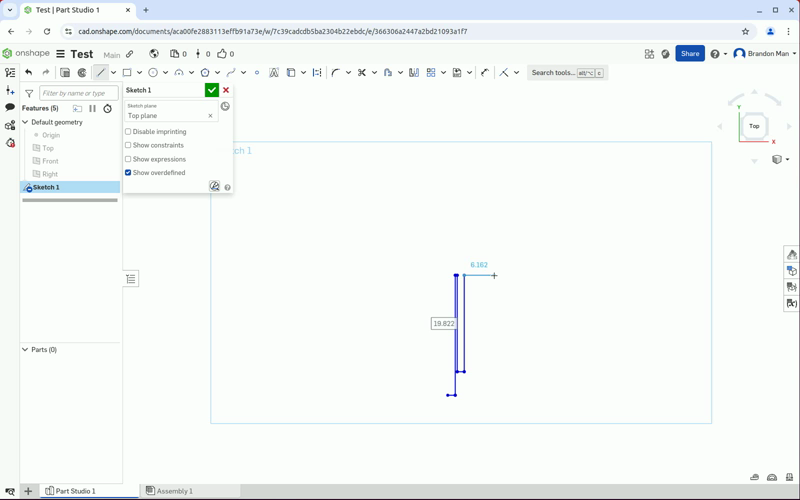
mouse_move(466, 275)
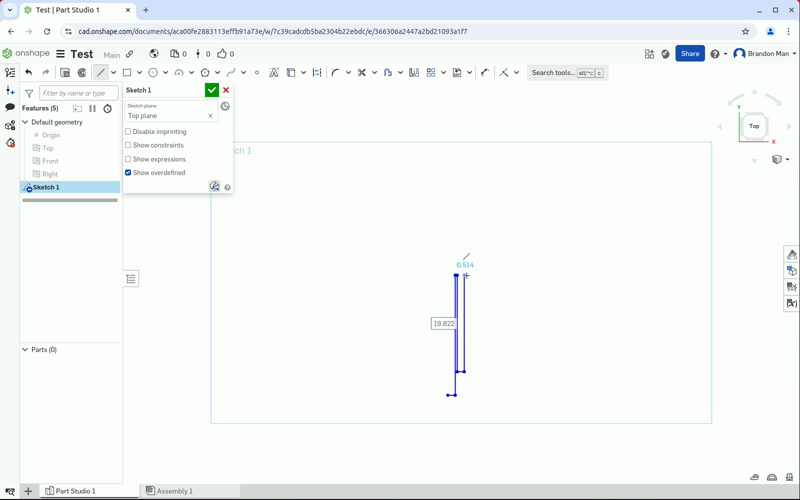
scroll(6)
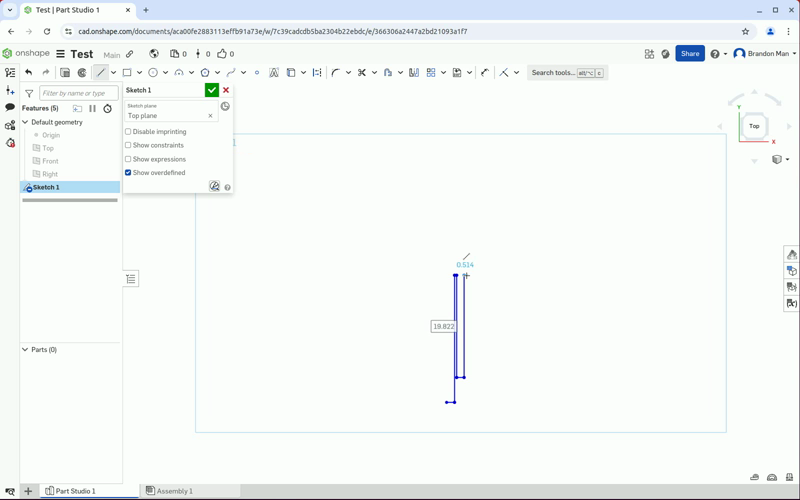
scroll(6)
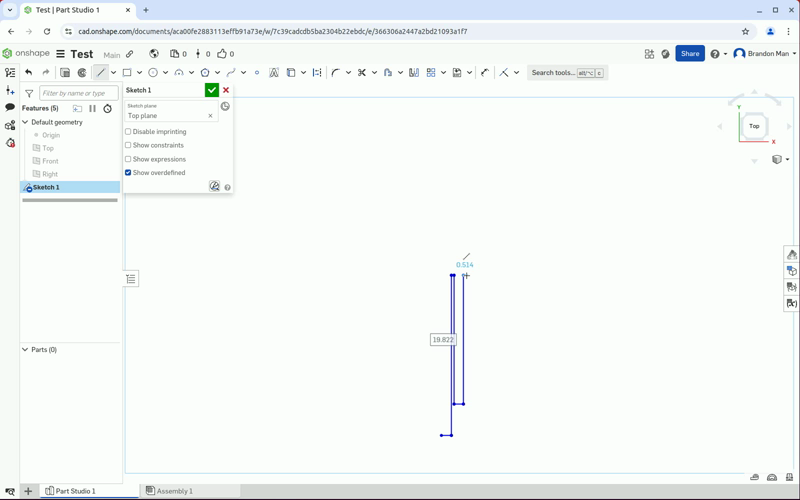
scroll(6)
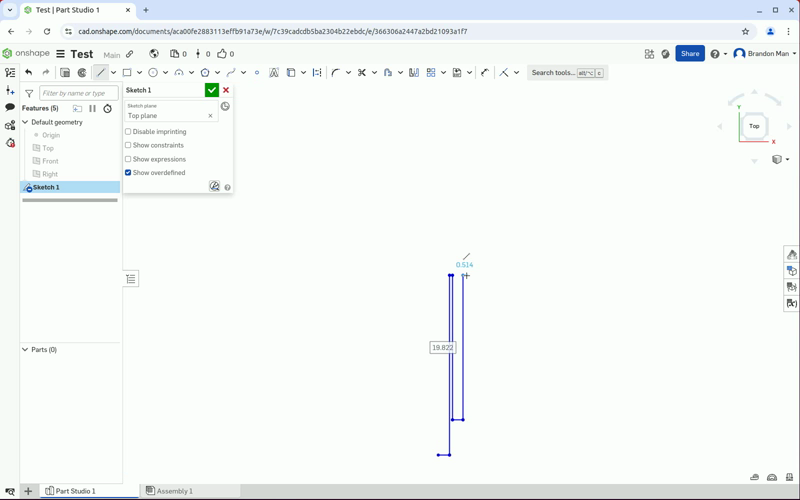
scroll(6)
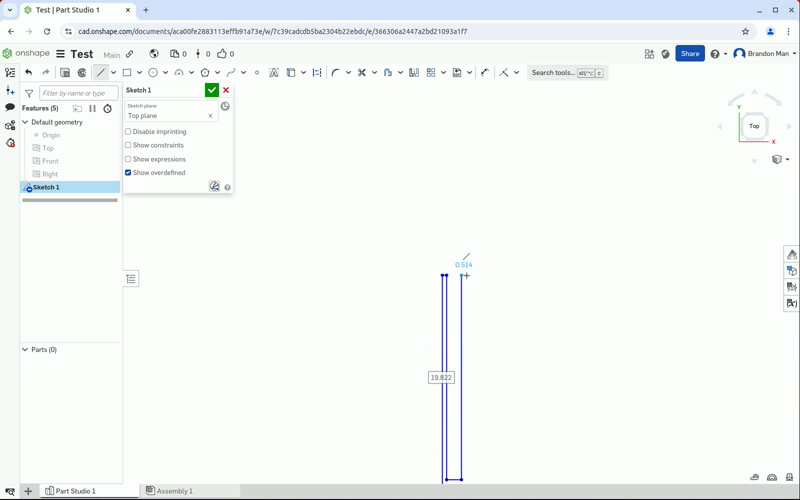
scroll(6)
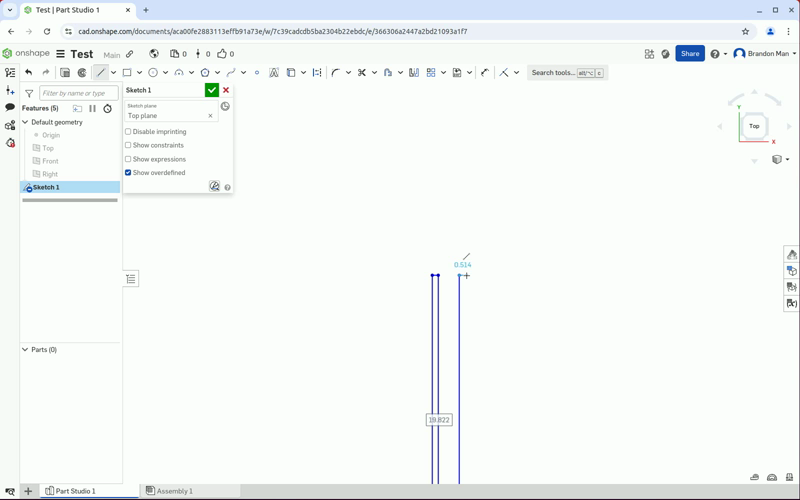
scroll(6)
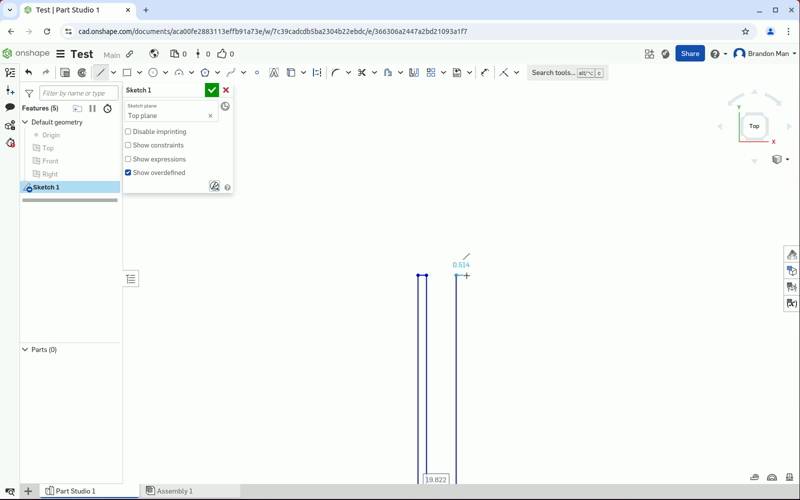
scroll(6)
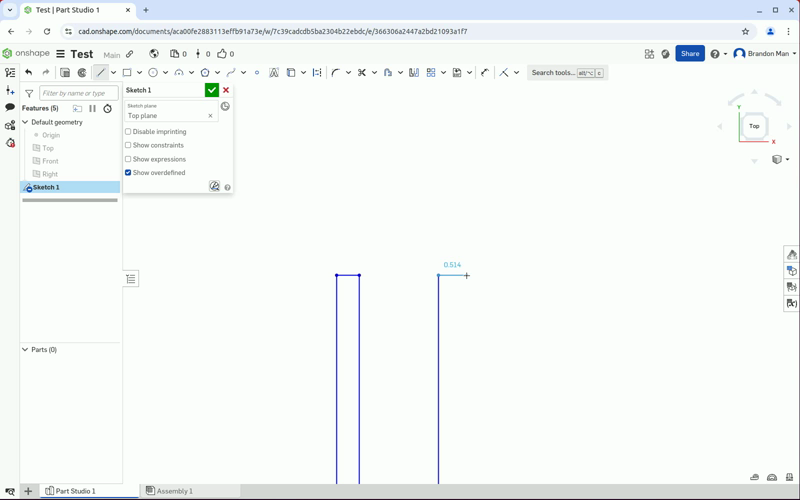
click(466, 275)
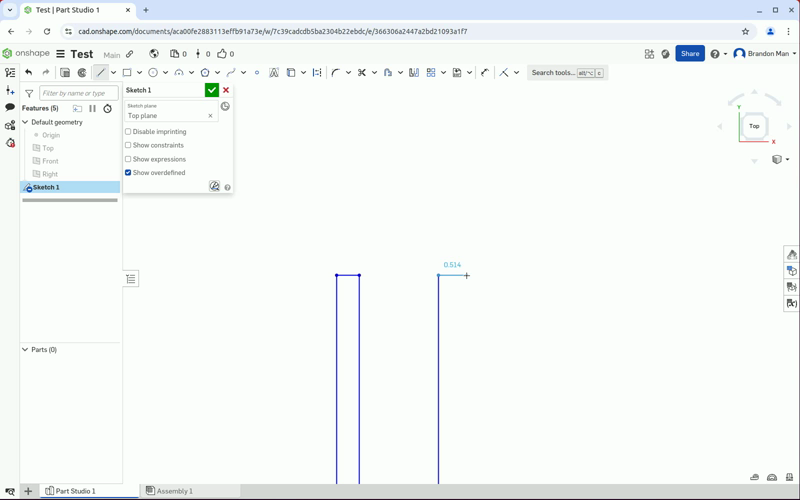
scroll(-6)
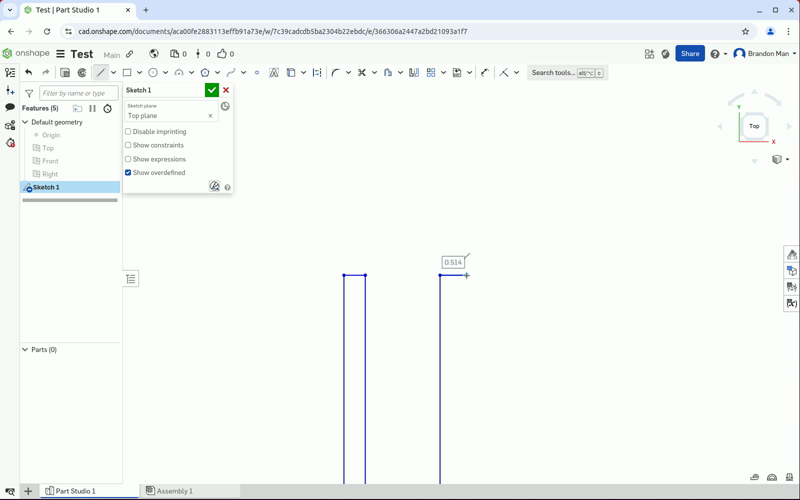
scroll(-6)
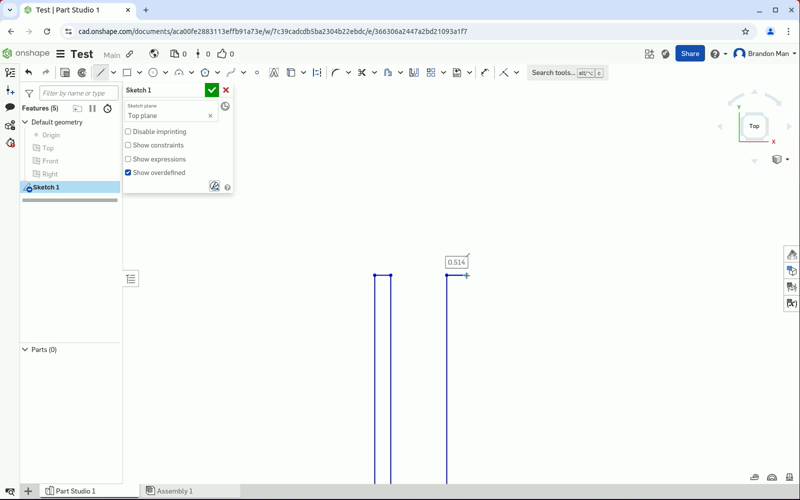
scroll(-6)
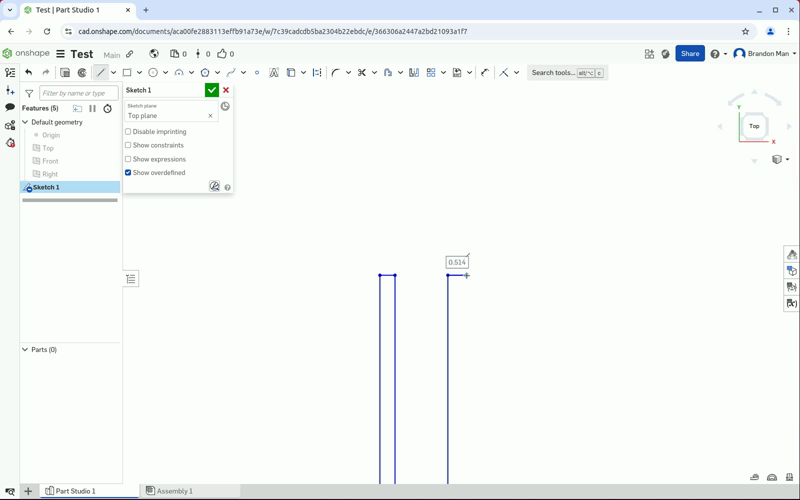
scroll(-6)
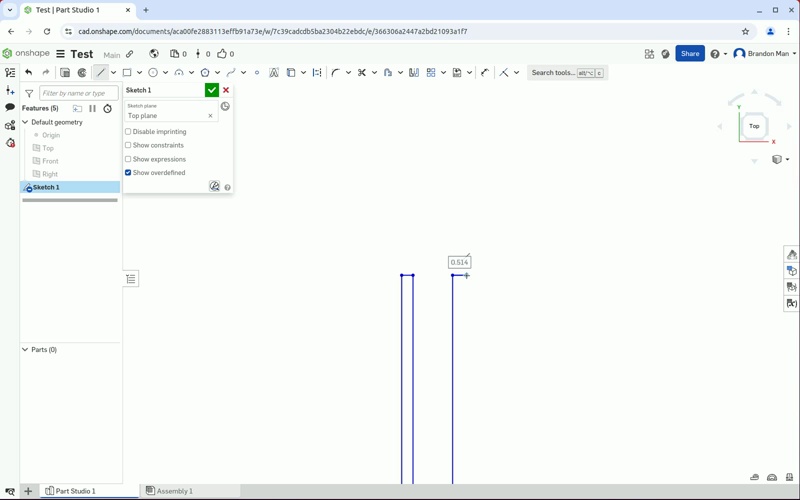
scroll(-6)
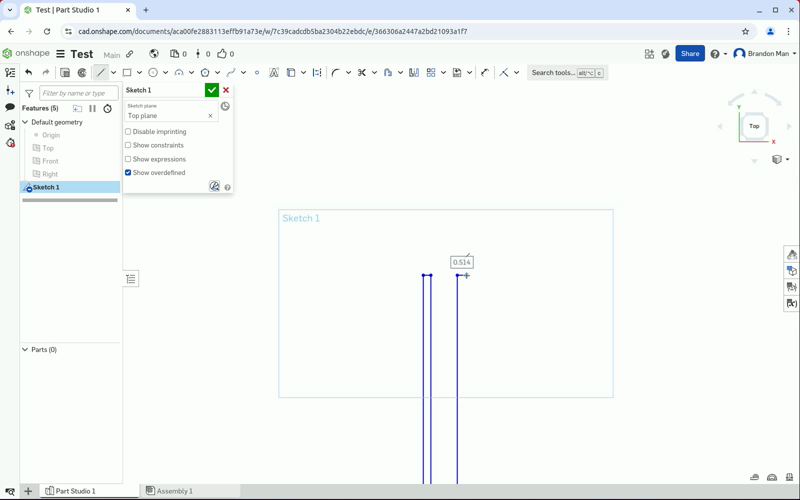
scroll(-6)
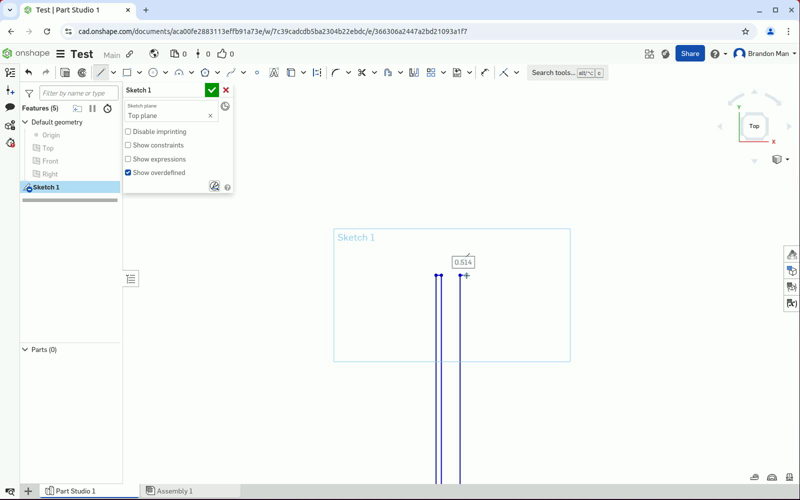
scroll(-6)
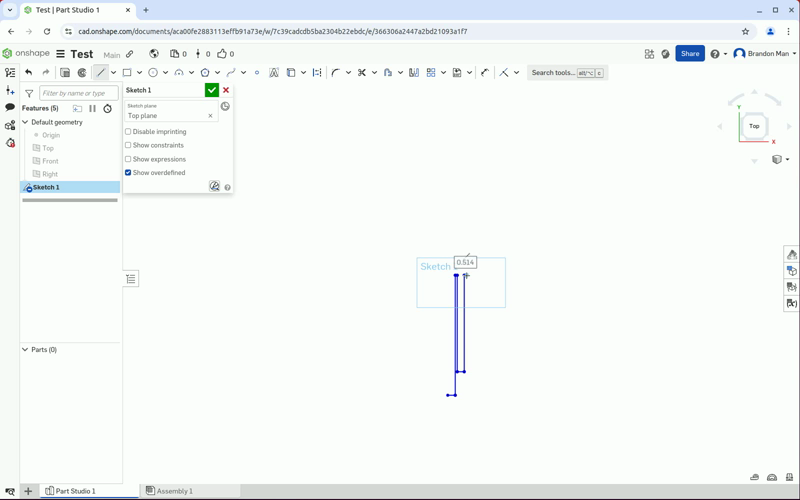
key_up(shift)
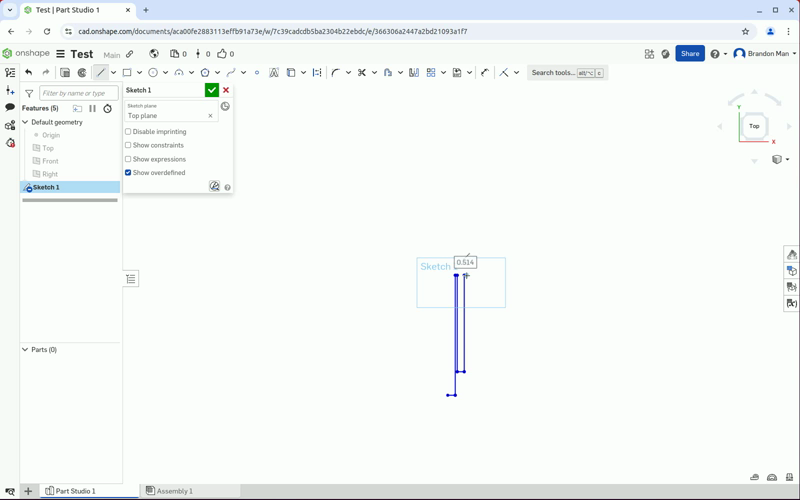
key_down(shift)
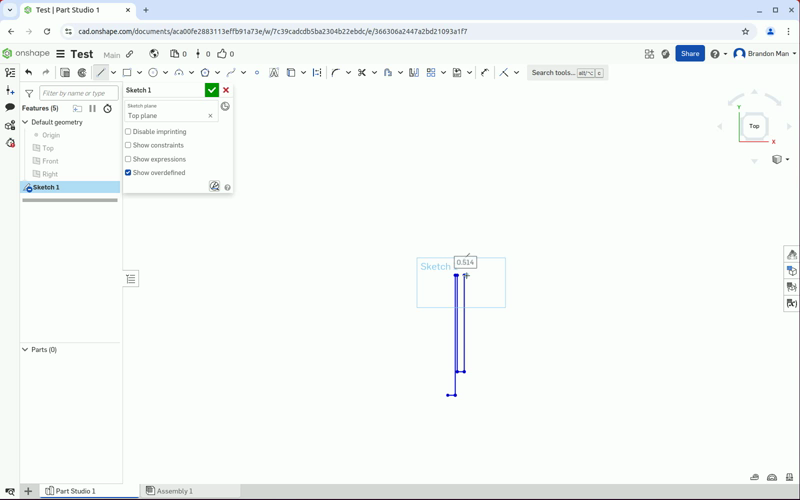
mouse_move(466, 395)
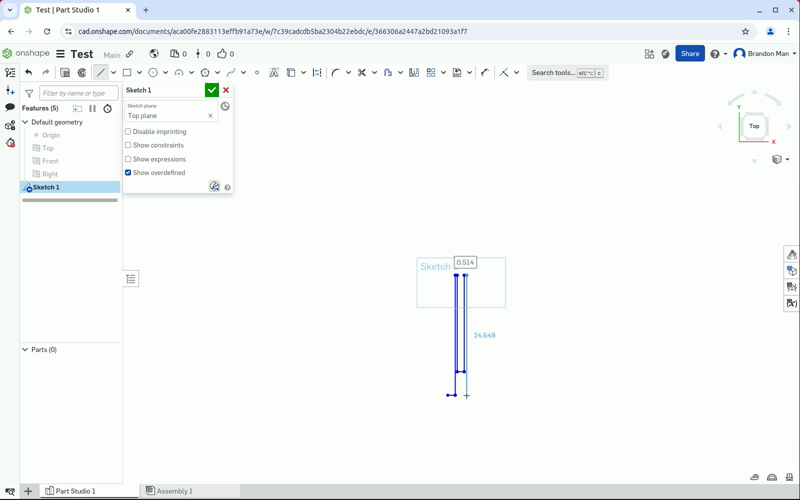
click(466, 395)
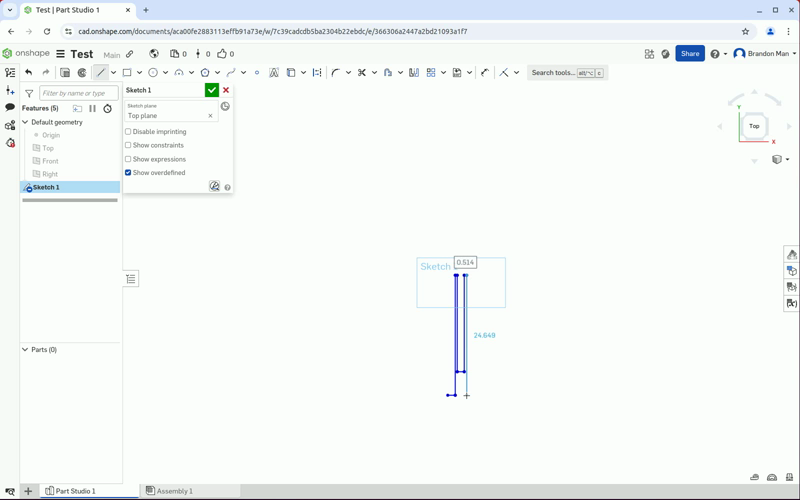
key_up(shift)
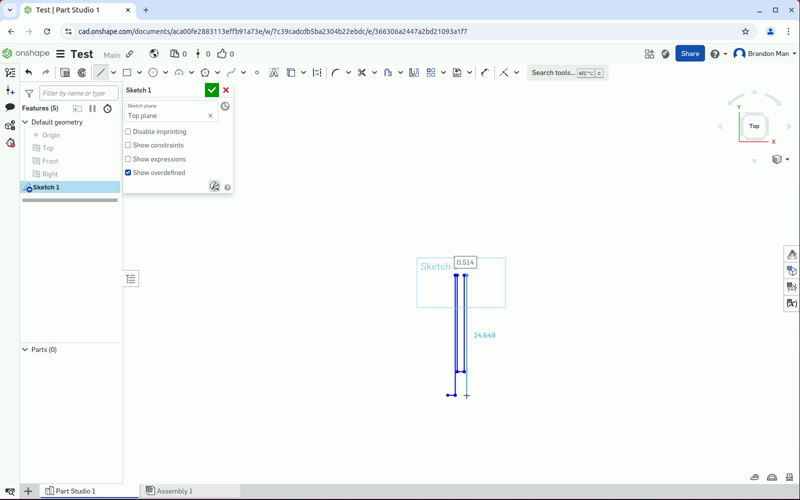
key_down(shift)
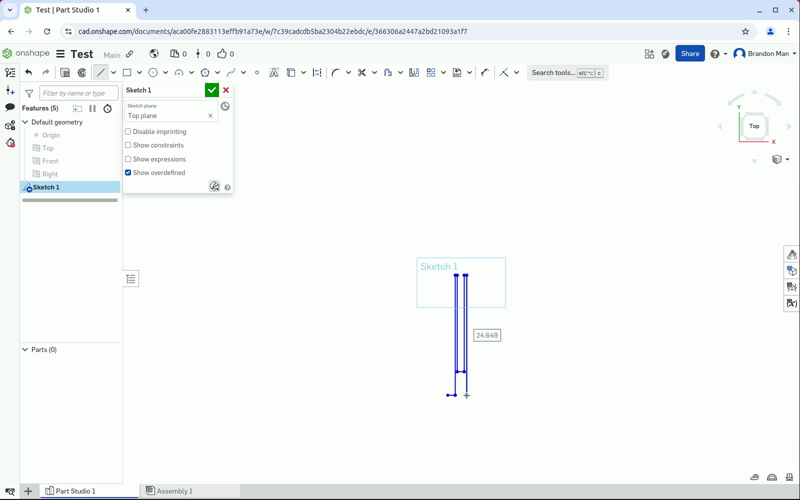
mouse_move(496, 395)
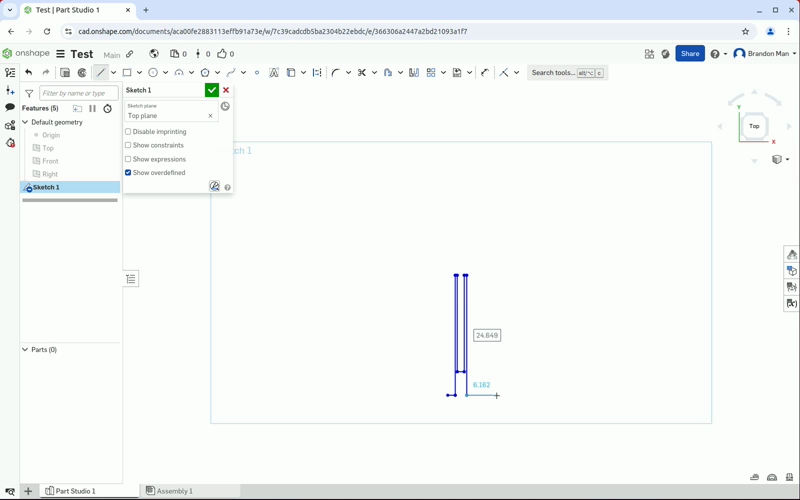
mouse_move(473, 395)
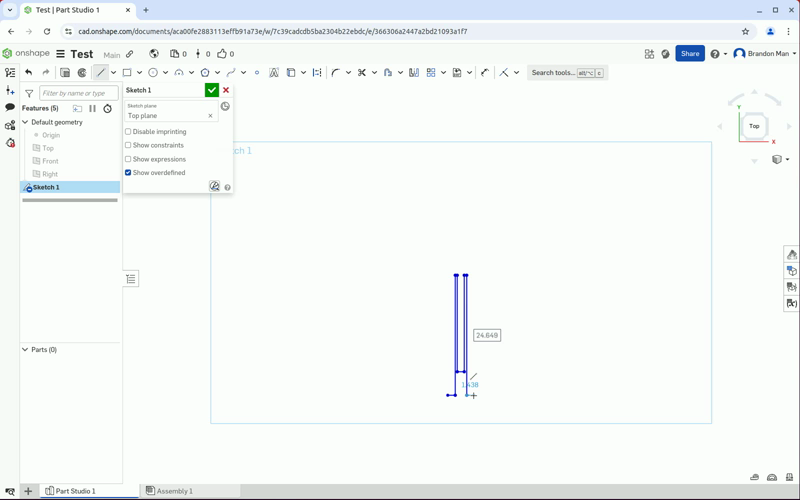
scroll(6)
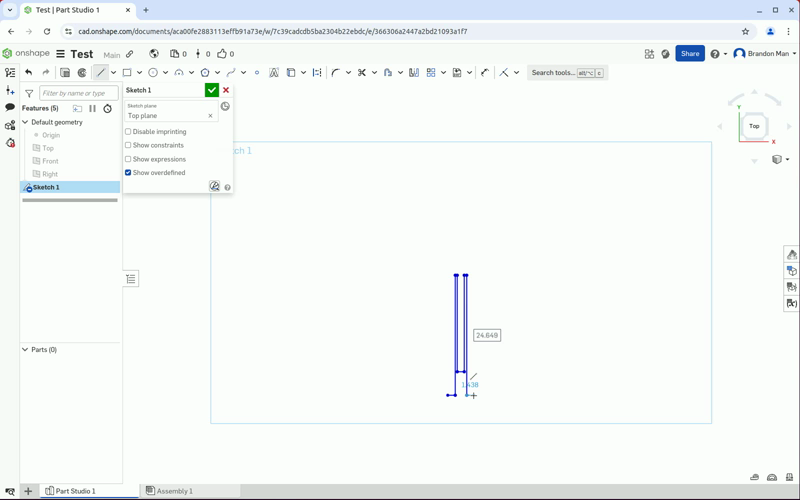
scroll(6)
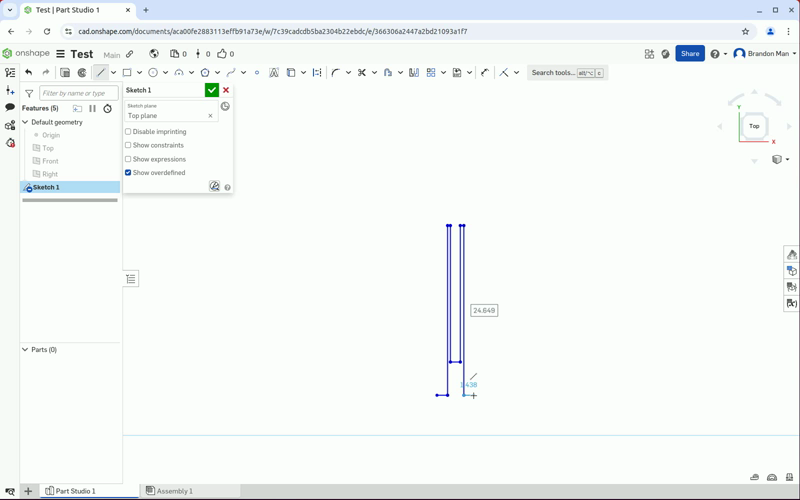
scroll(6)
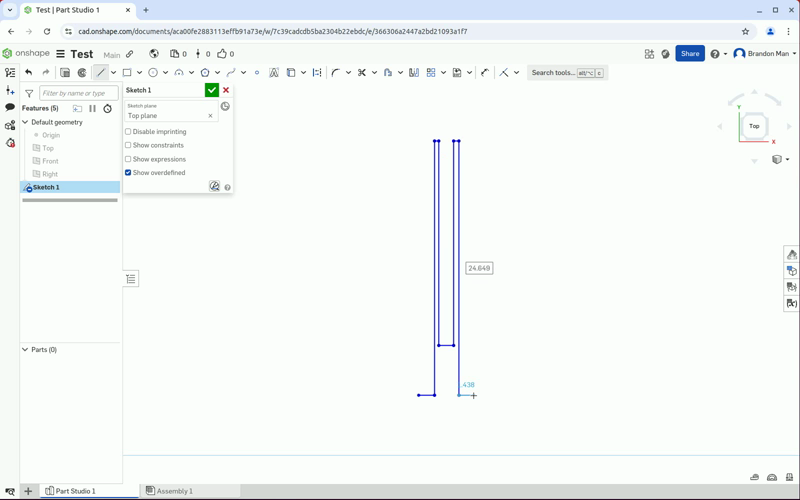
scroll(6)
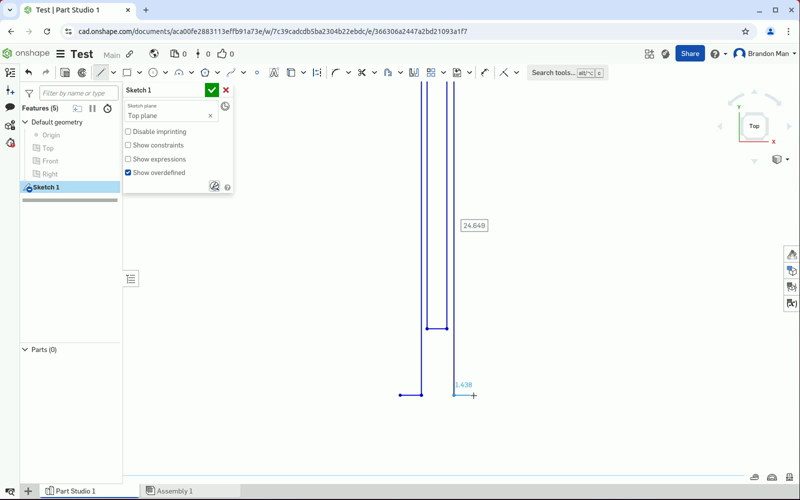
scroll(6)
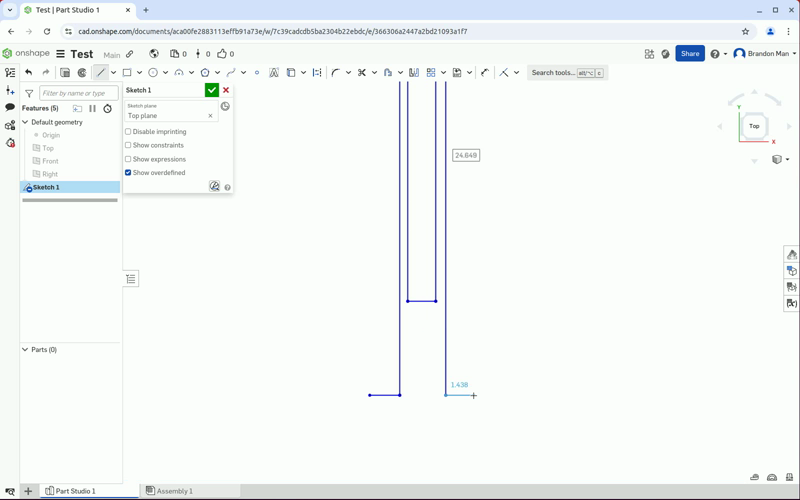
scroll(6)
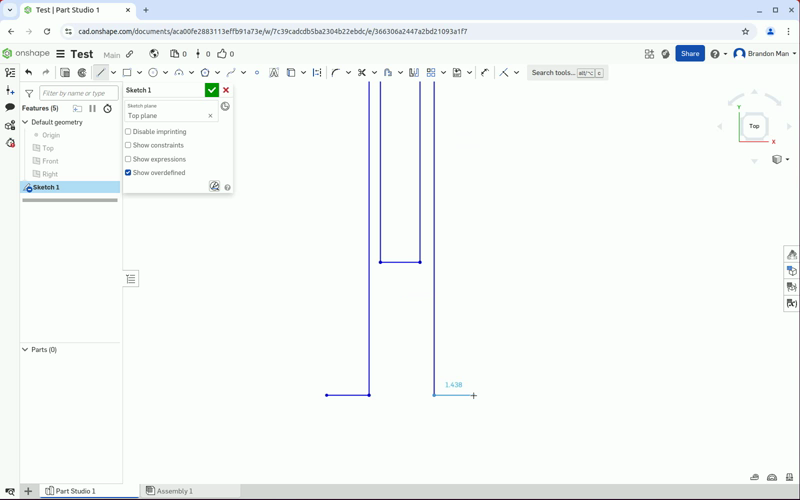
scroll(6)
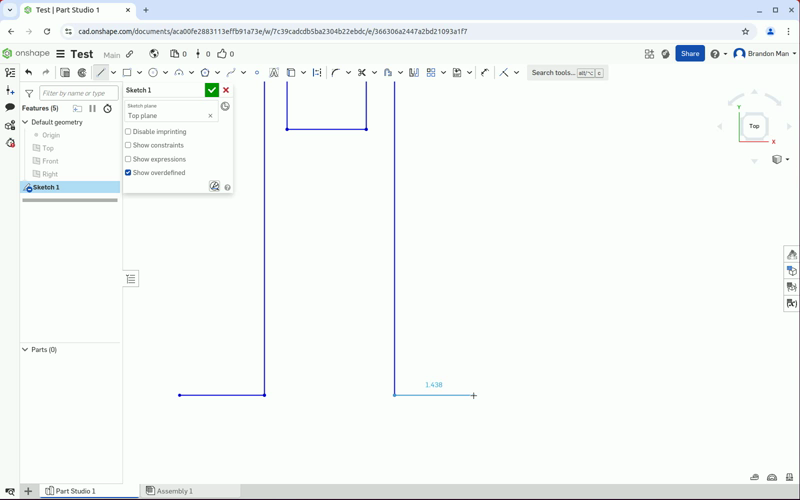
click(473, 395)
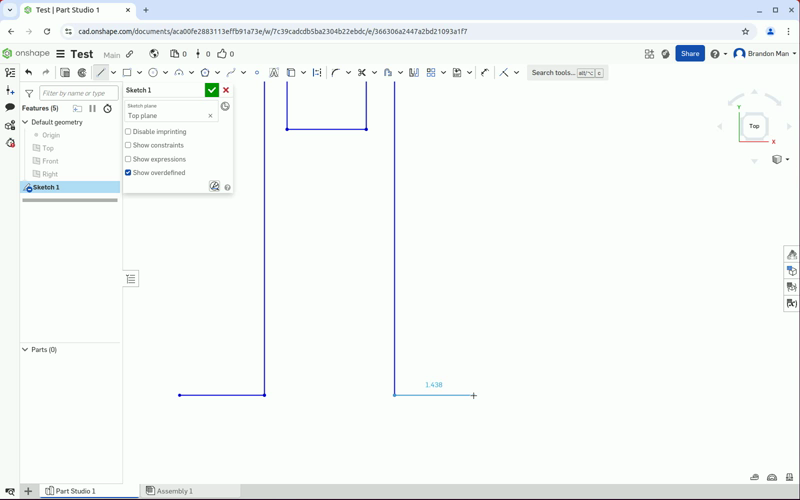
scroll(-6)
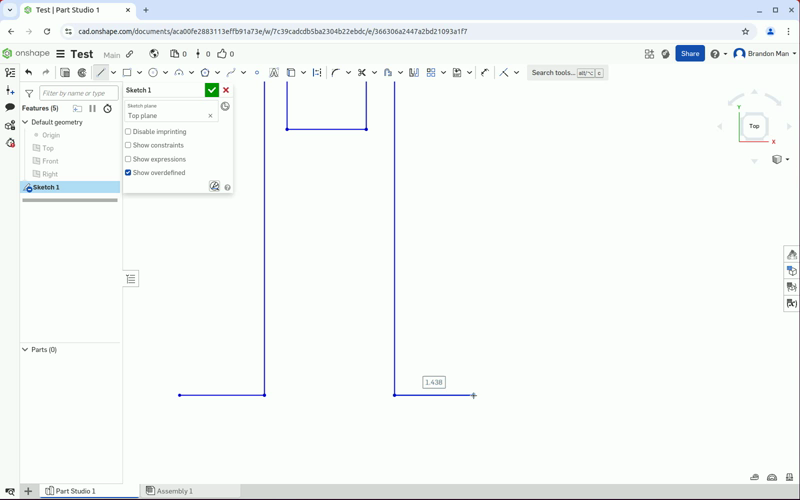
scroll(-6)
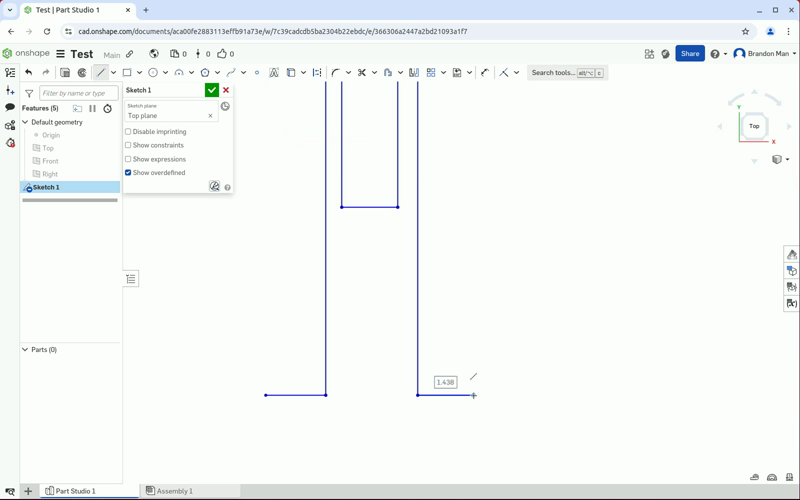
scroll(-6)
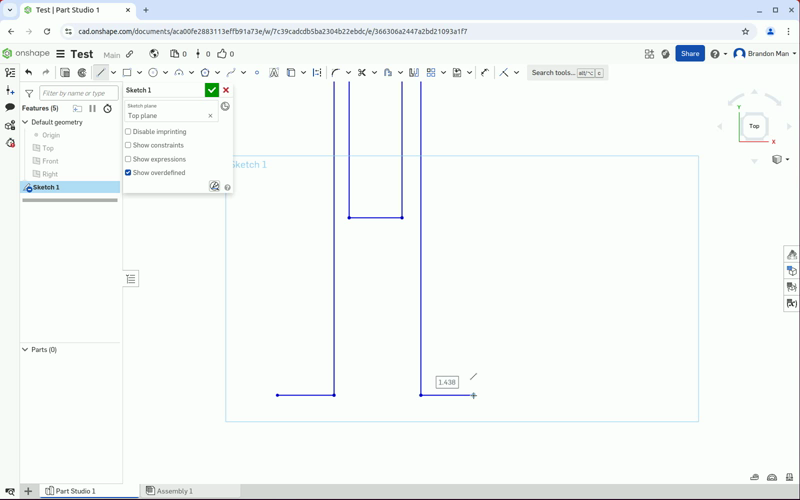
scroll(-6)
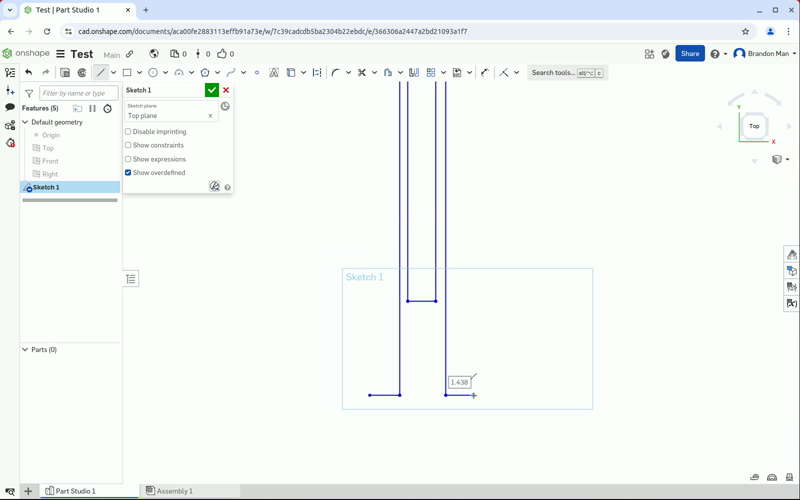
scroll(-6)
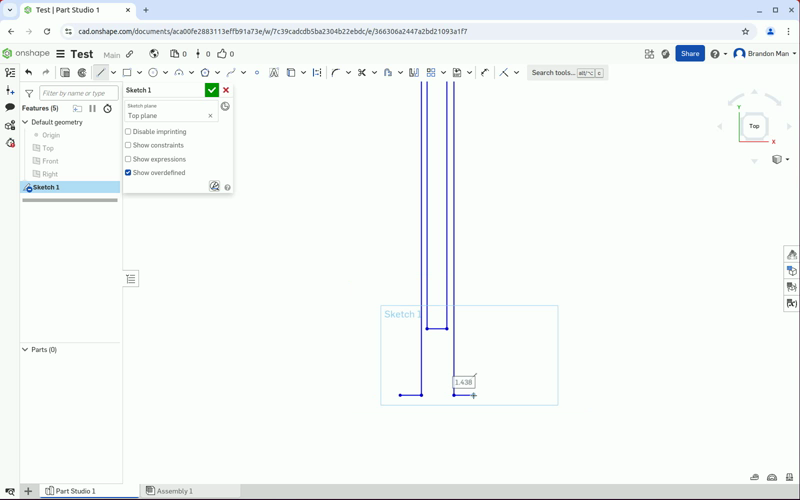
scroll(-6)
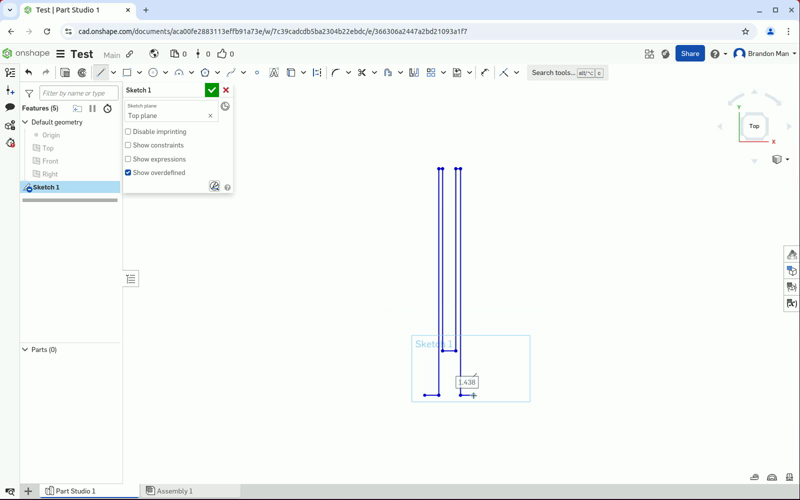
scroll(-6)
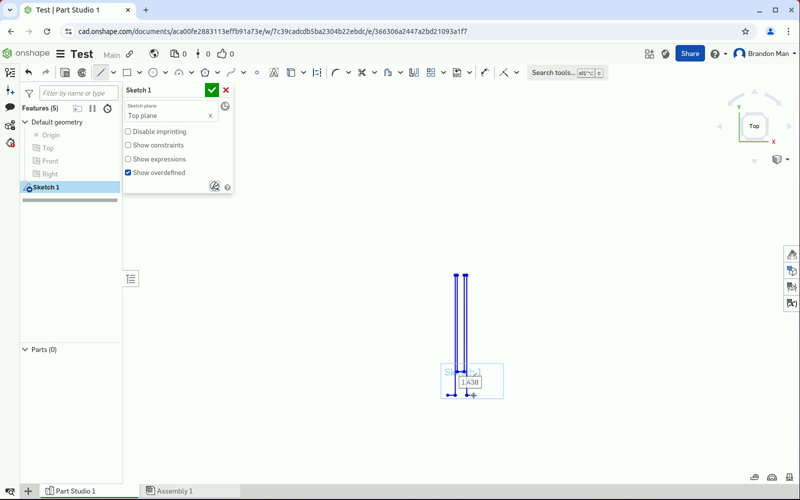
key_up(shift)
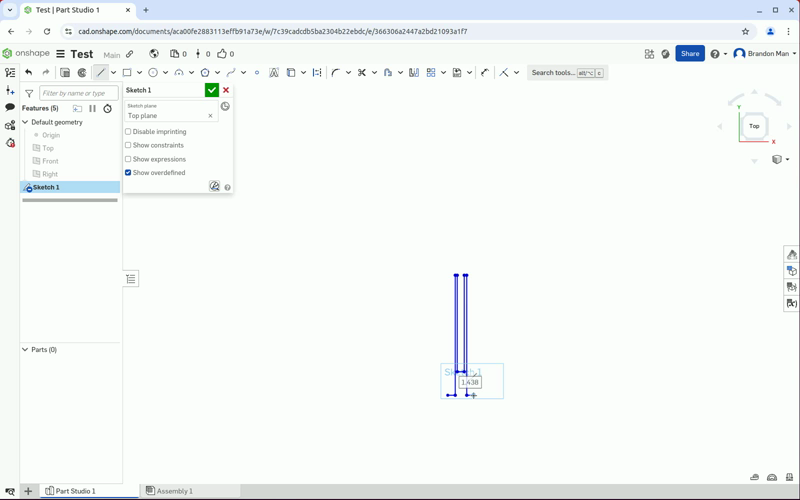
key_down(shift)
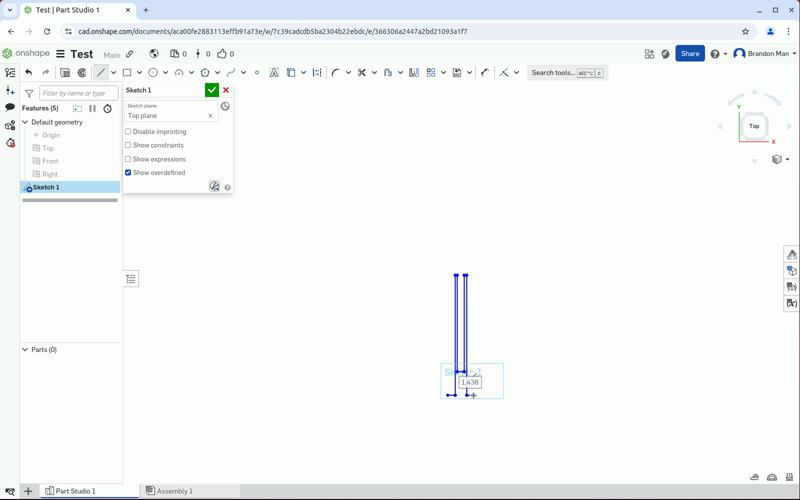
mouse_move(473, 171)
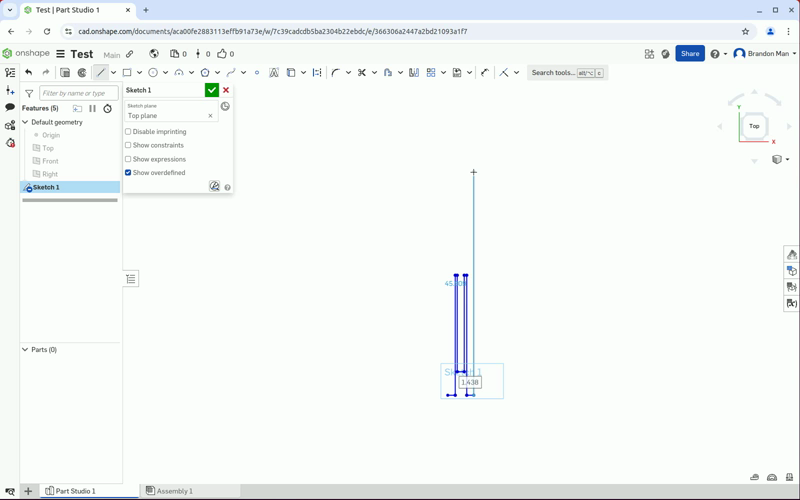
click(473, 171)
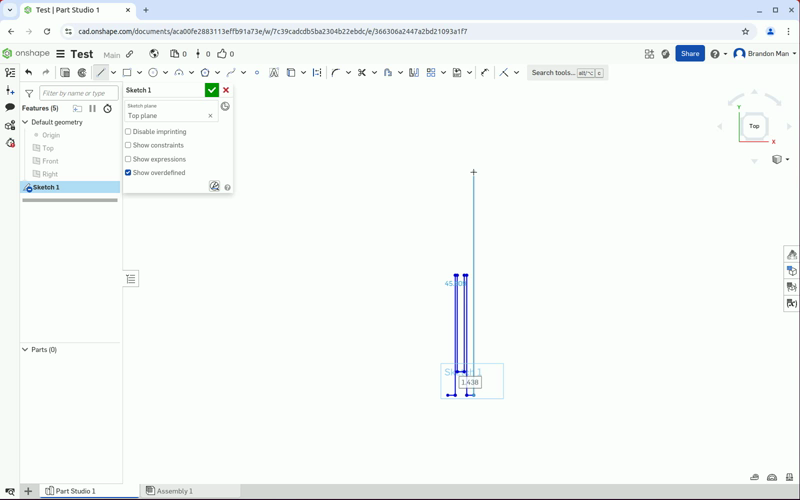
key_up(shift)
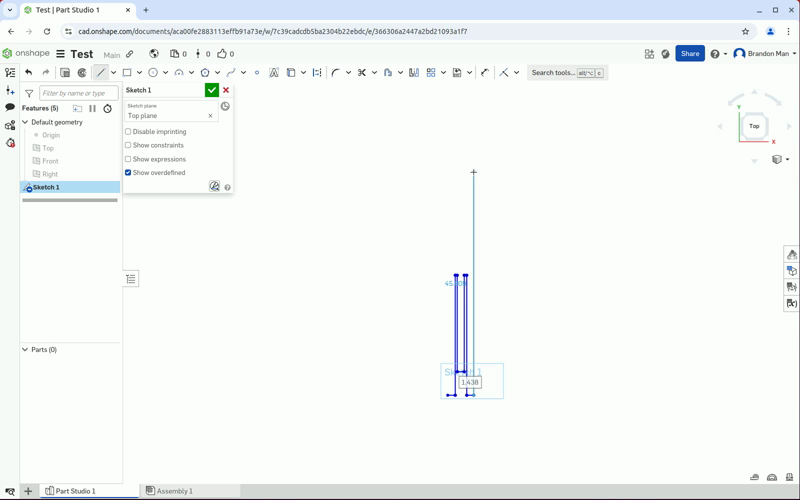
key_down(shift)
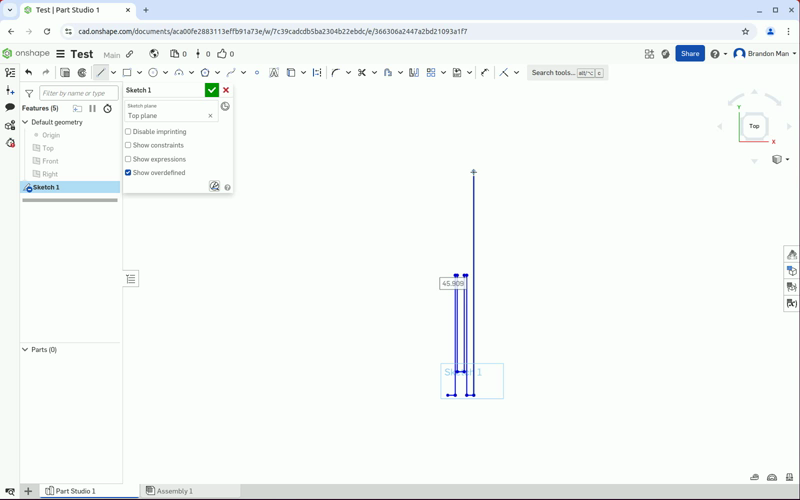
mouse_move(503, 171)
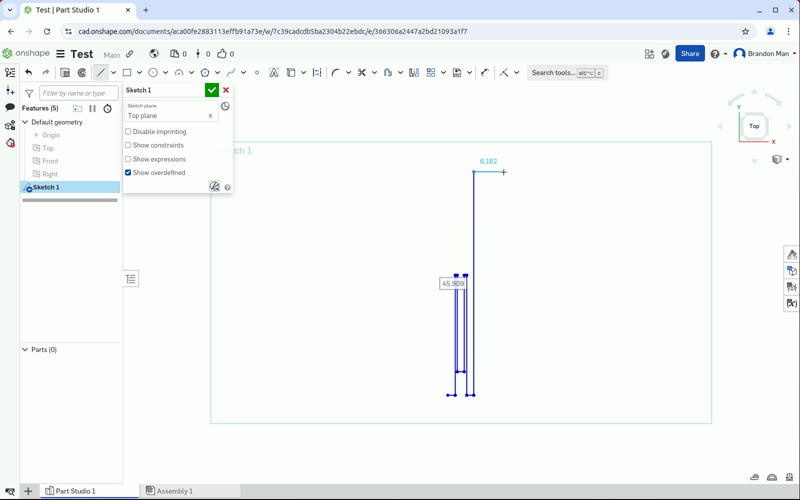
mouse_move(447, 171)
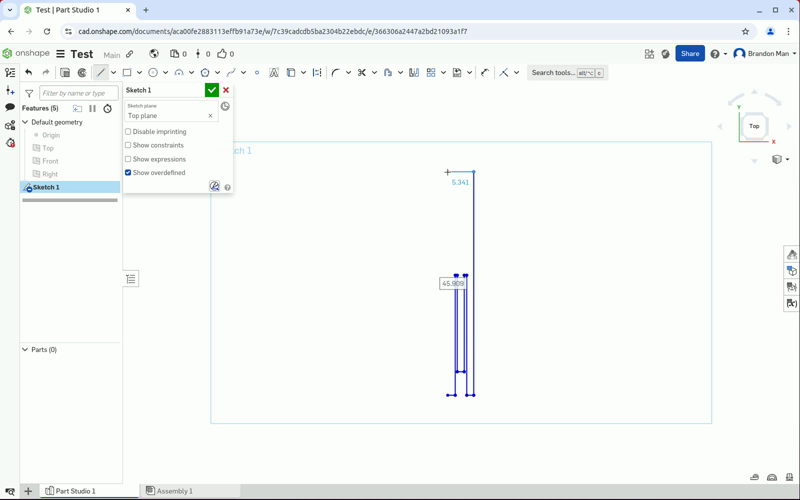
click(447, 171)
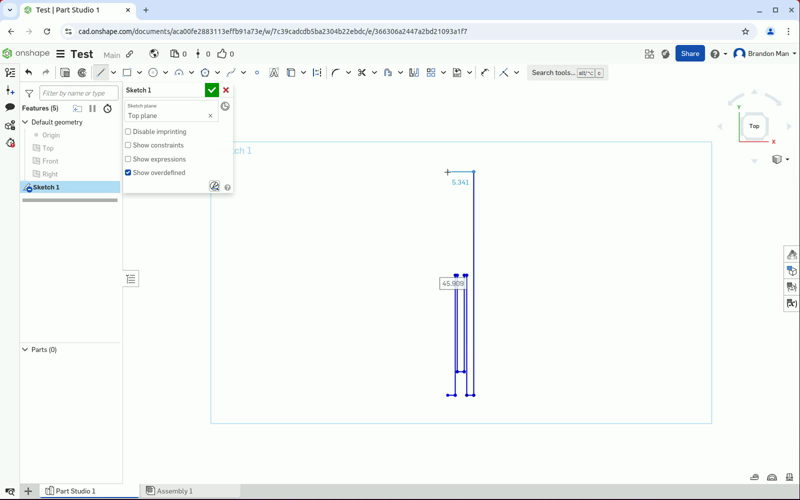
key_up(shift)
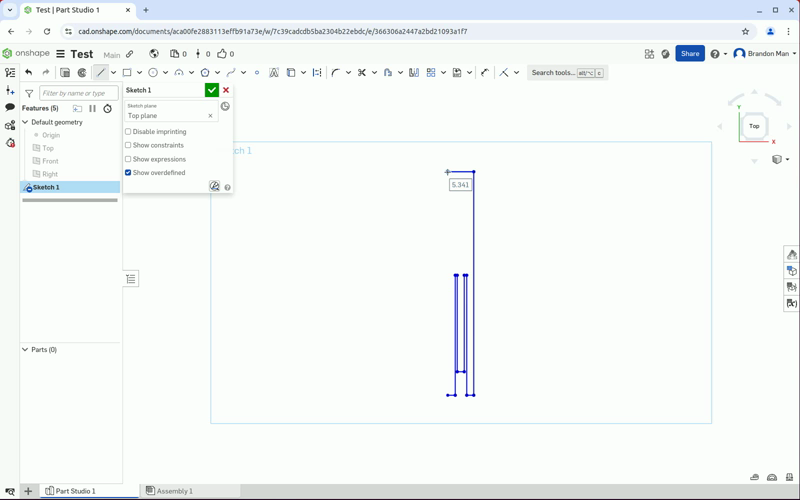
key_down(shift)
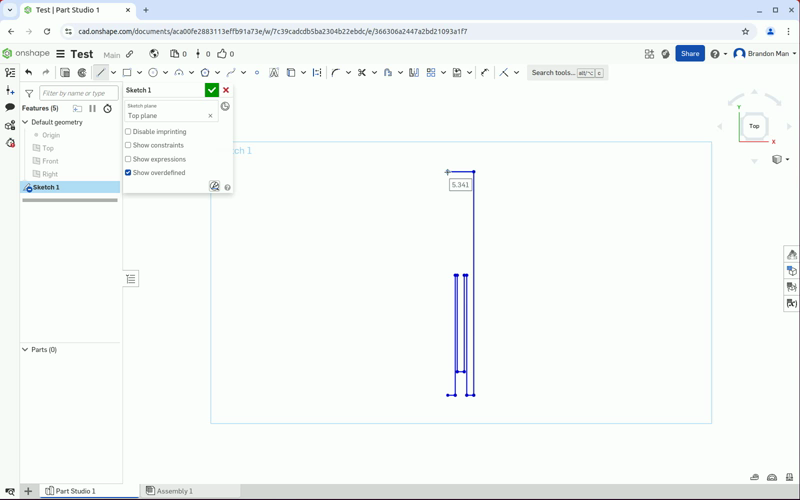
mouse_move(447, 395)
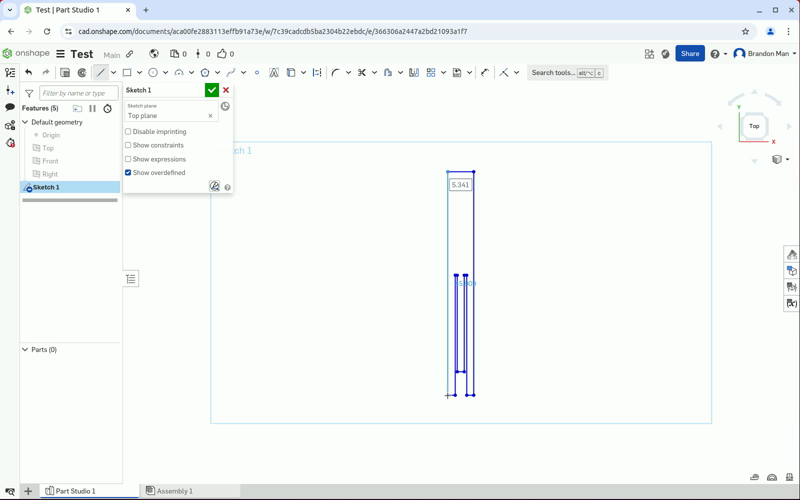
key_up(shift)
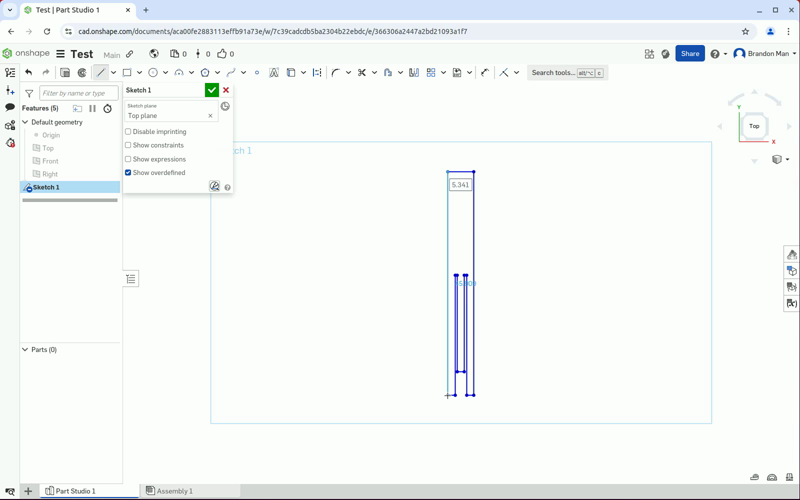
click(447, 395)
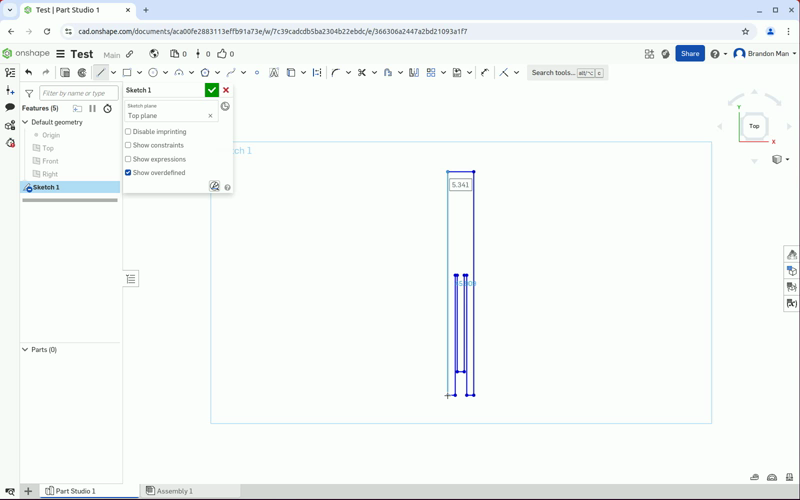
key(esc)
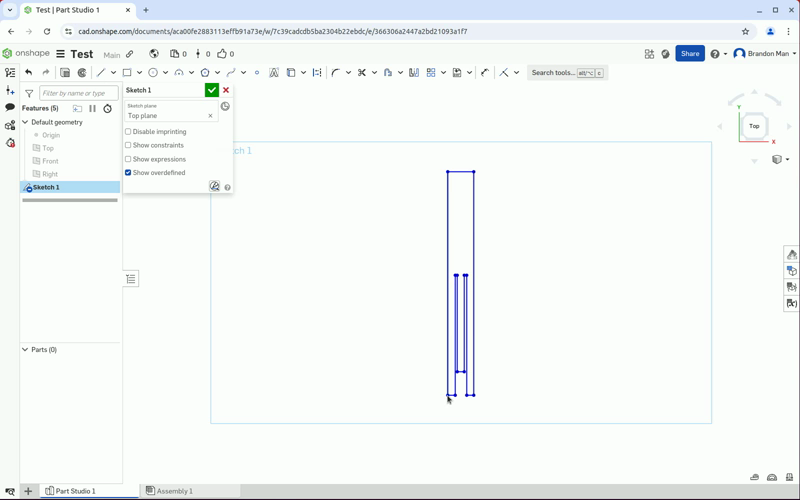
mouse_move(454, 209)
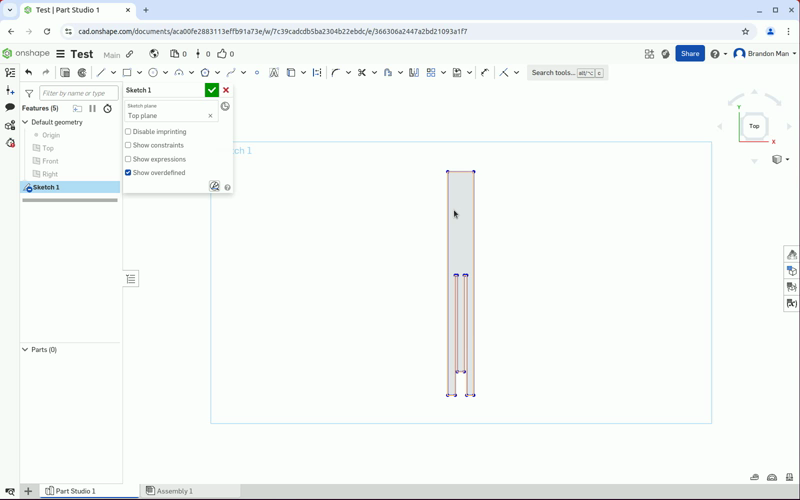
click(454, 209)
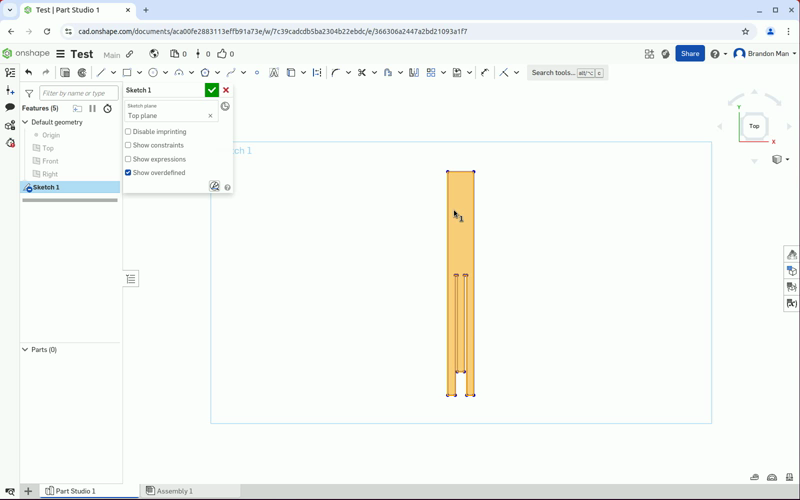
mouse_move(73, 352)
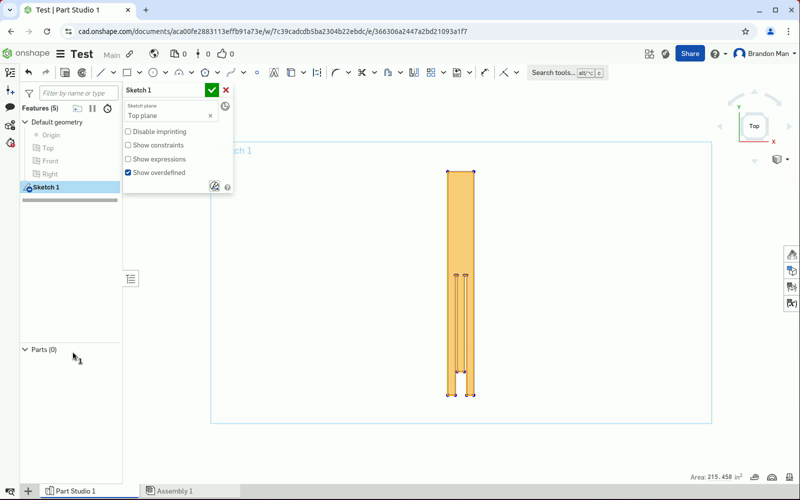
key(shift+y)
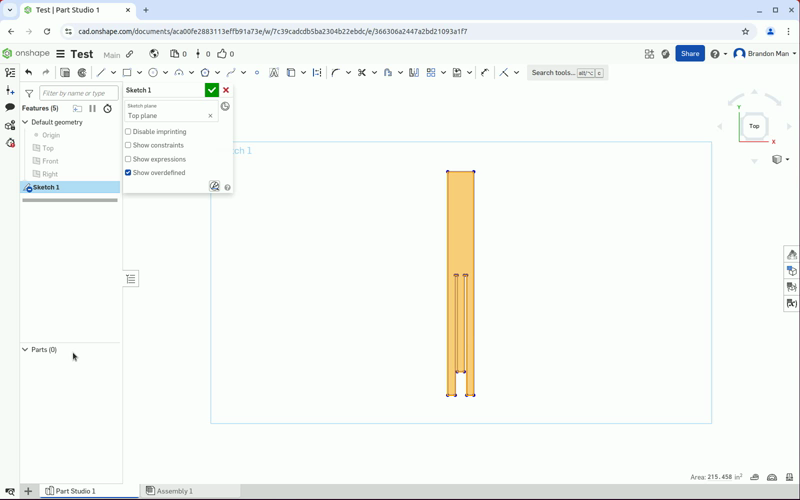
key(shift+e)
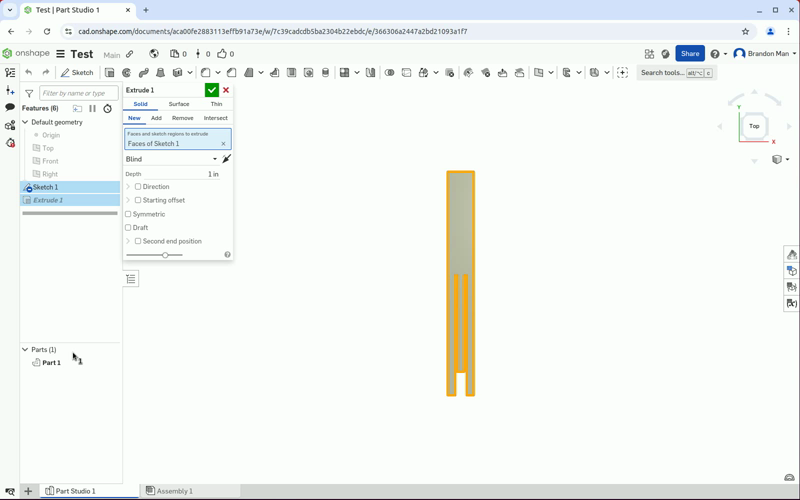
mouse_move(143, 106)
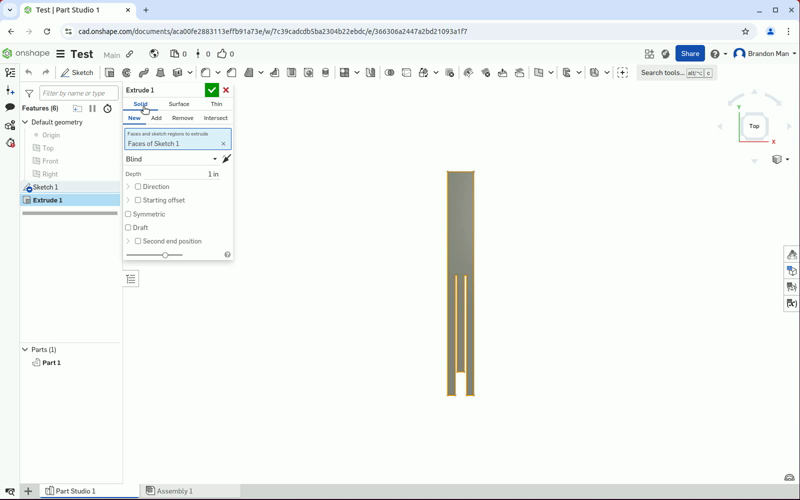
click(143, 106)
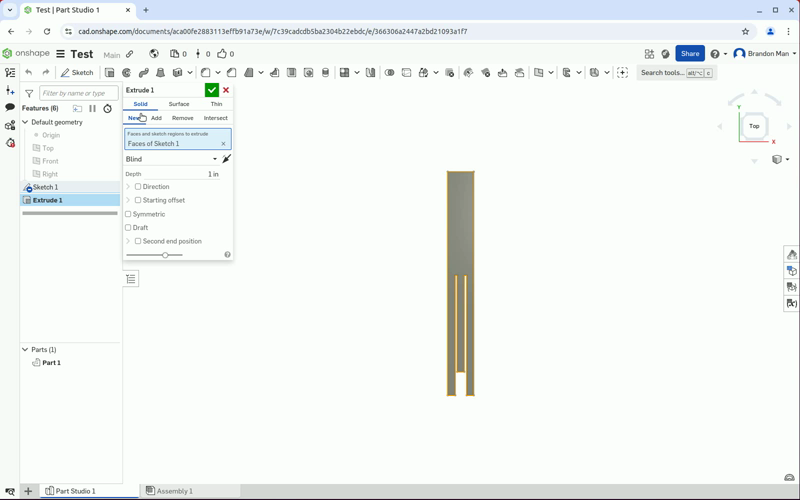
mouse_move(137, 120)
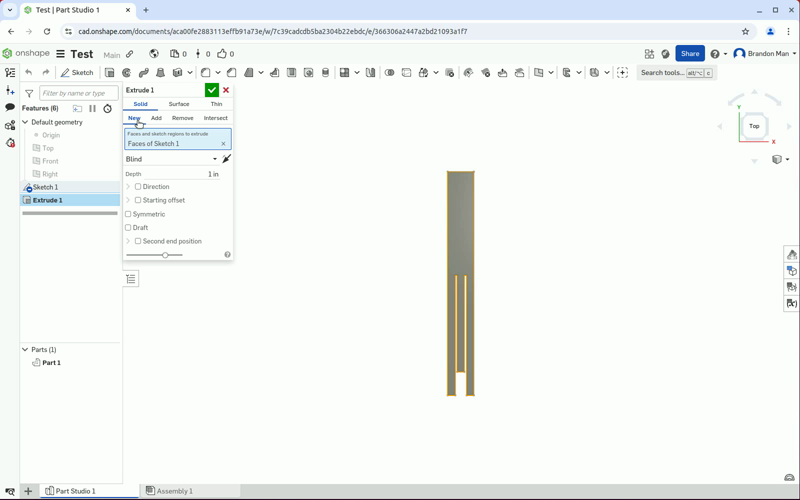
click(137, 120)
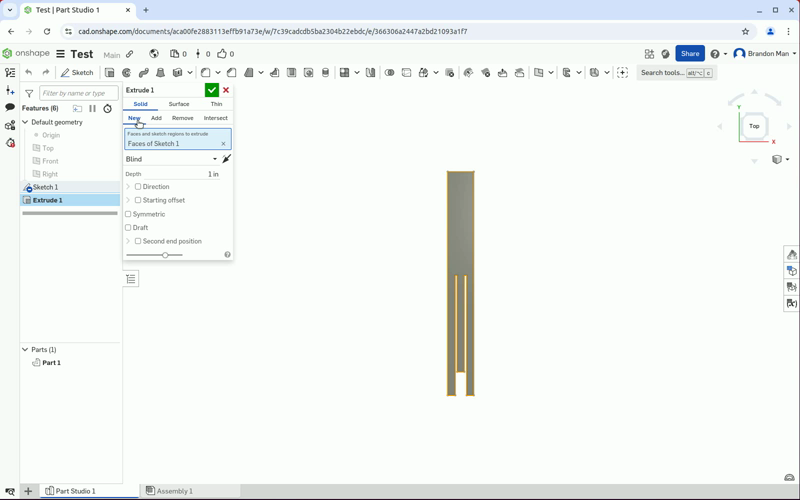
key(tab, 4)
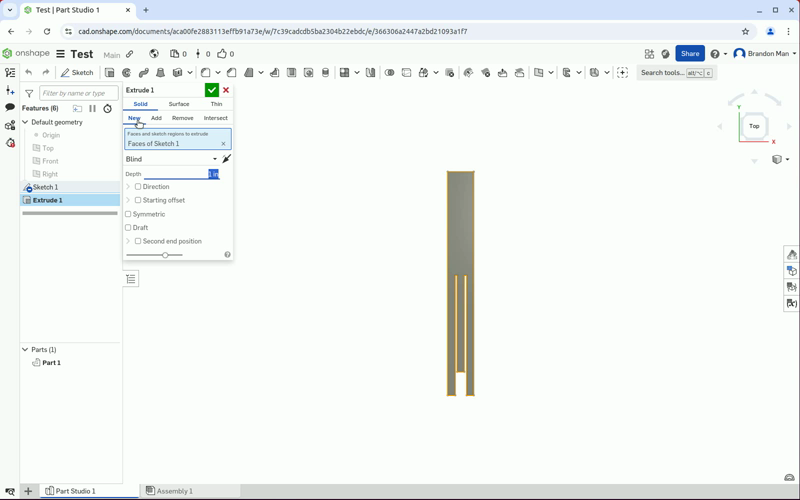
text(0.963)
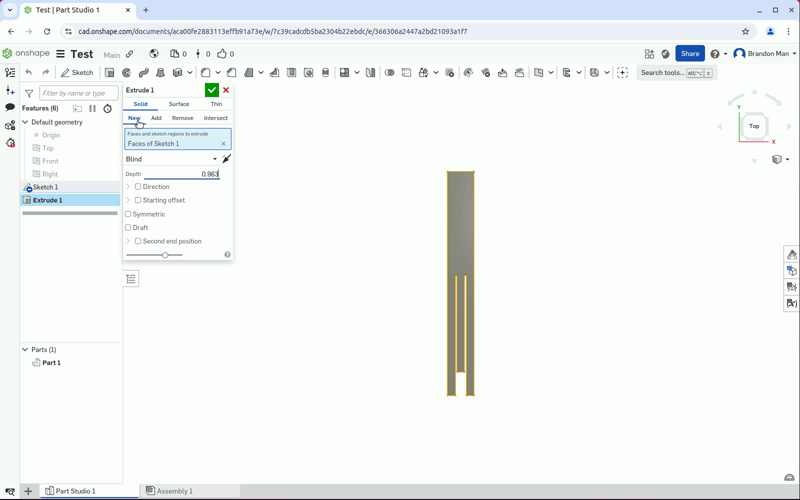
key(enter)
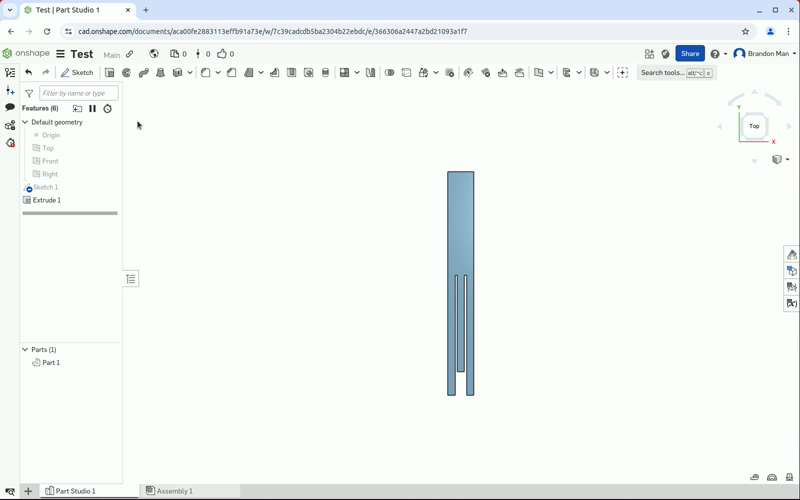
key(shift+h)
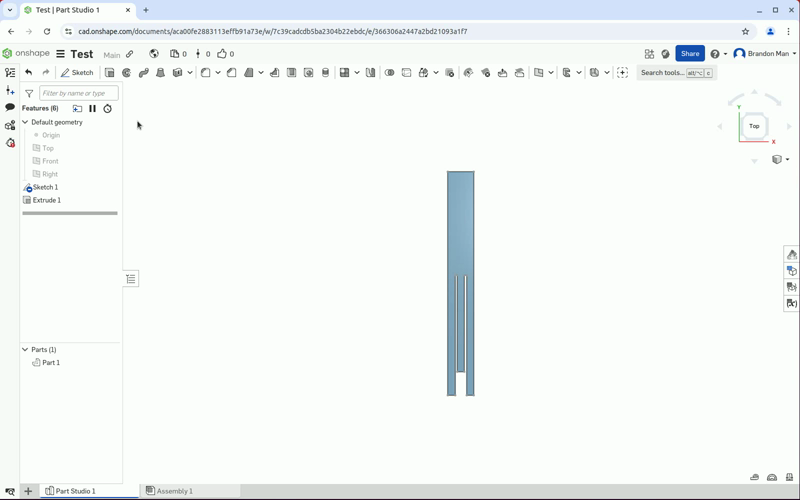
key(shift+h)
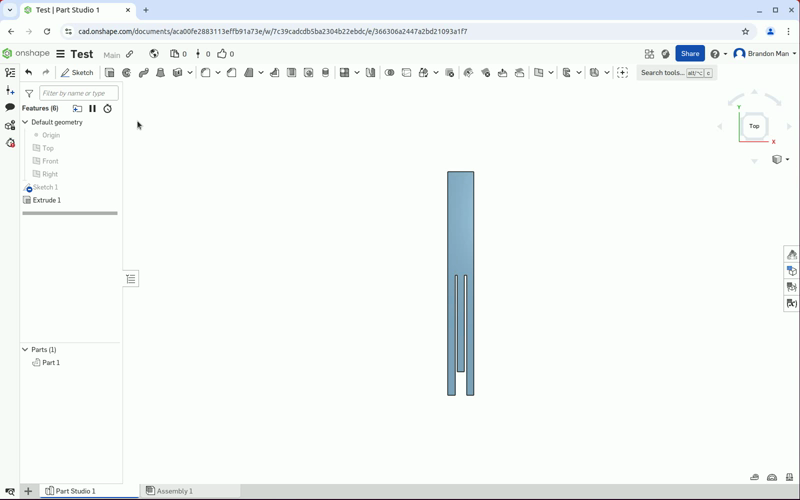
mouse_move(73, 189)
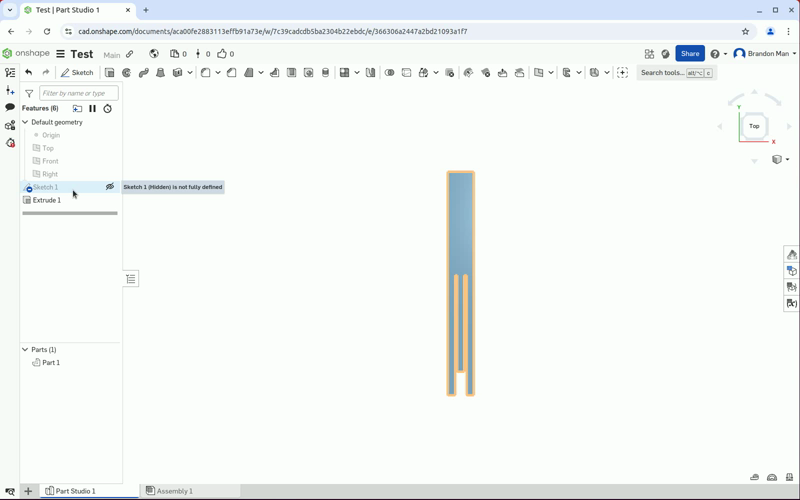
click(73, 189)
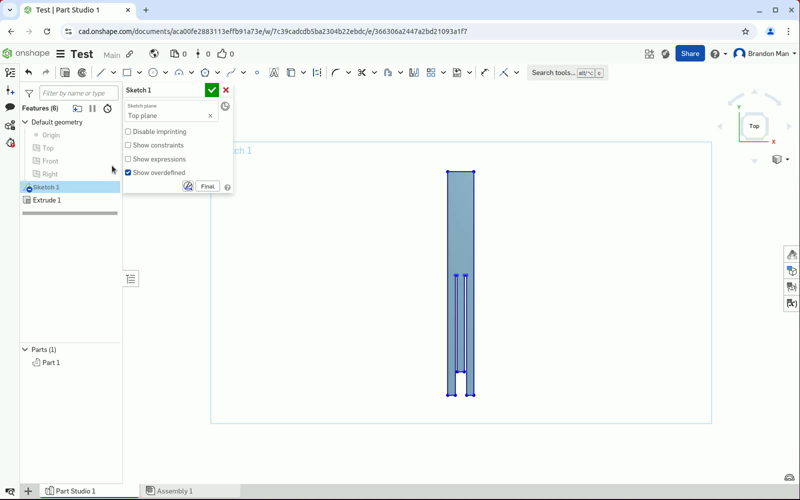
mouse_move(229, 92)
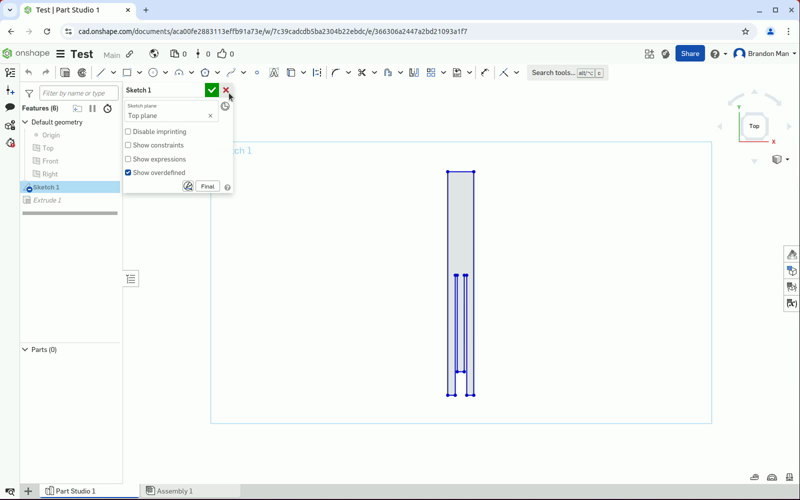
click(229, 92)
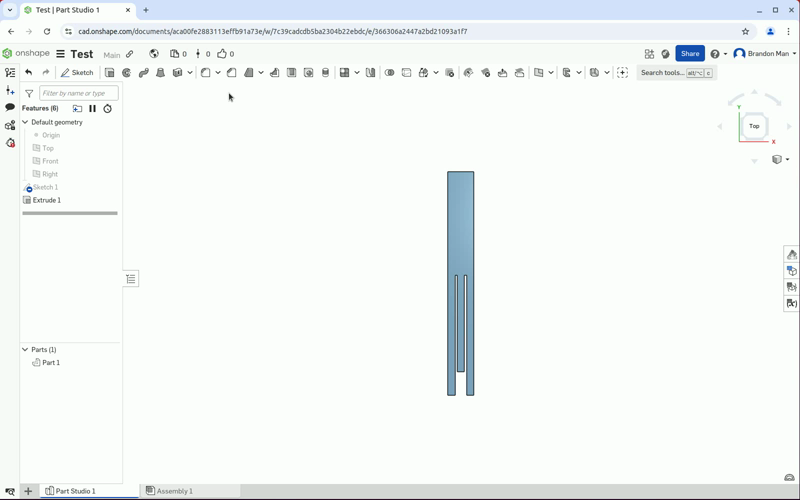
mouse_move(541, 75)
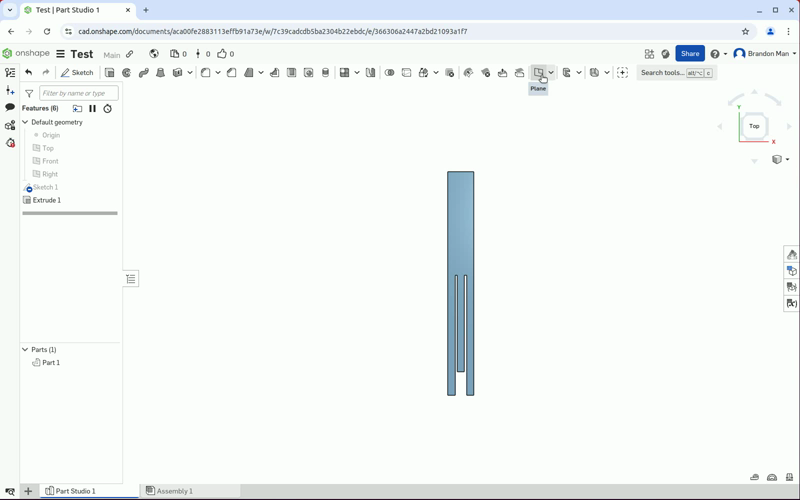
click(541, 75)
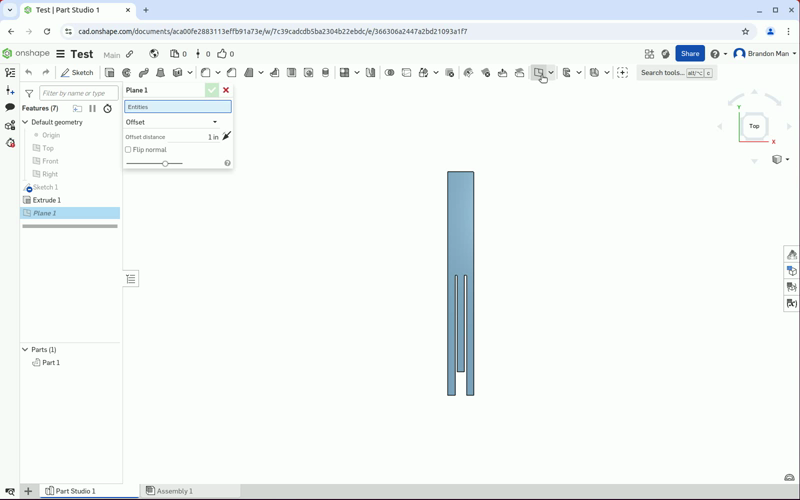
mouse_move(73, 150)
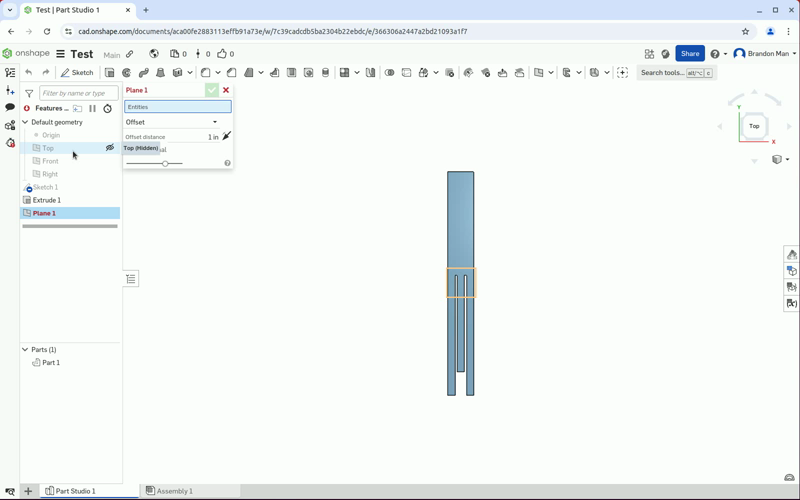
click(73, 150)
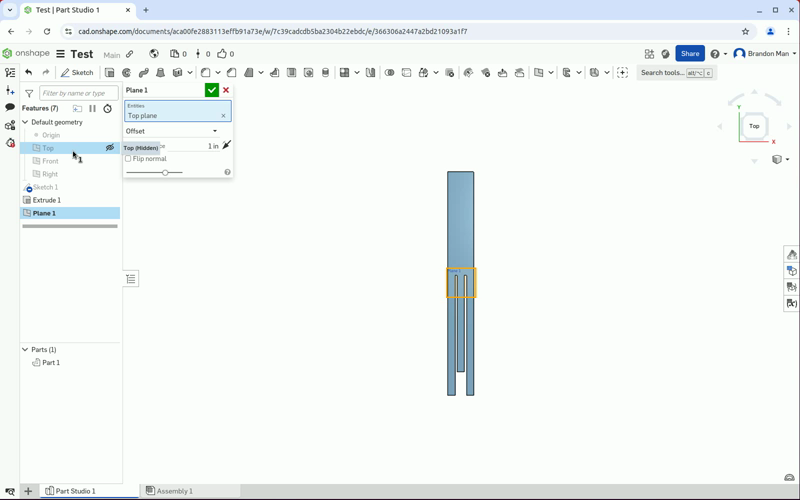
key(tab, 2)
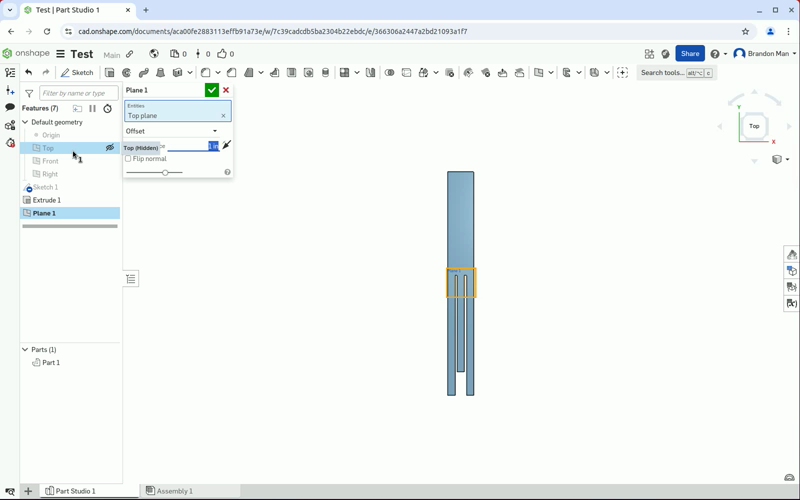
text(0.955)
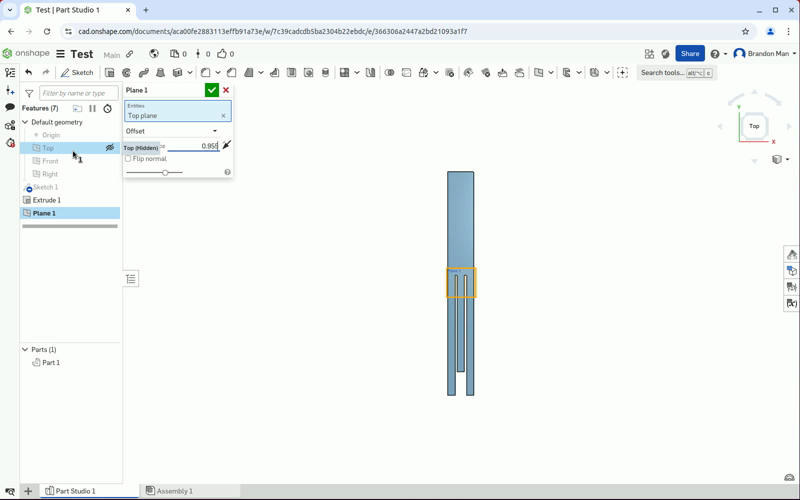
key(enter, 2)
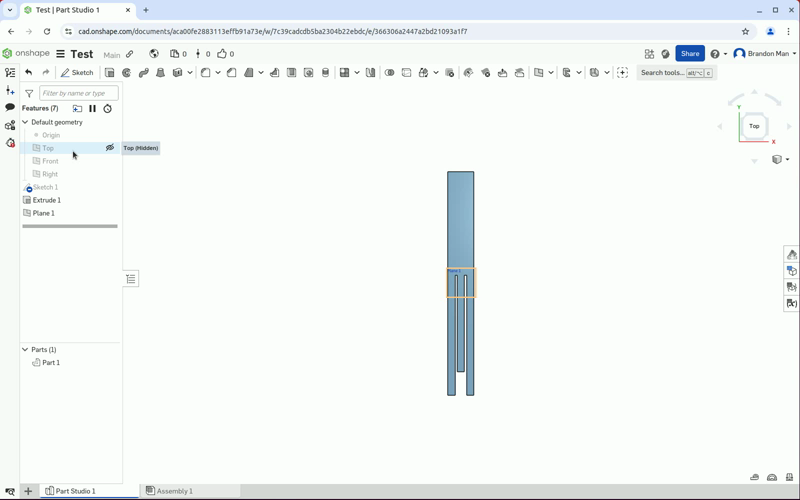
key(shift+s)
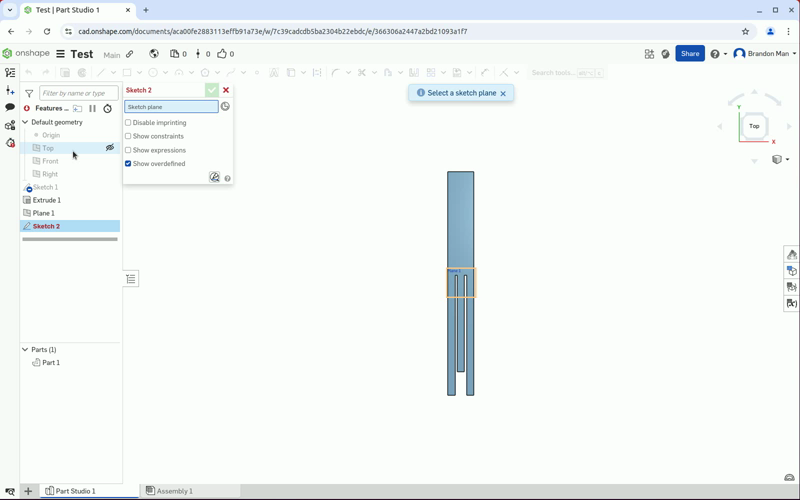
mouse_move(73, 215)
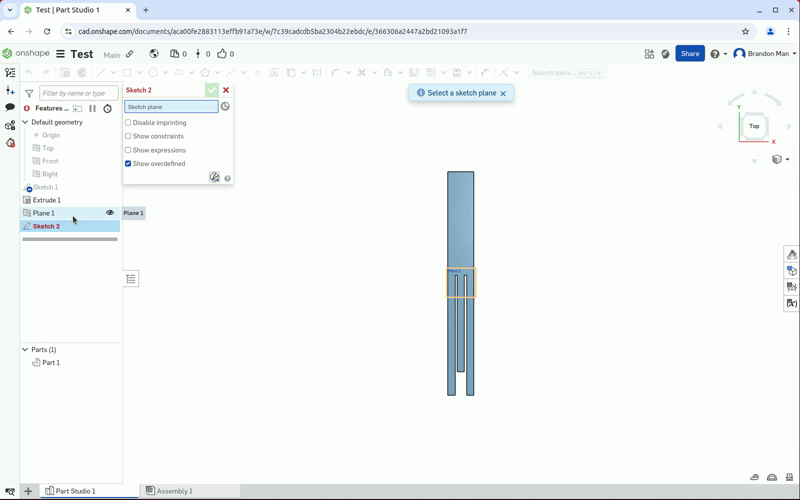
click(73, 215)
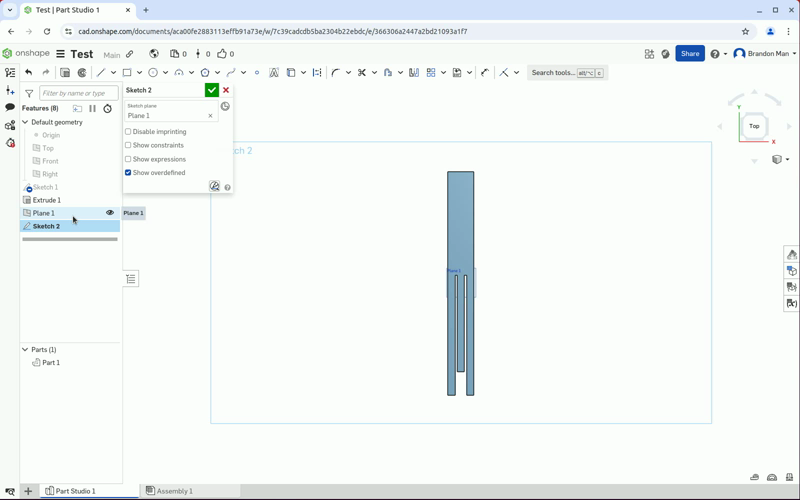
mouse_move(73, 352)
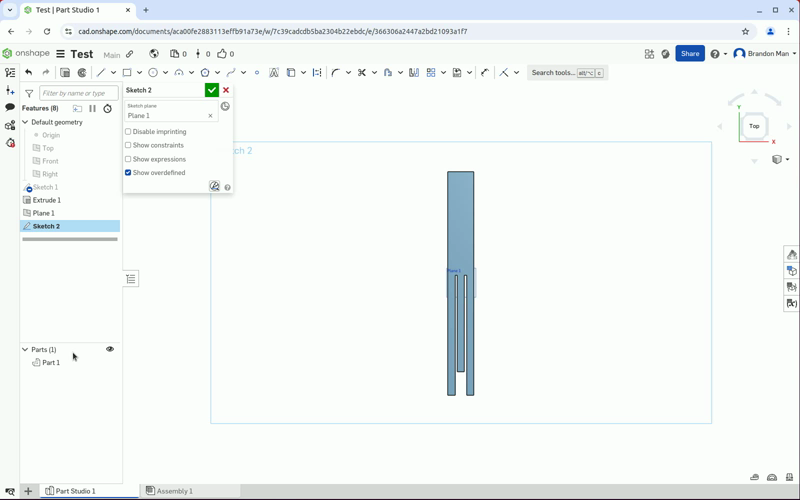
key(y)
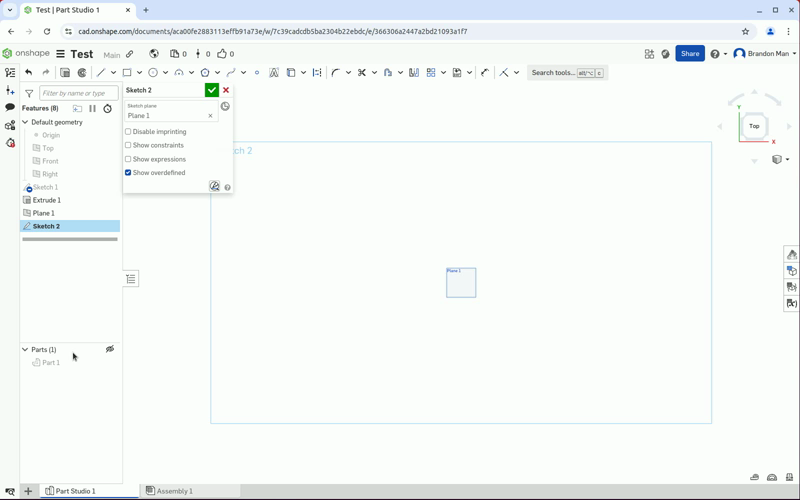
key(l)
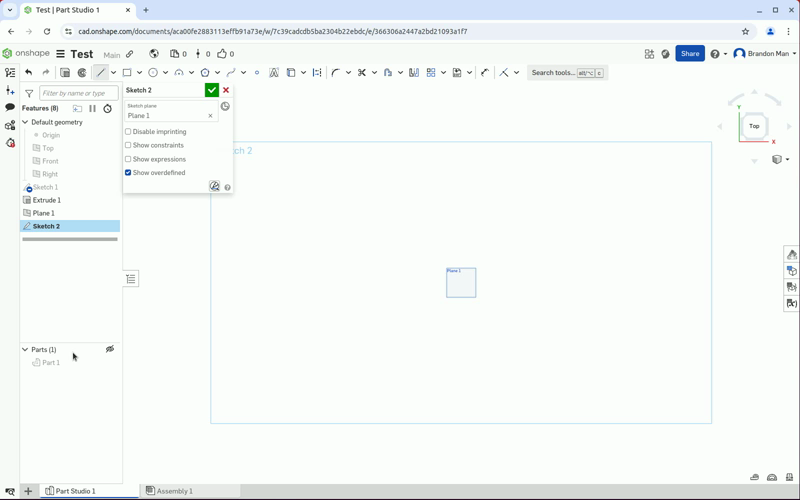
key_down(shift)
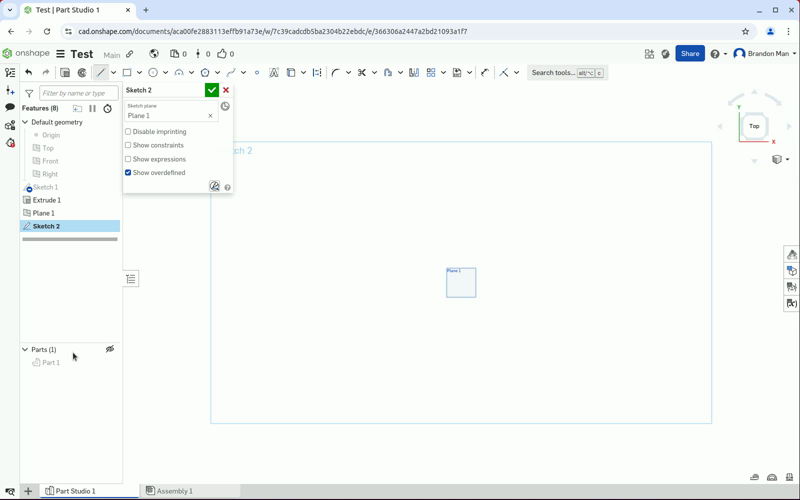
mouse_move(447, 395)
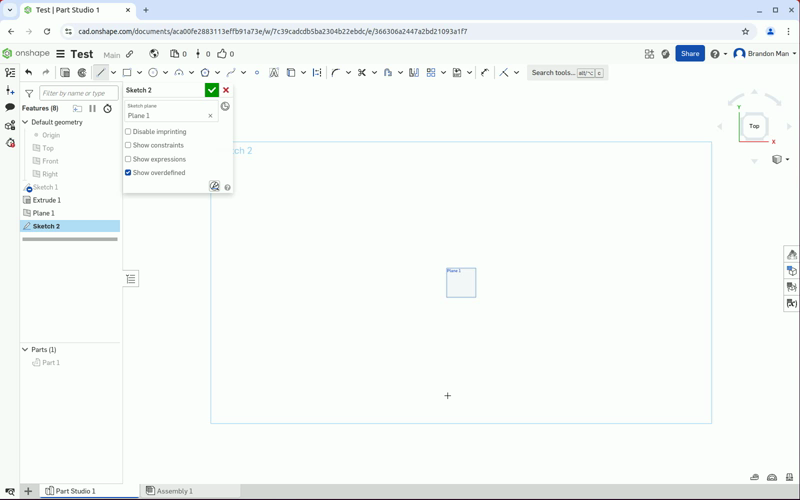
click(447, 395)
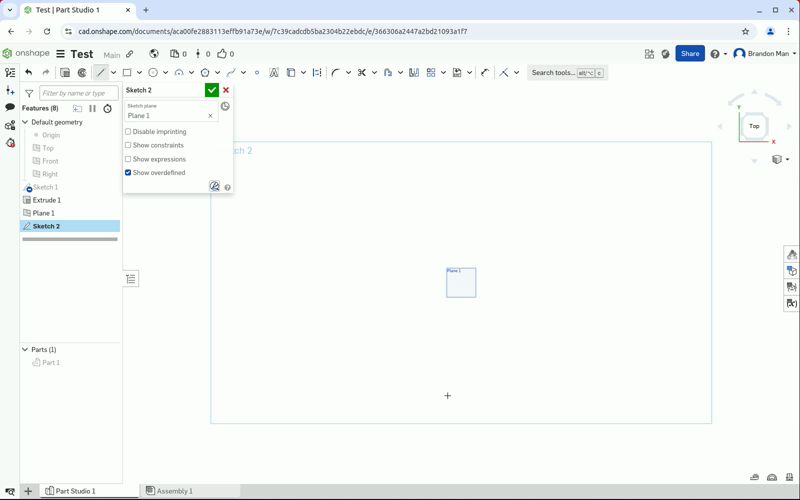
key_up(shift)
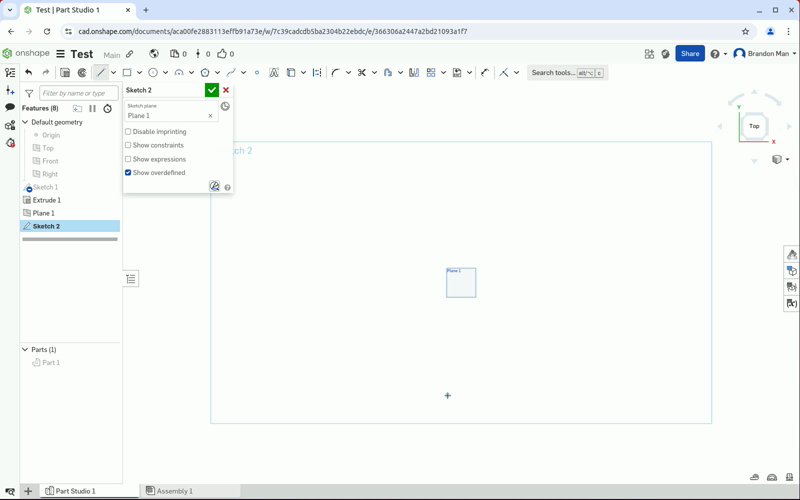
key_down(shift)
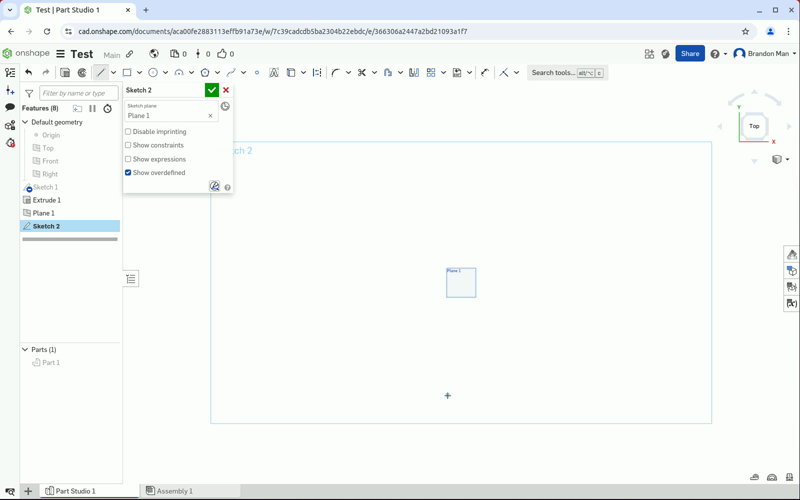
mouse_move(477, 395)
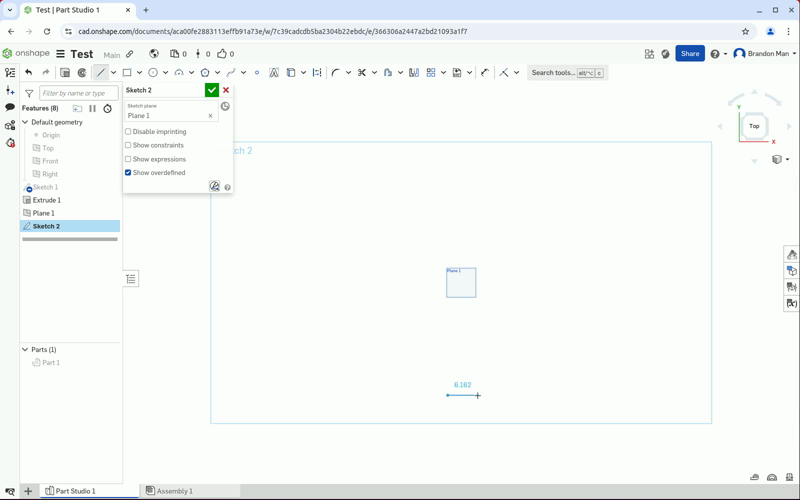
mouse_move(455, 395)
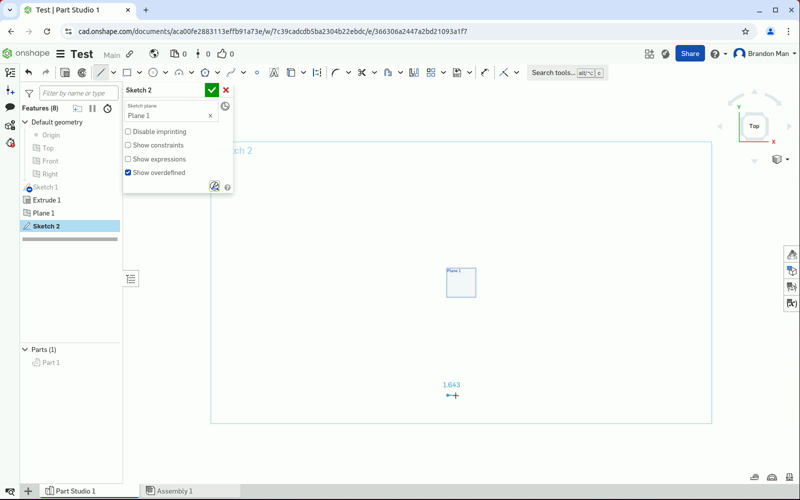
click(455, 395)
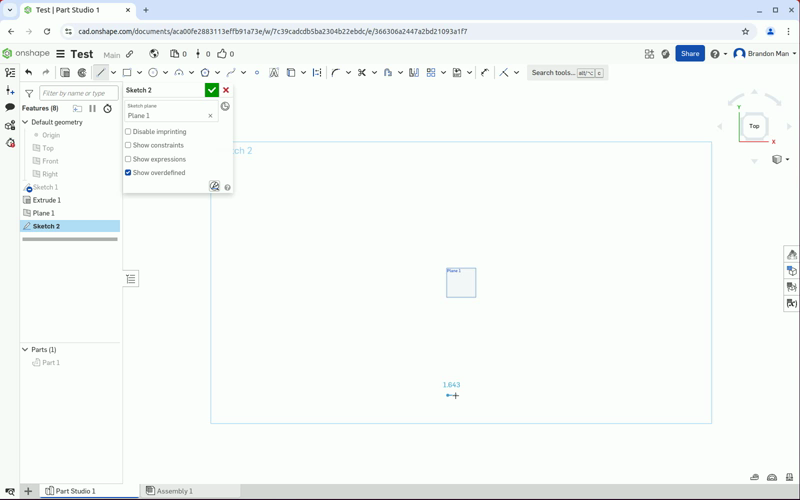
key_up(shift)
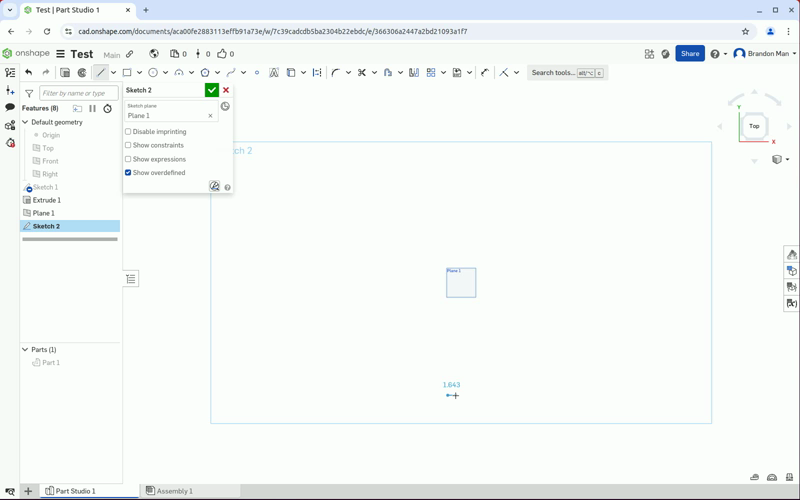
key_down(shift)
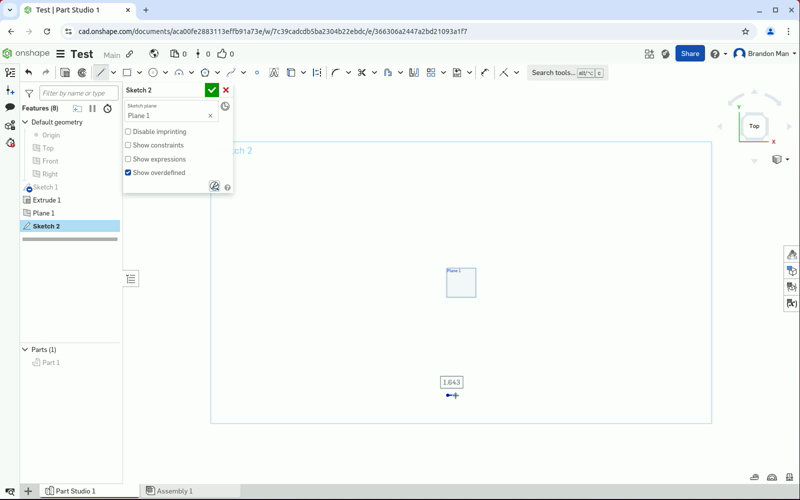
mouse_move(485, 395)
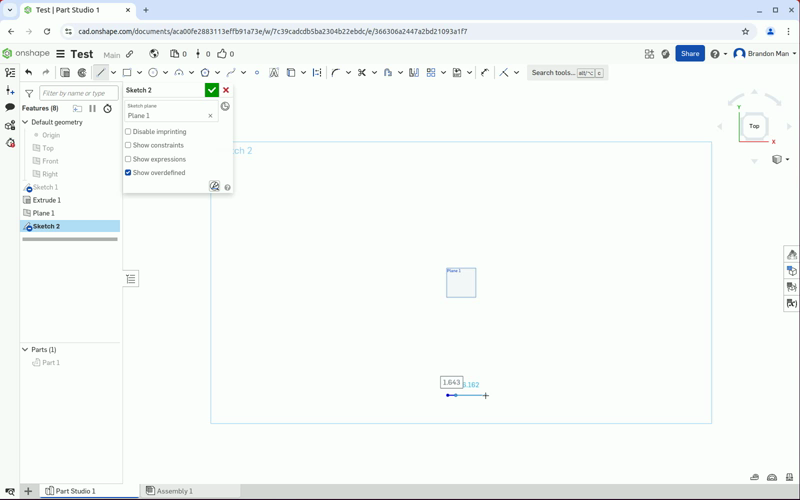
mouse_move(455, 372)
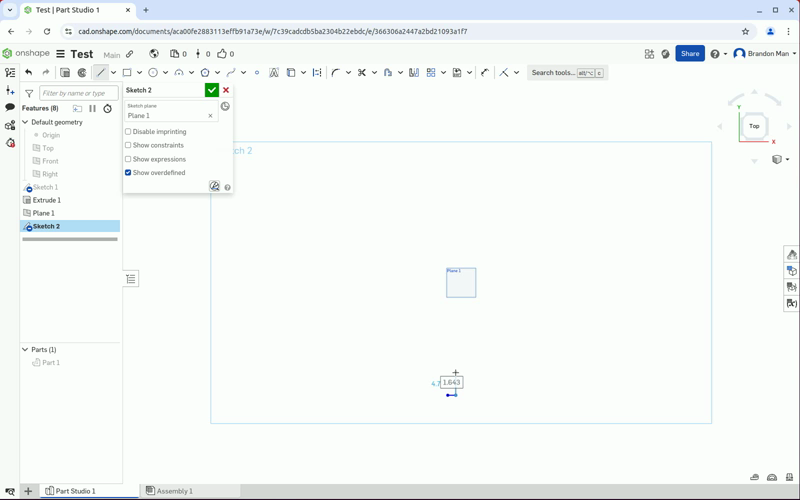
click(455, 372)
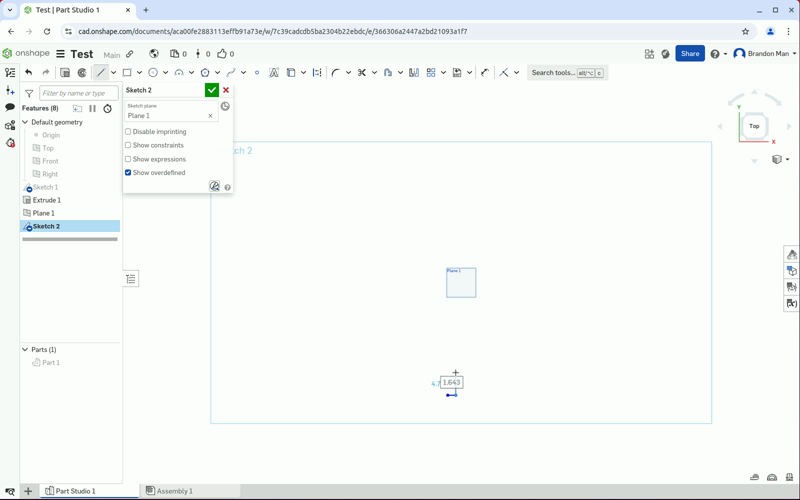
key_up(shift)
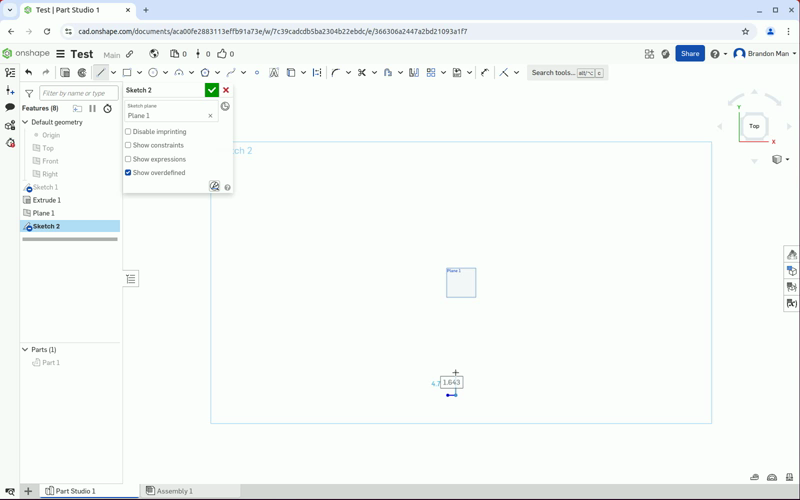
key_down(shift)
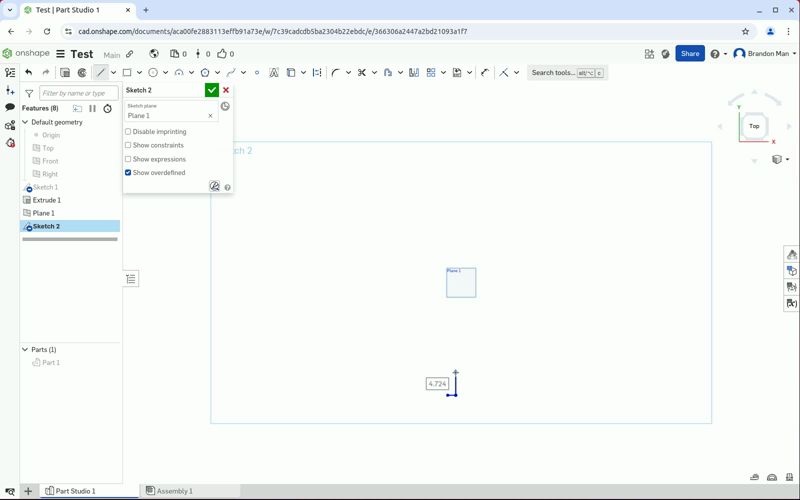
mouse_move(485, 372)
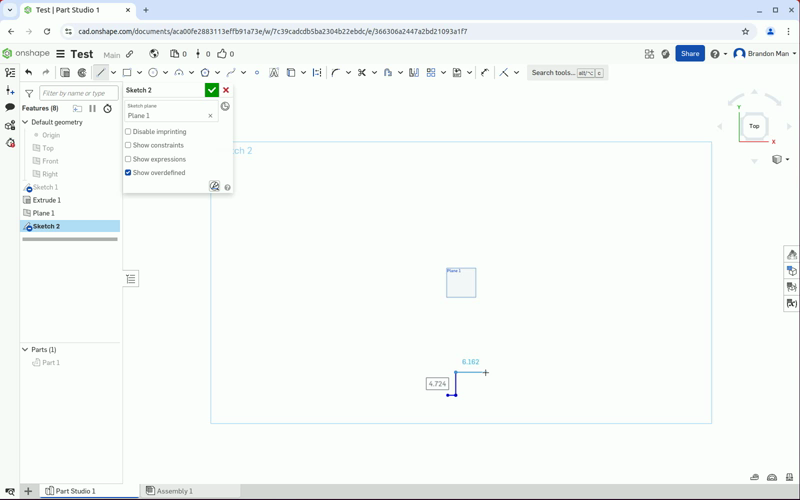
mouse_move(447, 372)
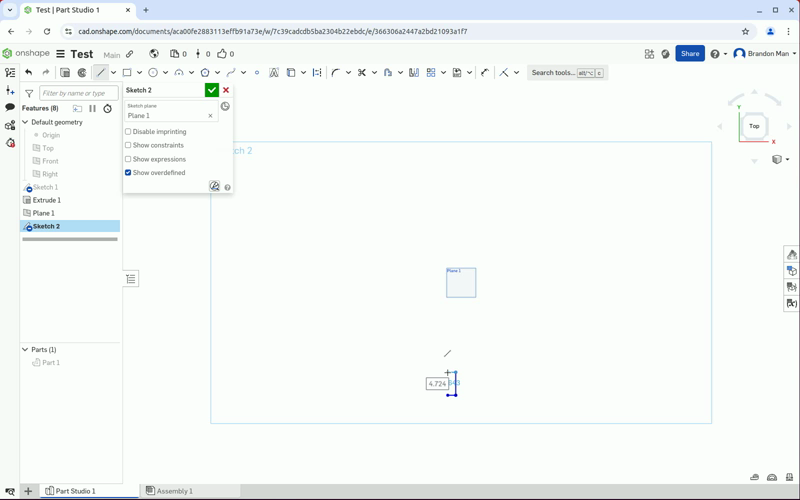
click(447, 372)
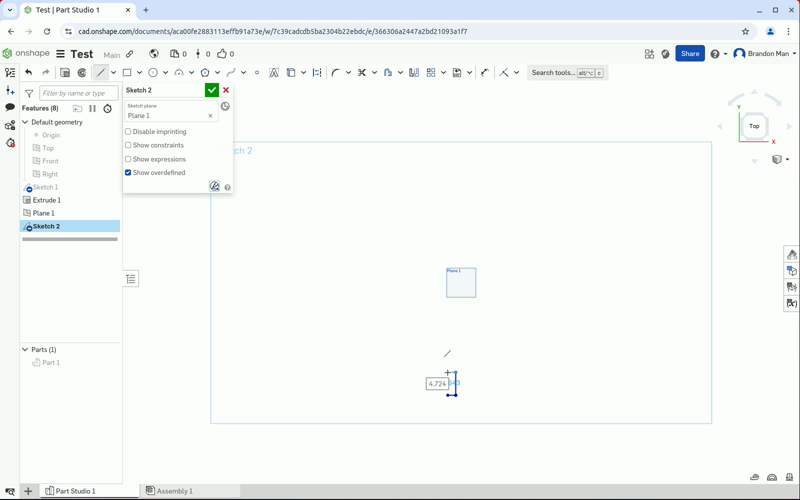
key_up(shift)
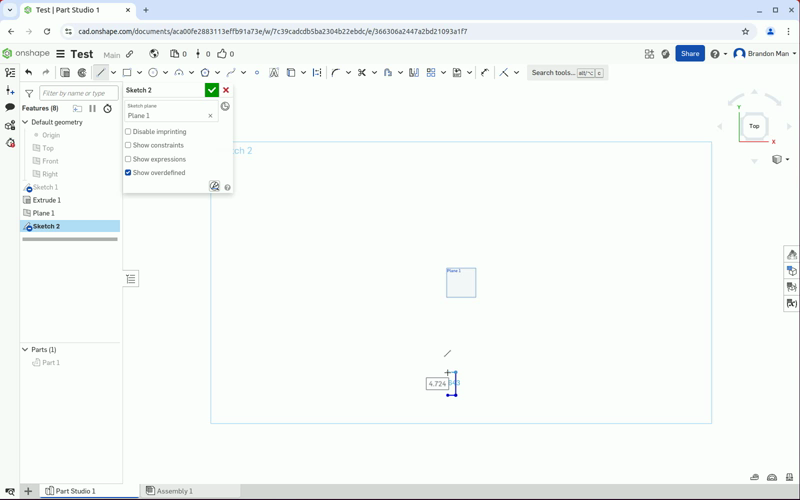
mouse_move(477, 372)
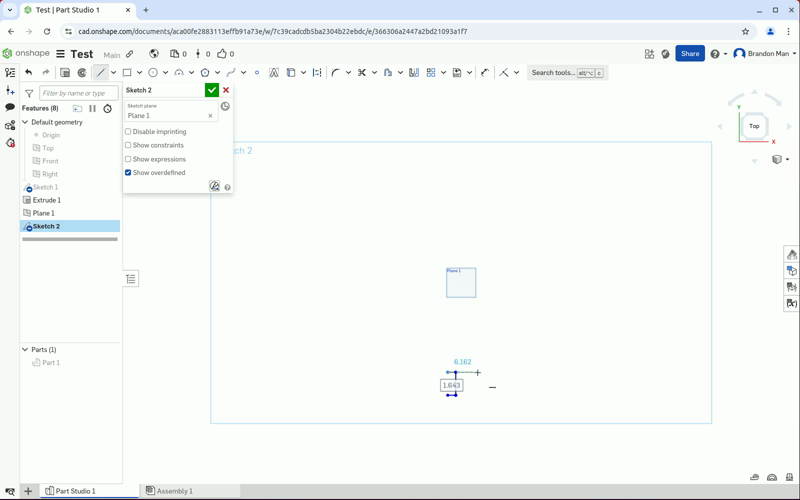
key_down(shift)
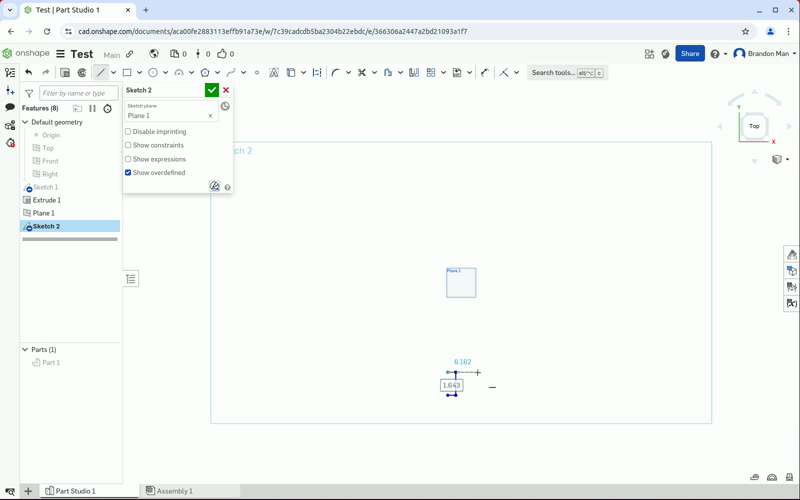
mouse_move(447, 395)
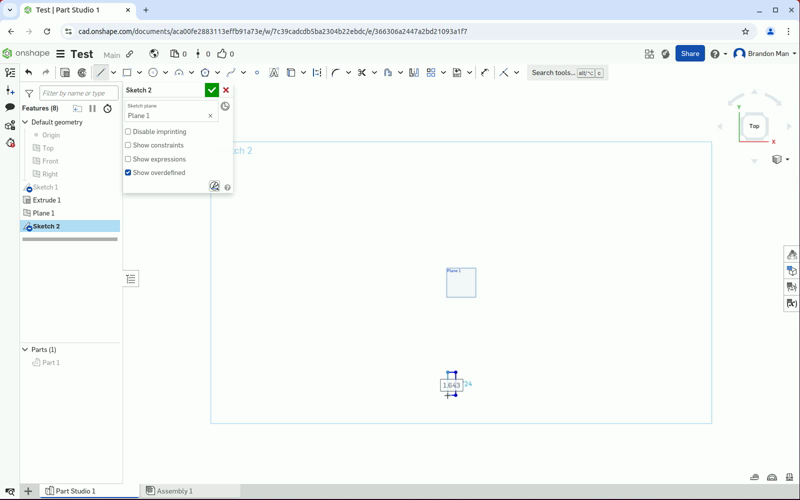
key_up(shift)
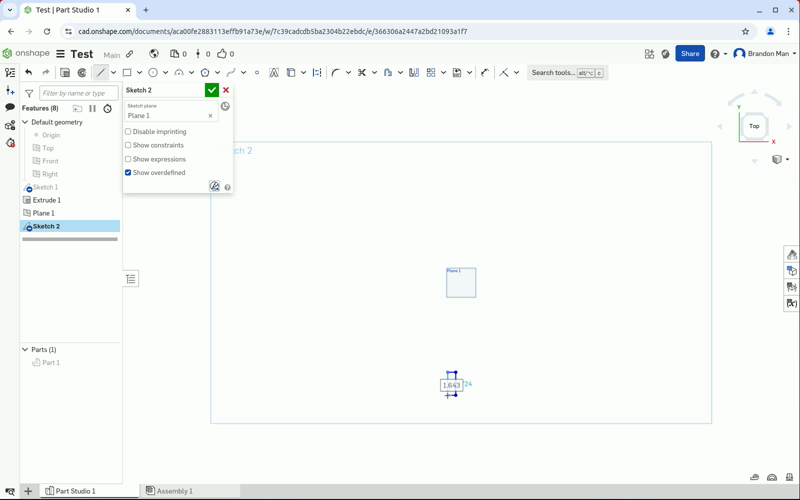
click(447, 395)
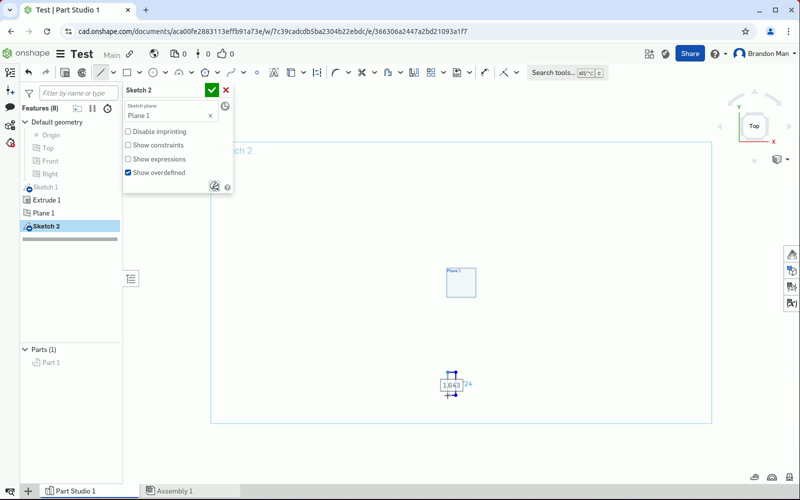
key(esc)
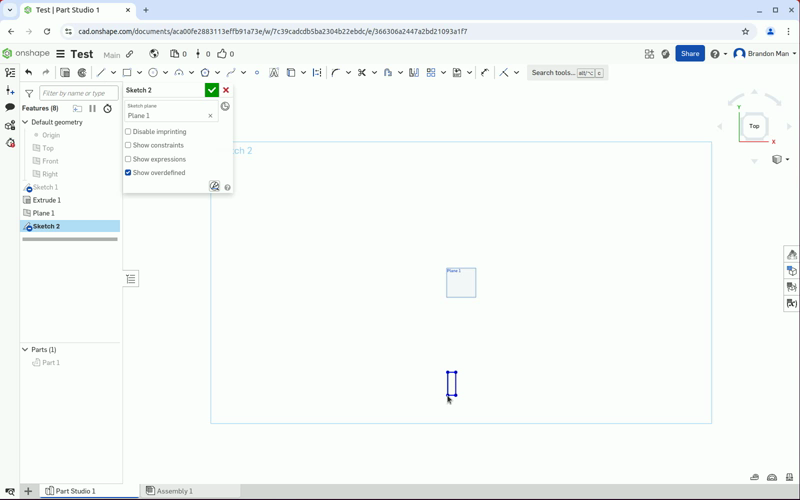
mouse_move(452, 395)
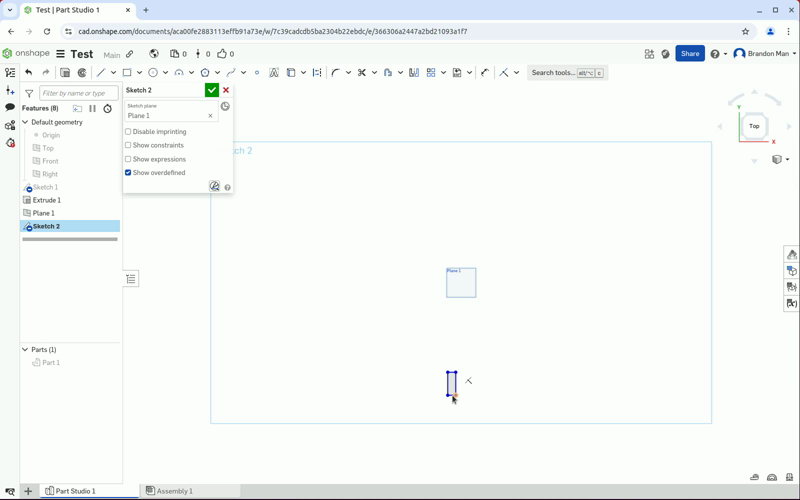
scroll(6)
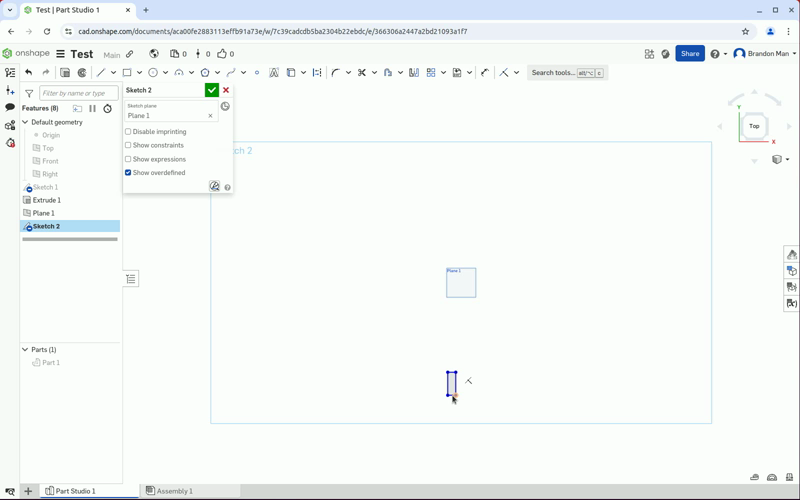
scroll(6)
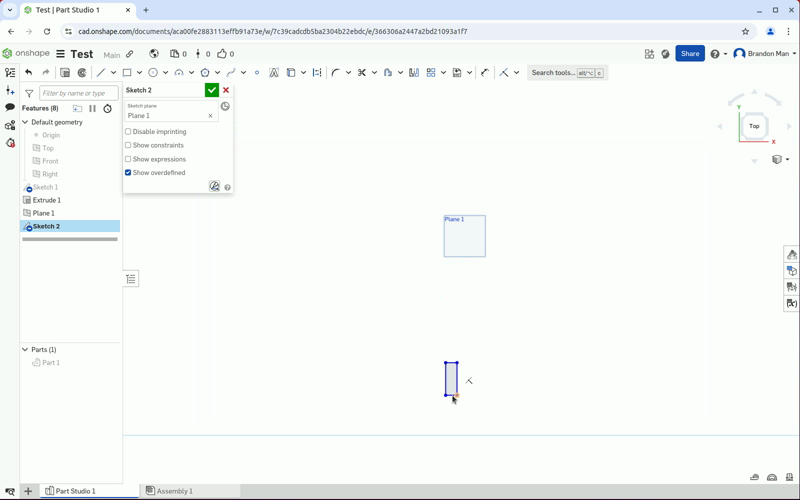
scroll(6)
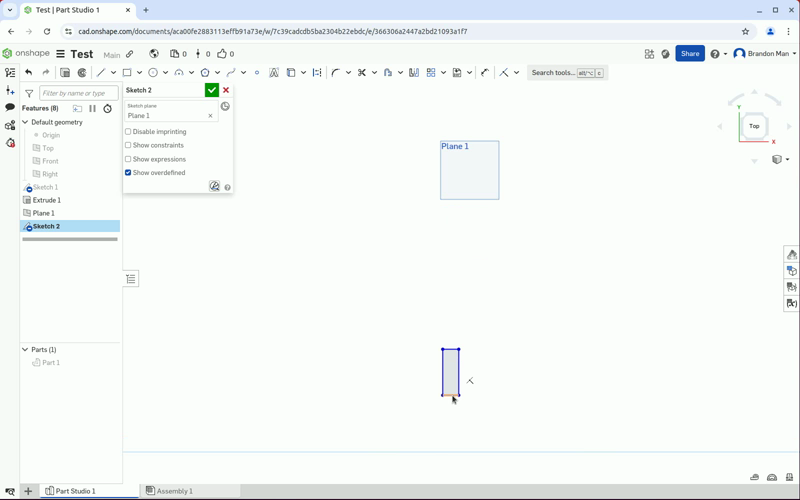
scroll(6)
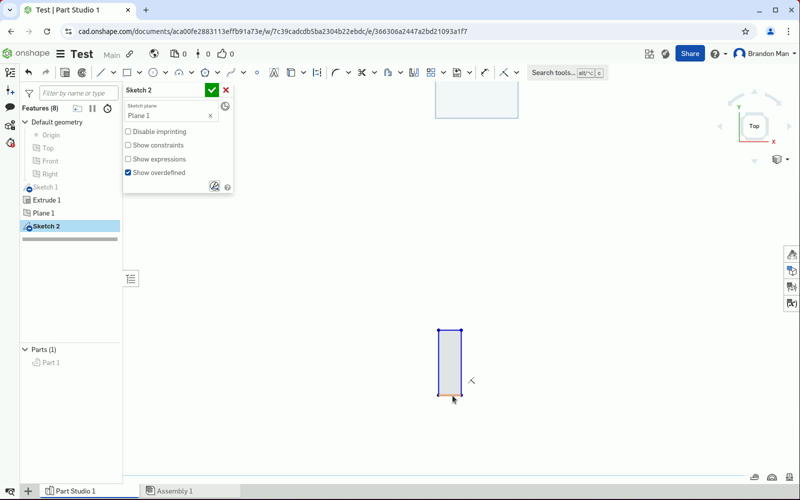
scroll(6)
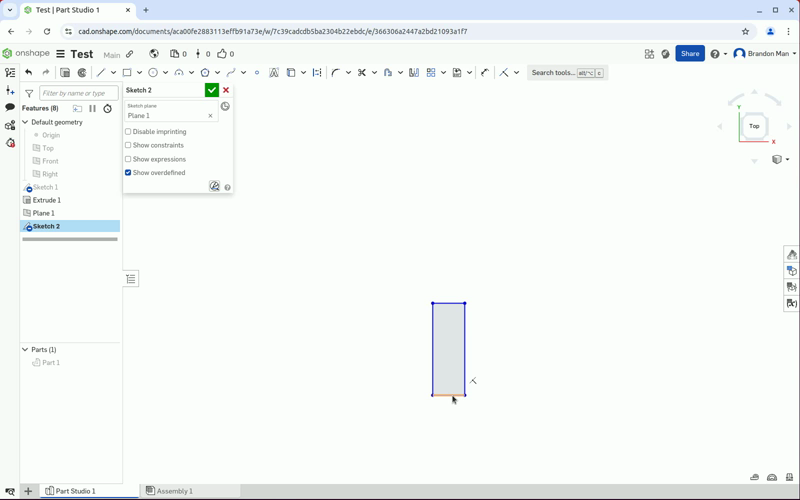
scroll(6)
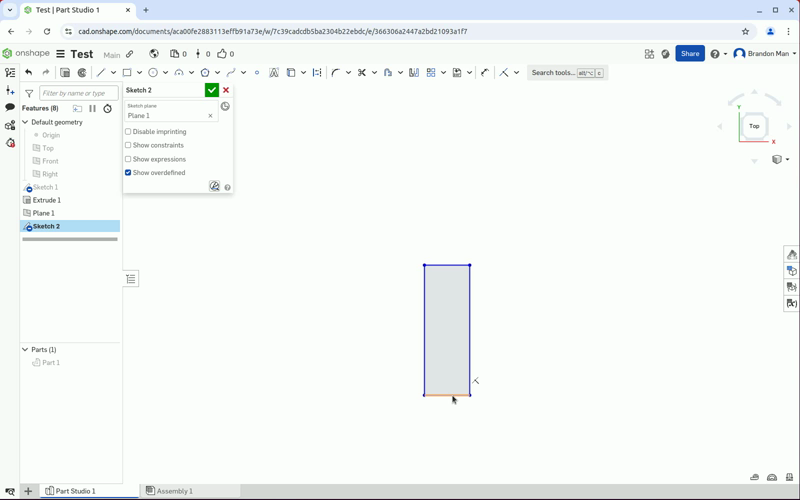
scroll(6)
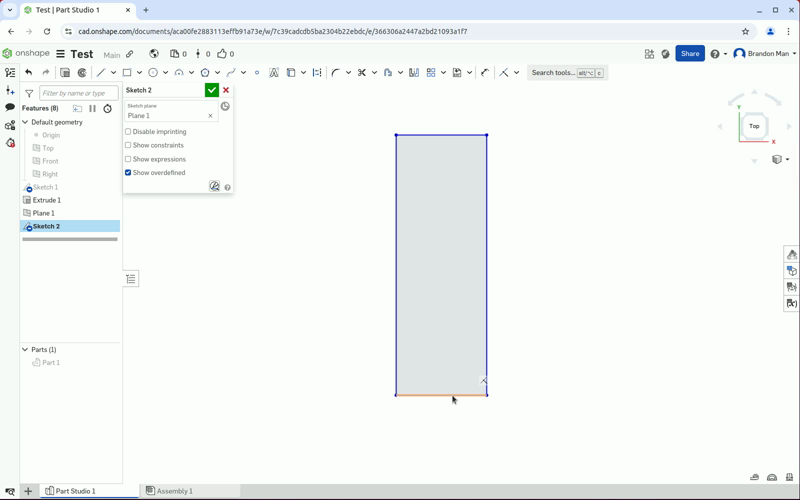
click(452, 395)
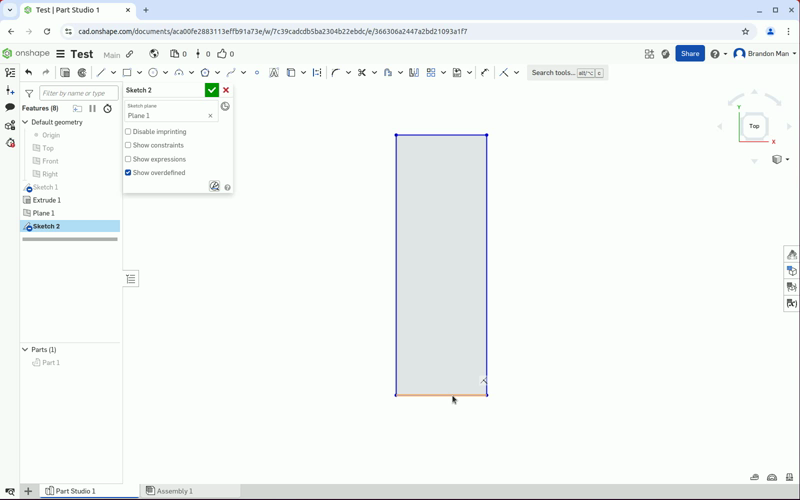
scroll(-6)
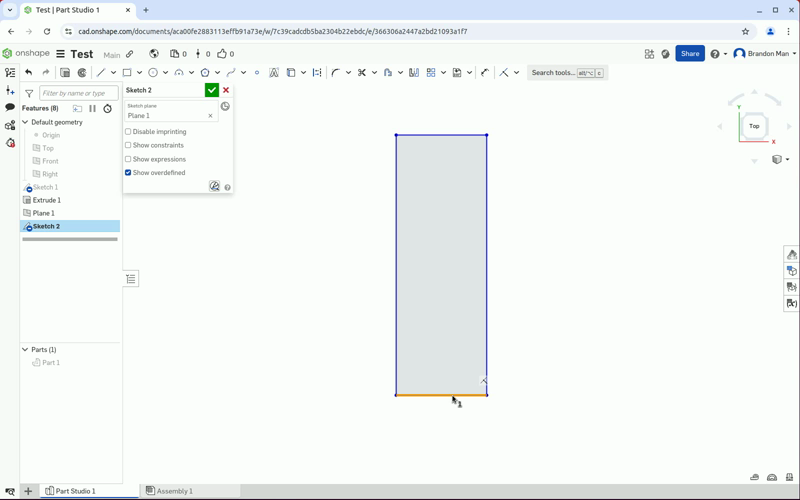
scroll(-6)
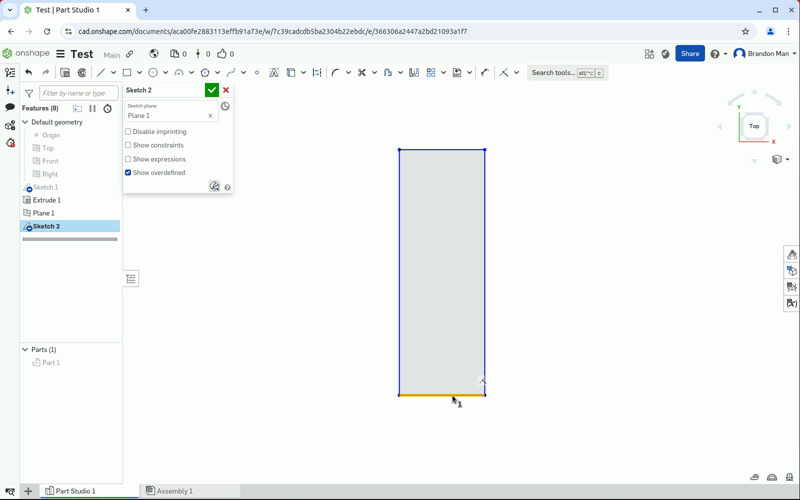
scroll(-6)
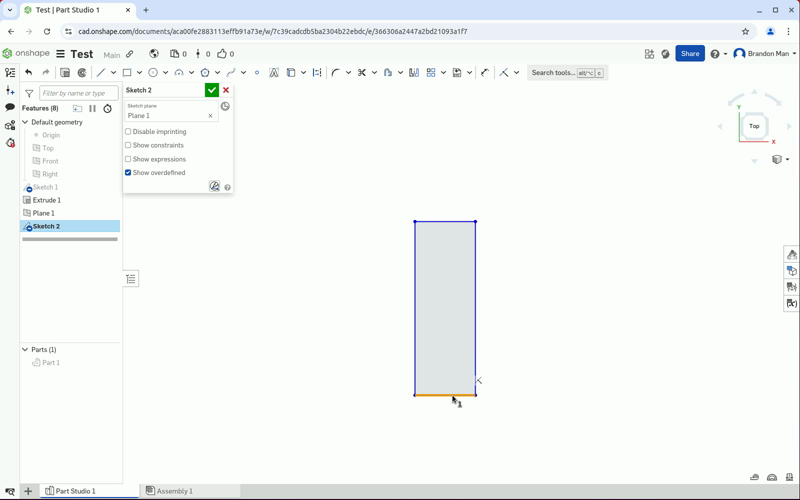
scroll(-6)
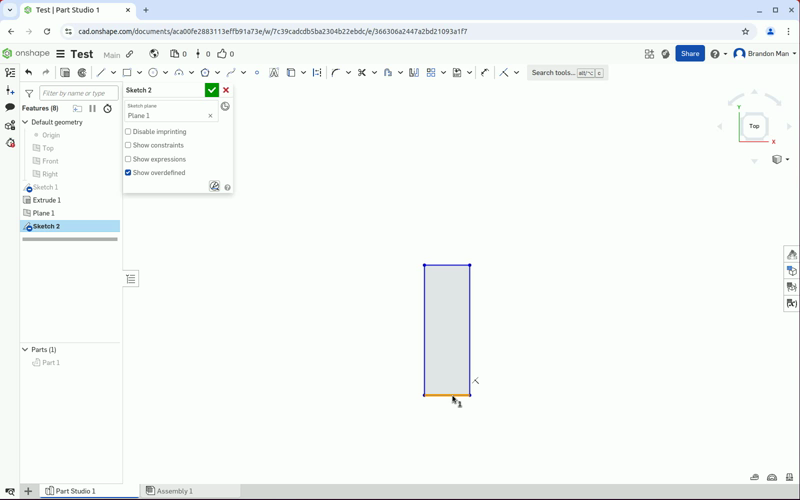
scroll(-6)
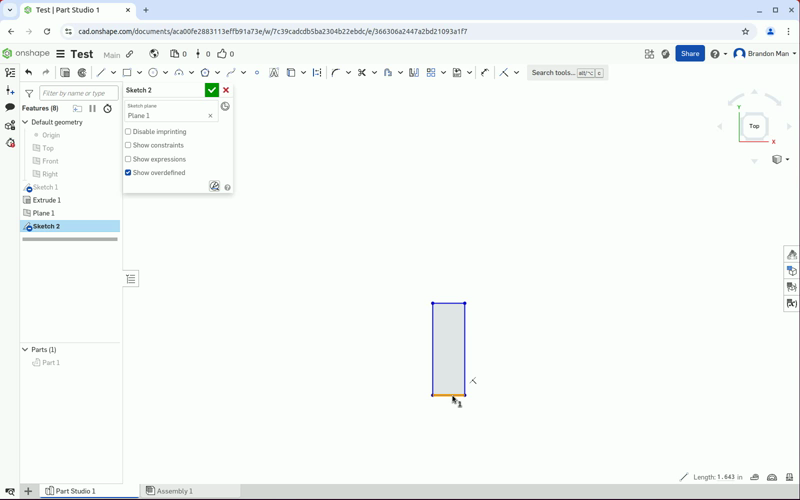
scroll(-6)
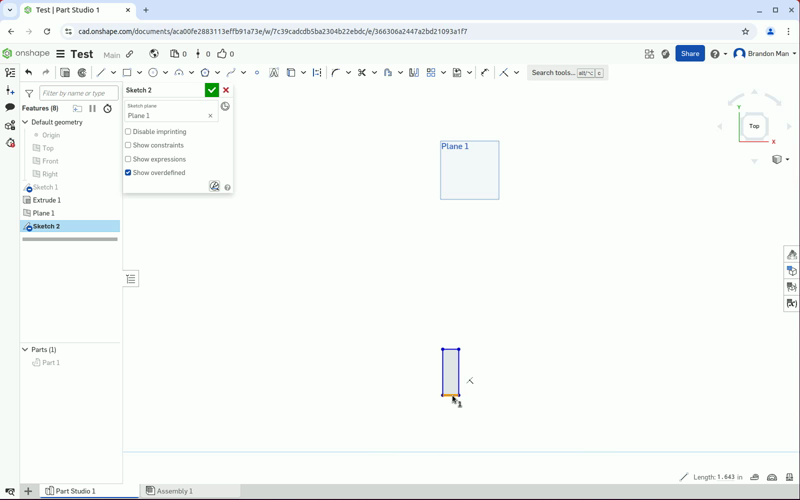
scroll(-6)
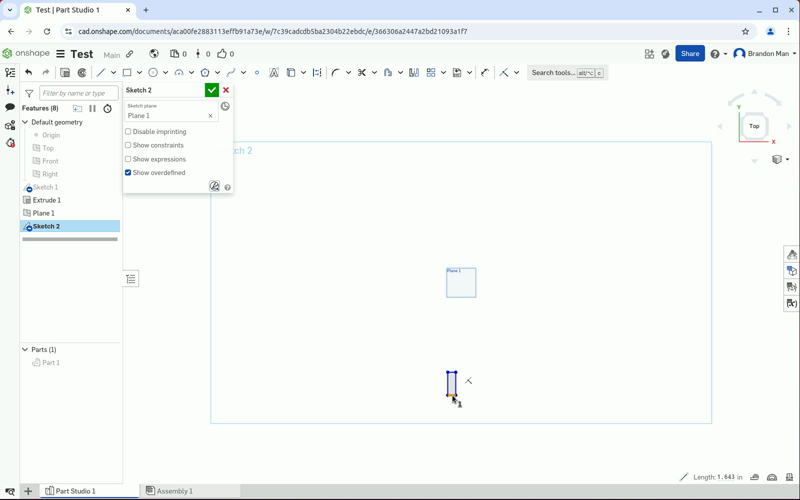
mouse_move(73, 352)
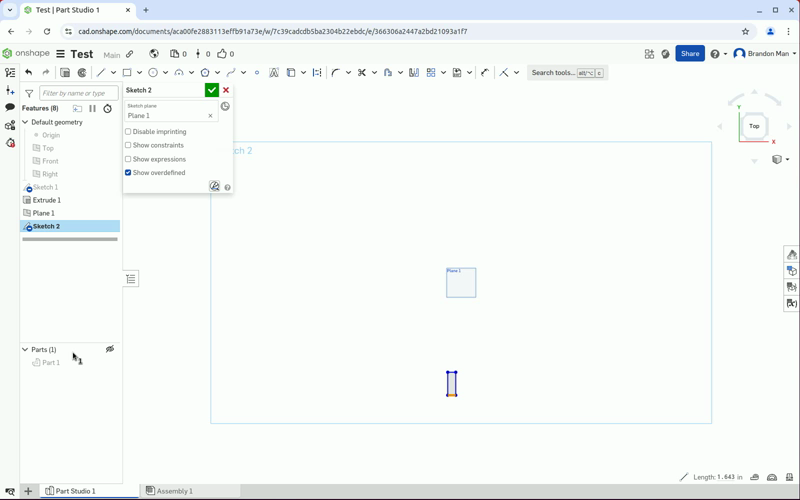
key(shift+y)
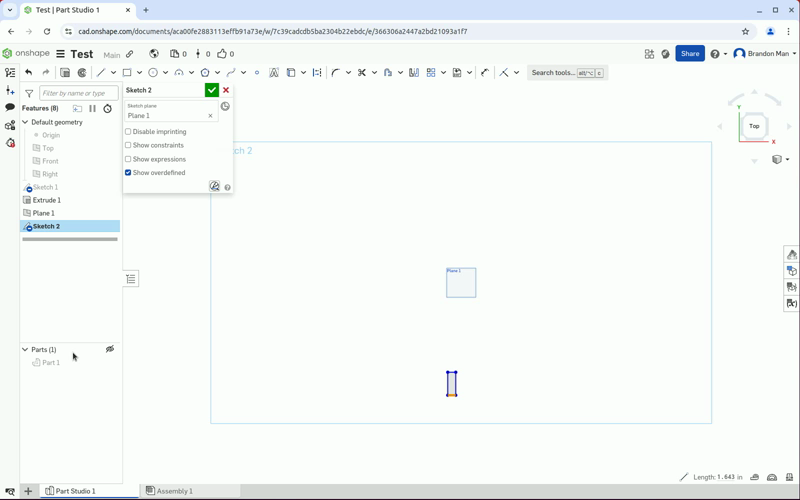
key(shift+e)
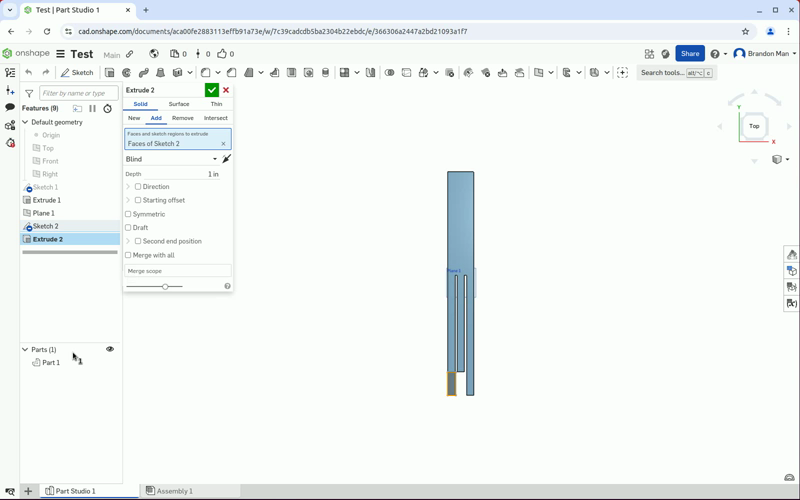
mouse_move(143, 106)
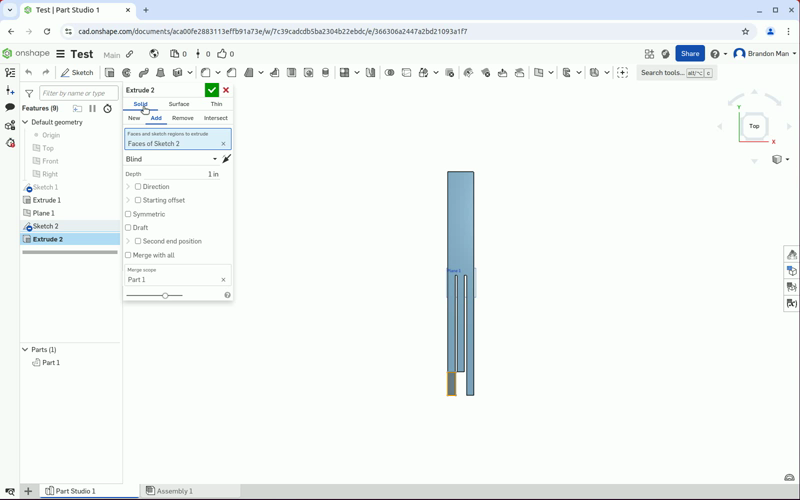
click(143, 106)
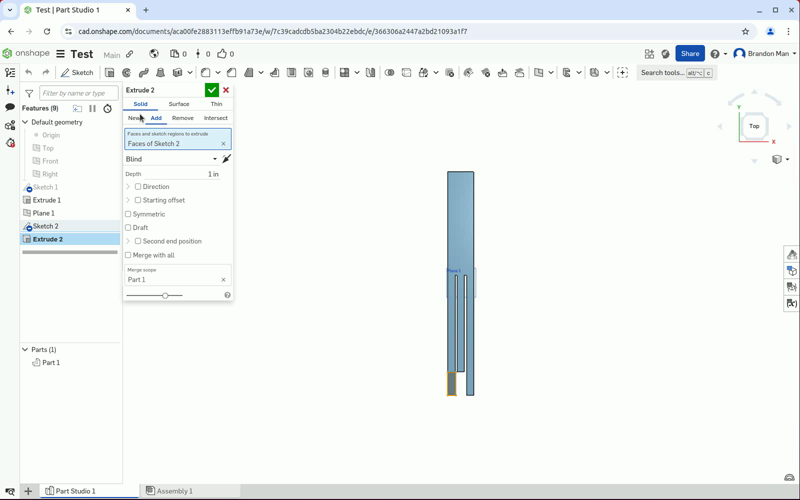
mouse_move(137, 120)
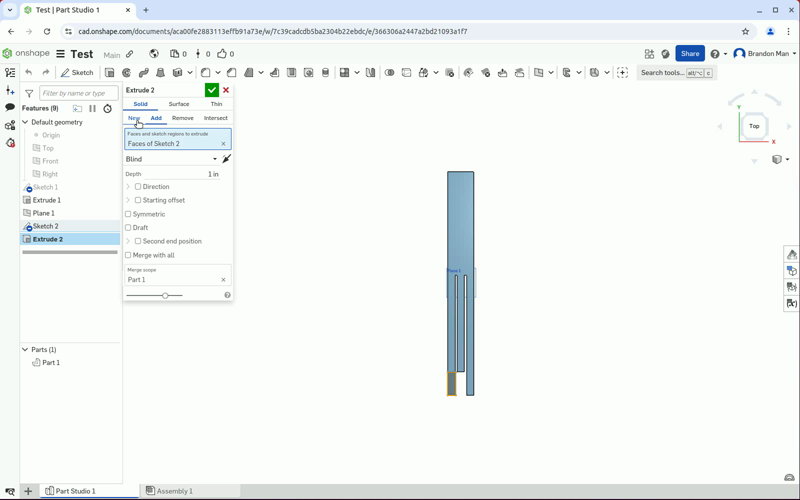
click(137, 120)
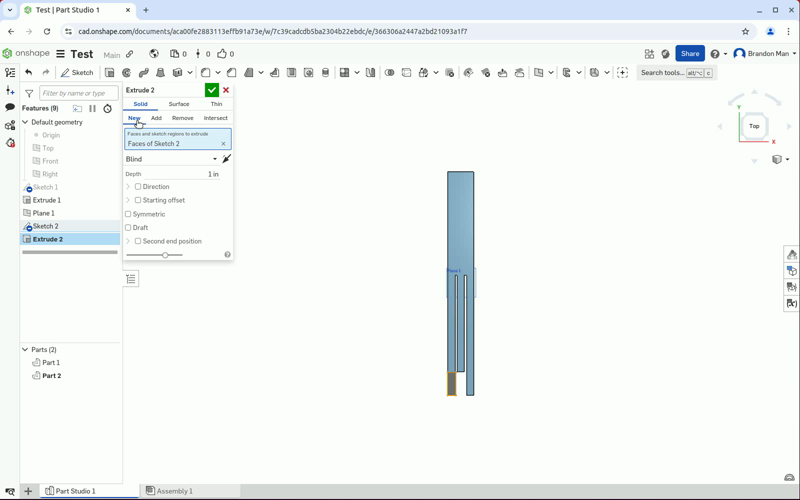
key(tab, 4)
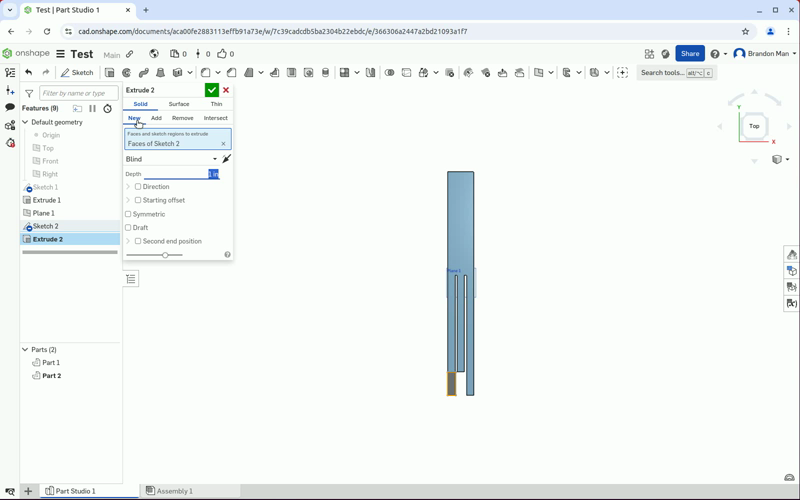
text(0.963)
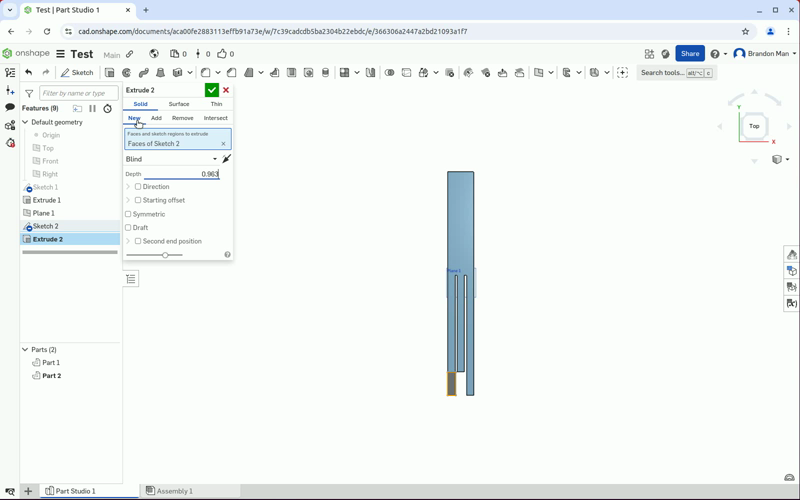
key(enter)
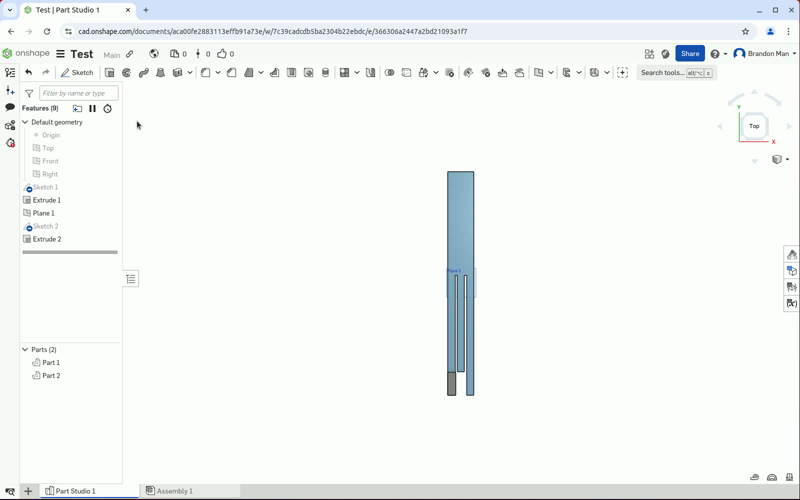
key(shift+h)
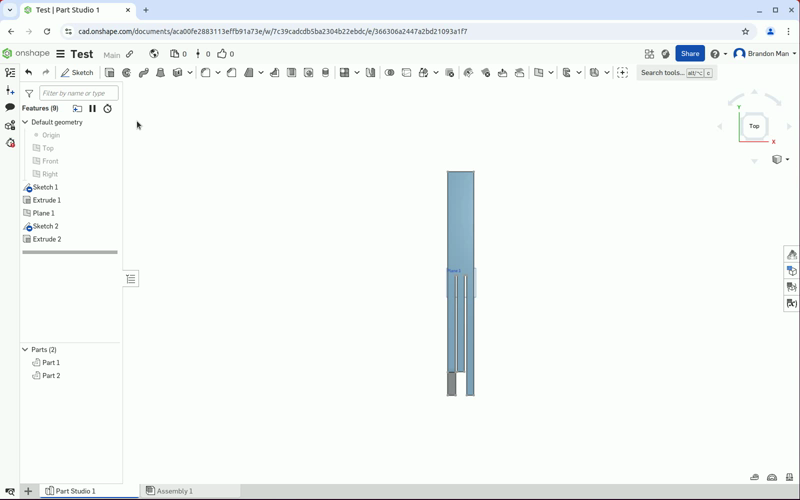
key(shift+h)
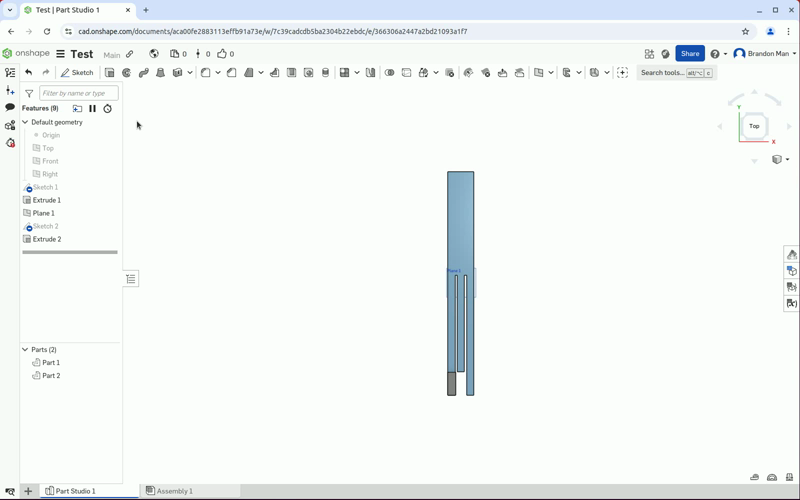
mouse_move(73, 189)
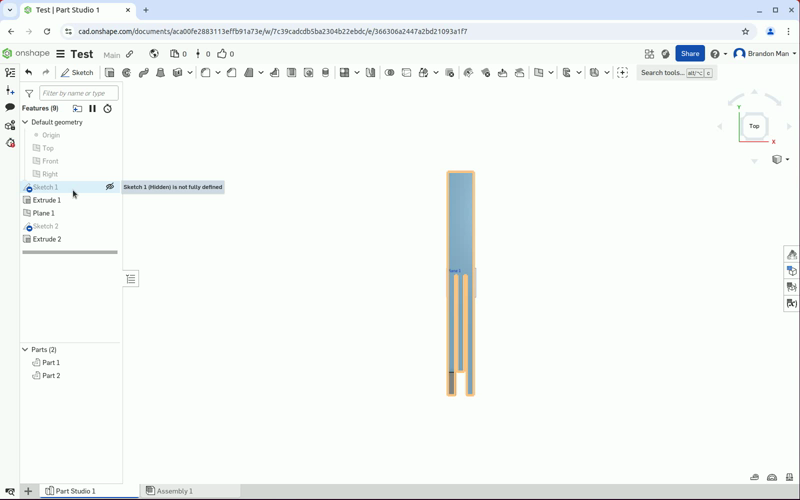
click(73, 189)
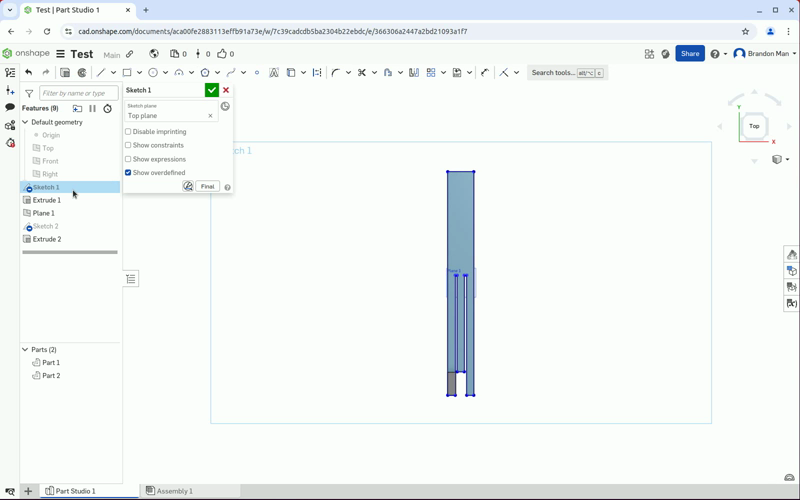
mouse_move(229, 92)
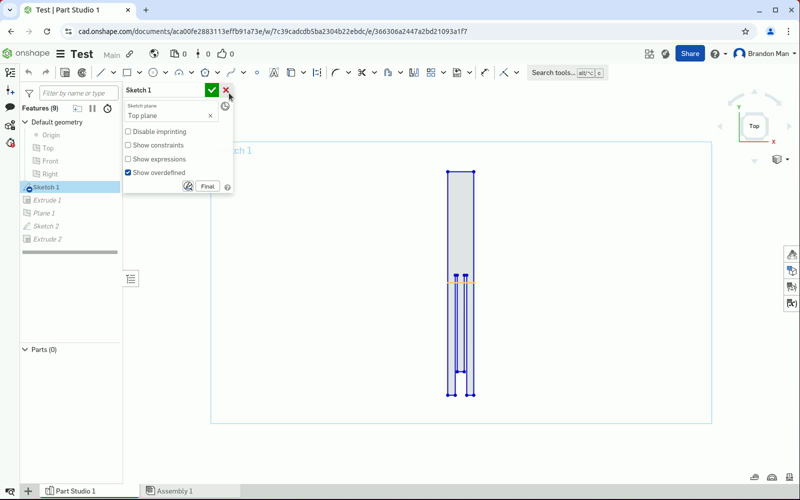
click(229, 92)
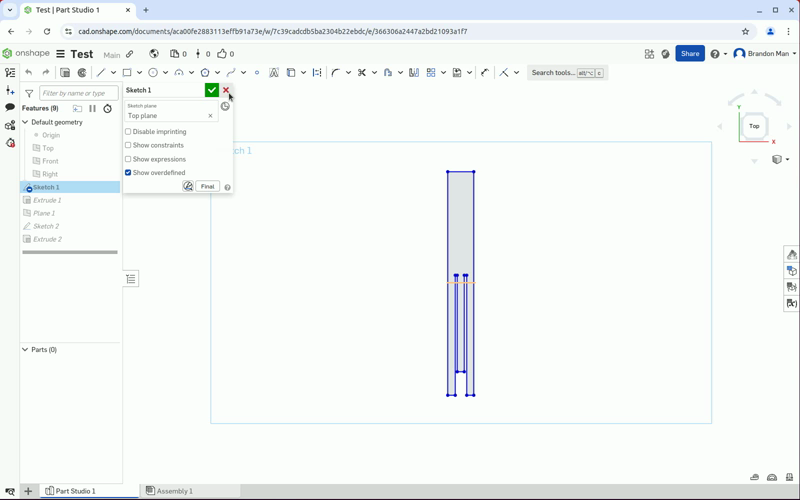
key(shift+s)
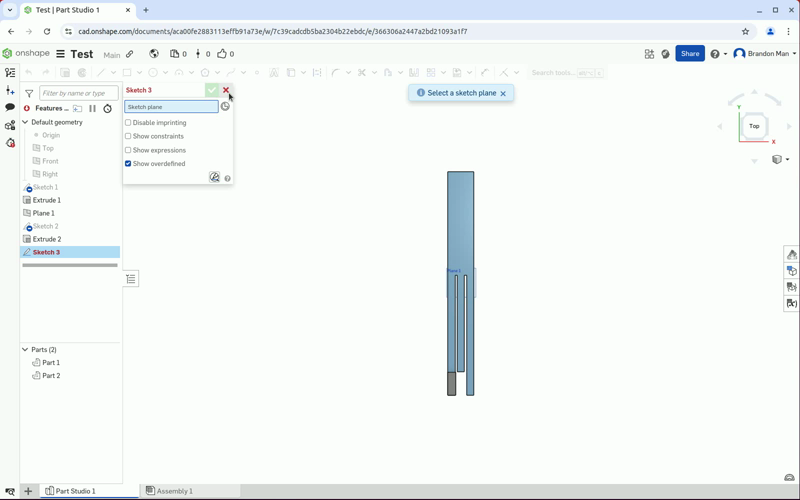
mouse_move(73, 215)
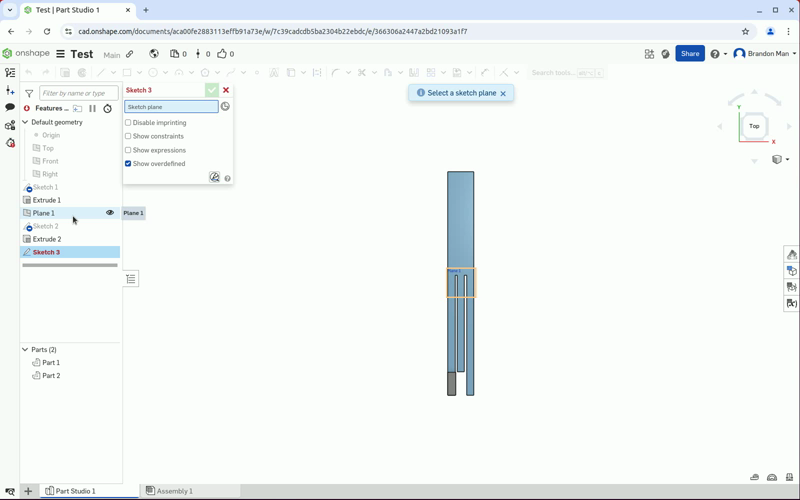
click(73, 215)
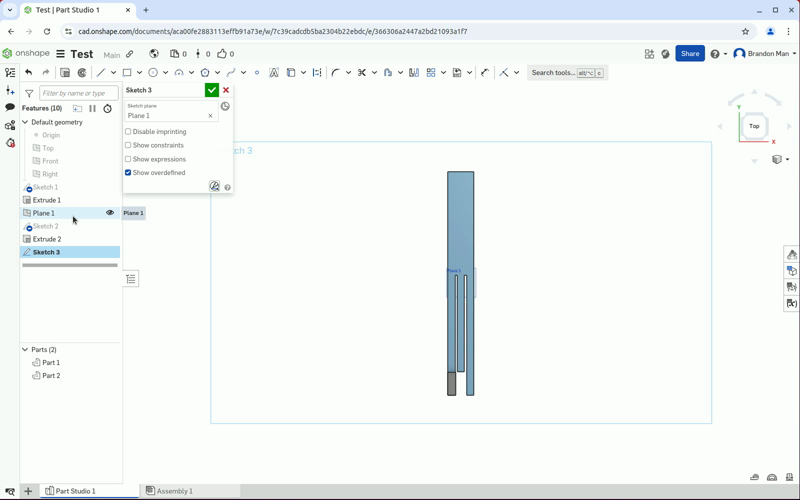
mouse_move(73, 352)
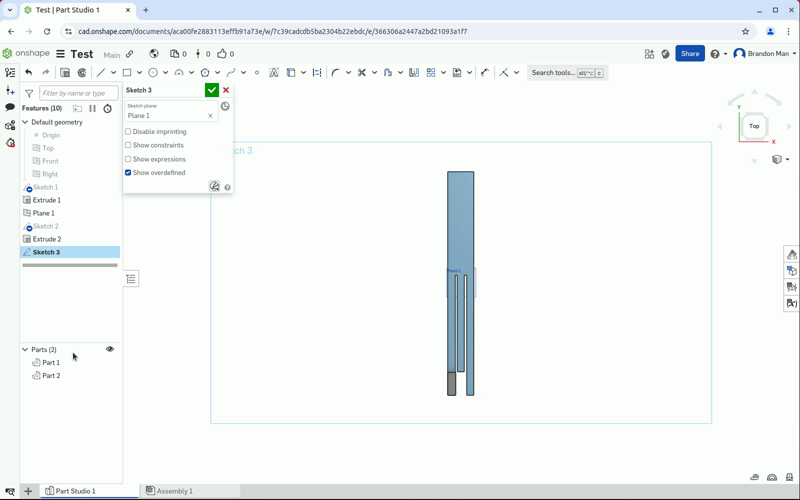
key(y)
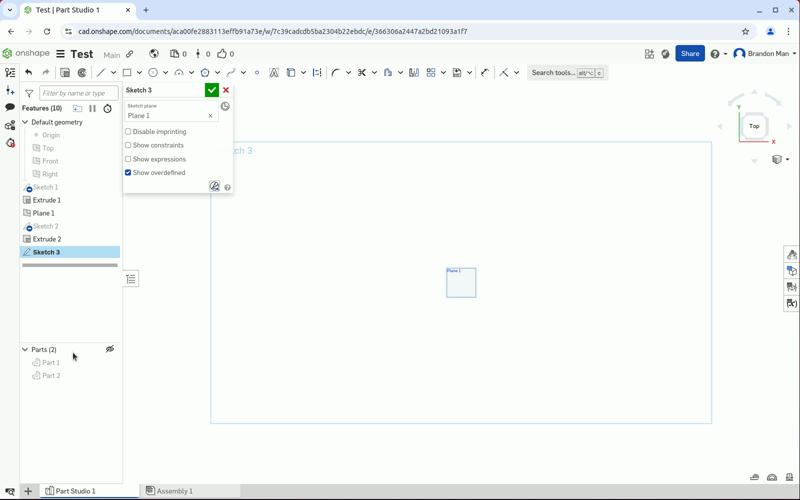
key(l)
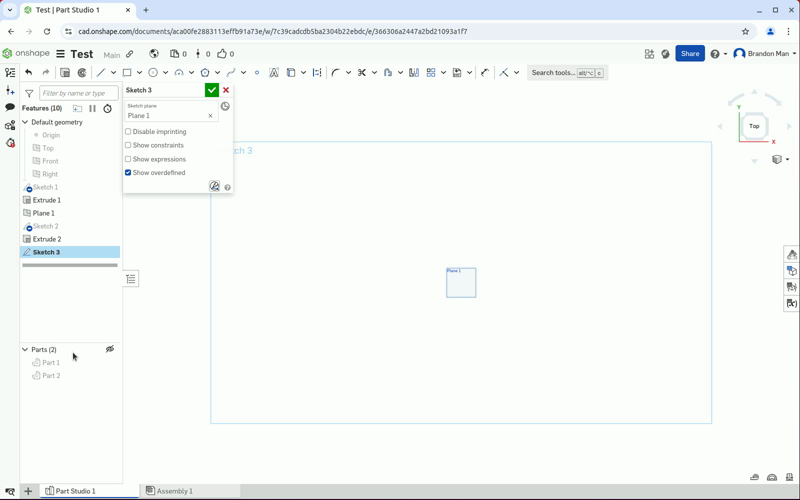
key_down(shift)
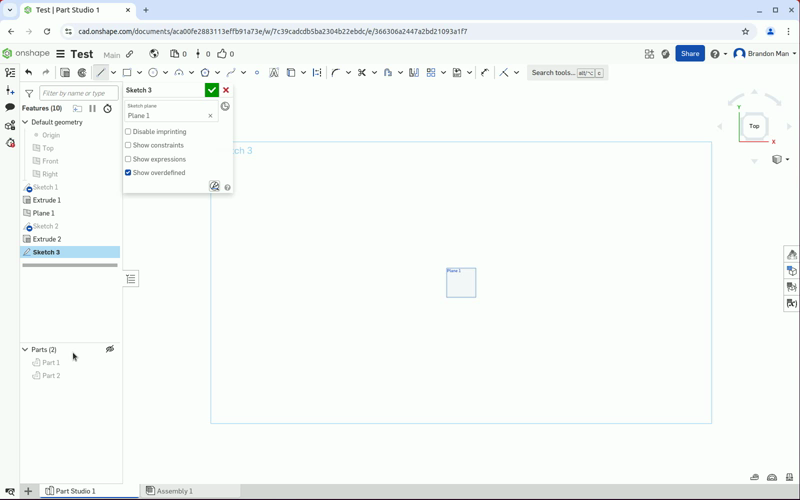
mouse_move(465, 395)
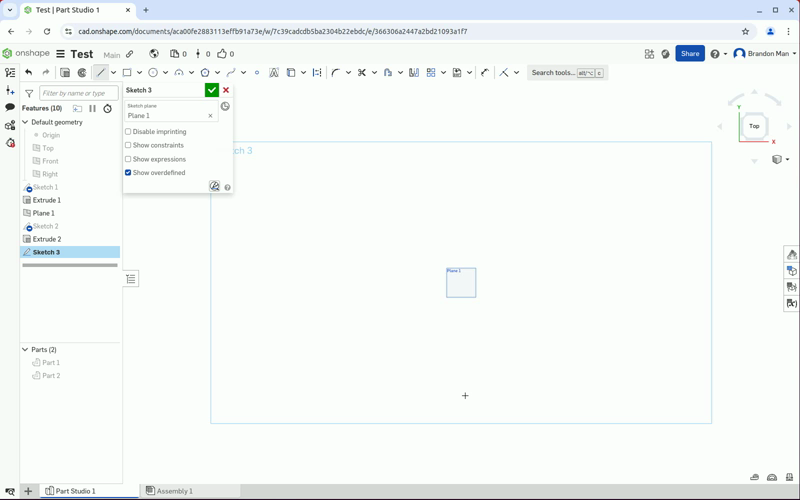
click(465, 395)
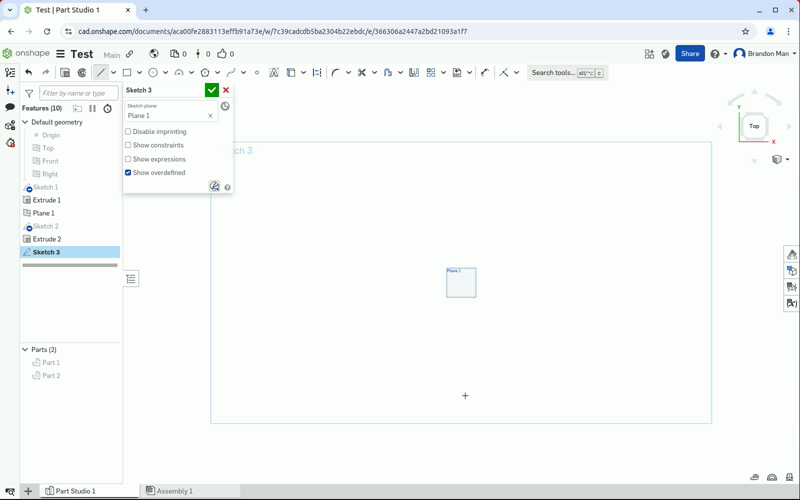
key_up(shift)
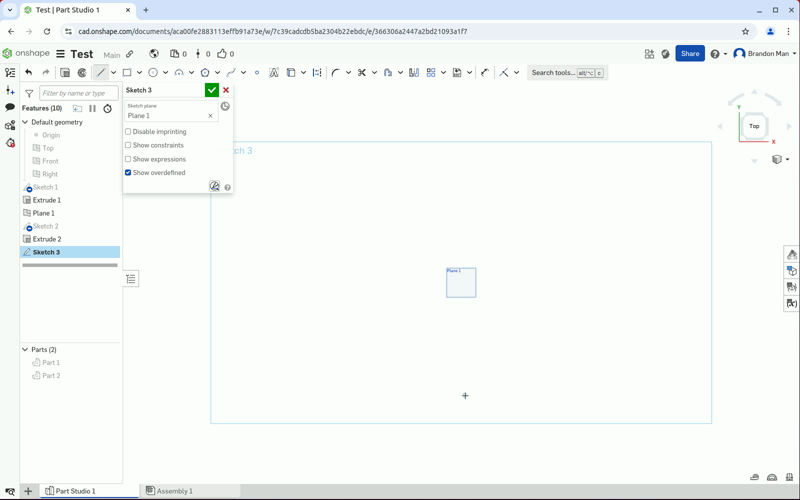
key_down(shift)
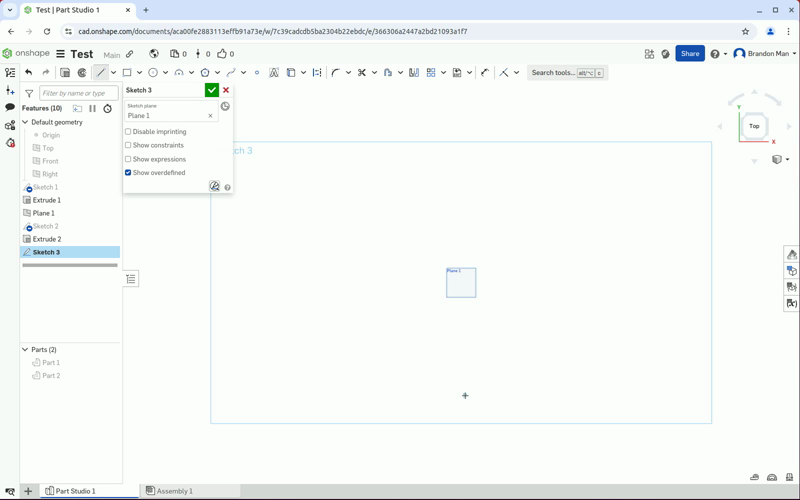
mouse_move(495, 395)
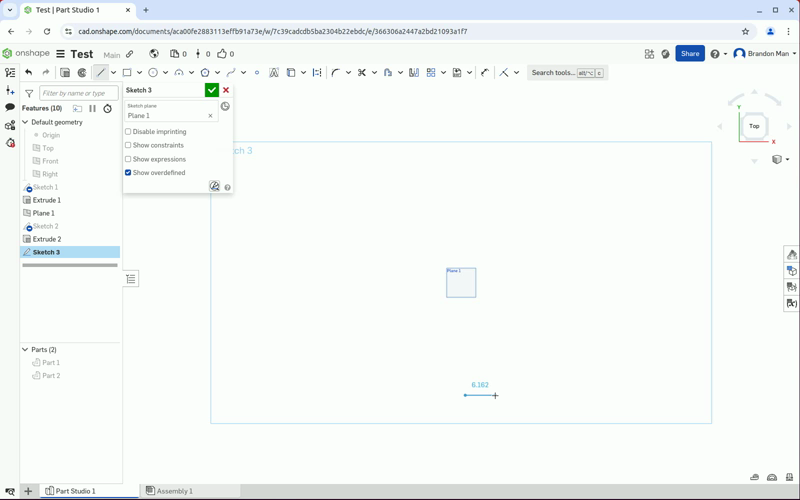
mouse_move(473, 395)
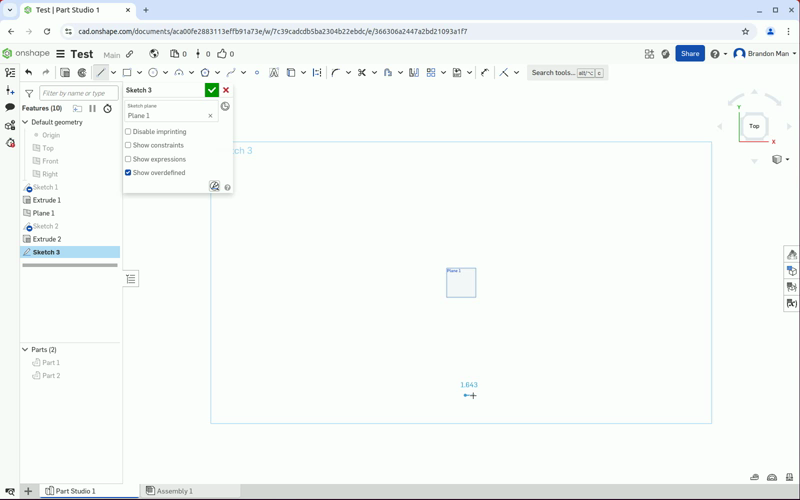
click(473, 395)
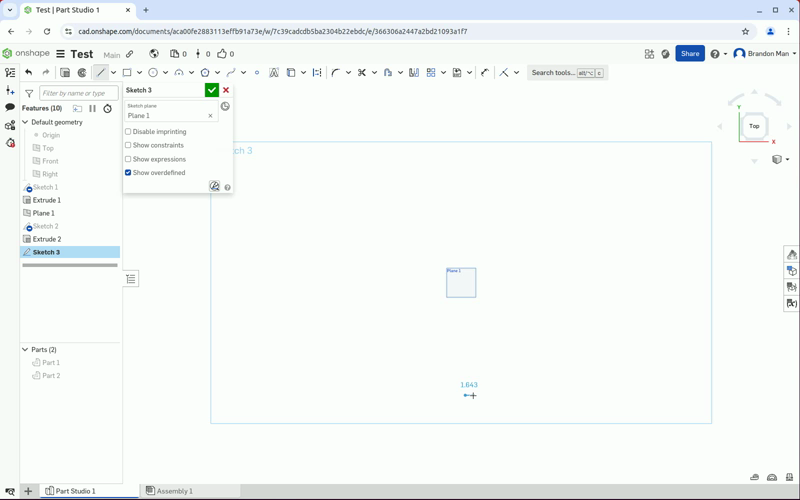
key_up(shift)
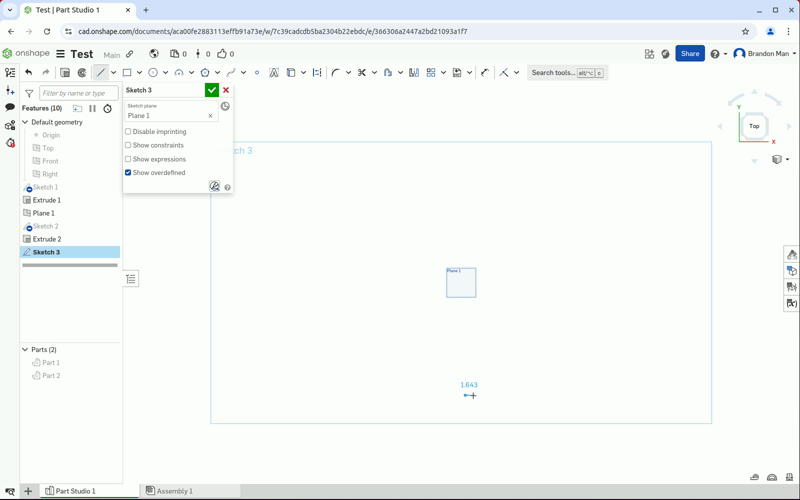
key_down(shift)
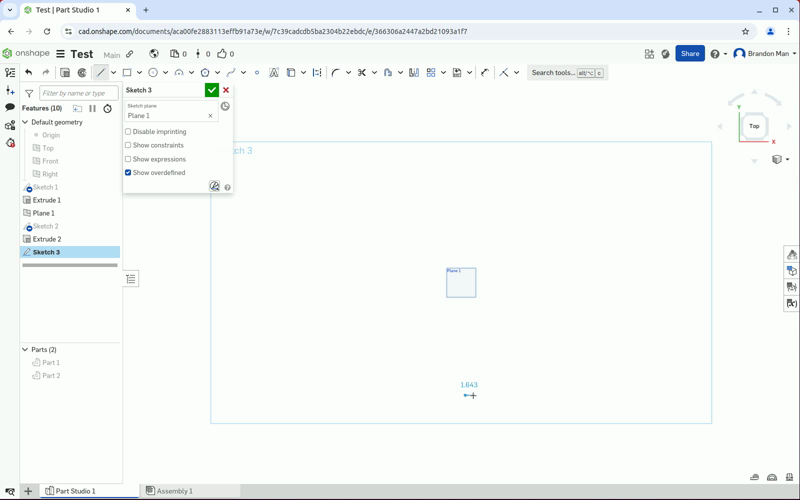
mouse_move(503, 395)
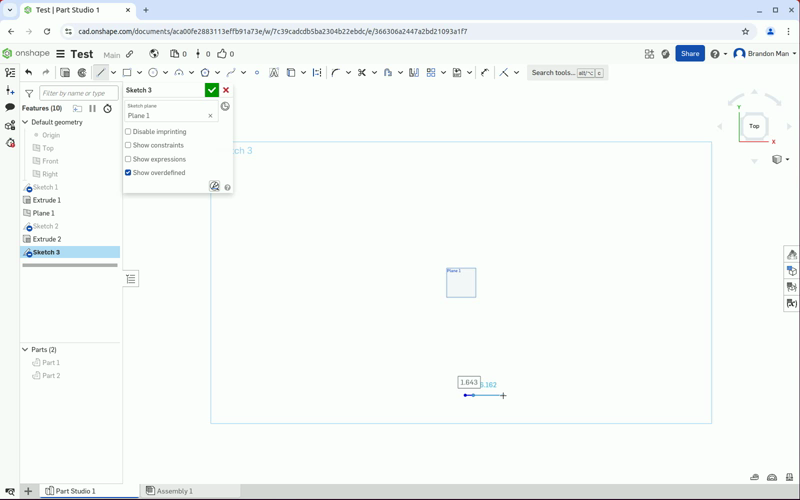
mouse_move(473, 372)
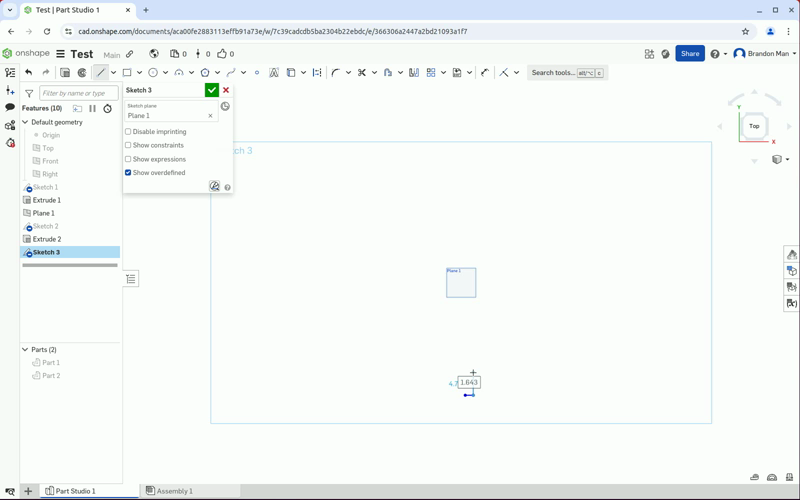
click(473, 372)
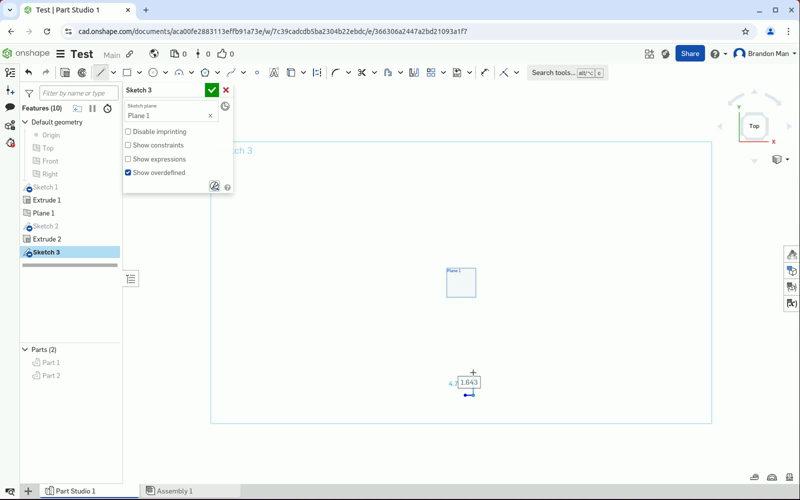
key_up(shift)
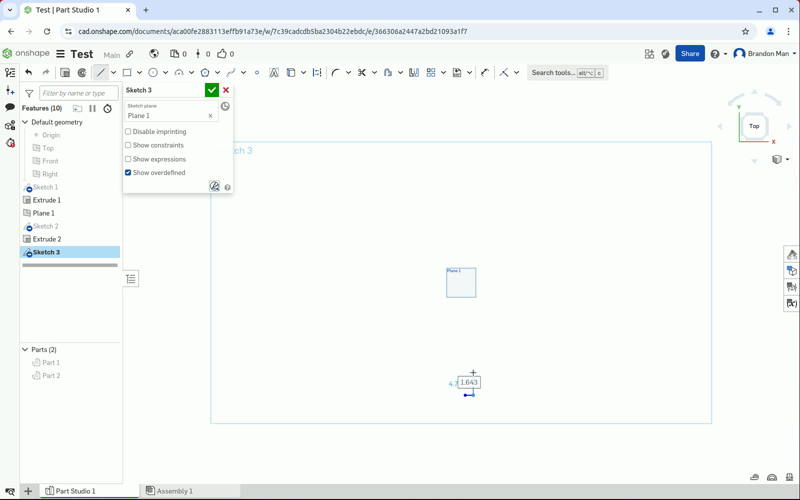
key_down(shift)
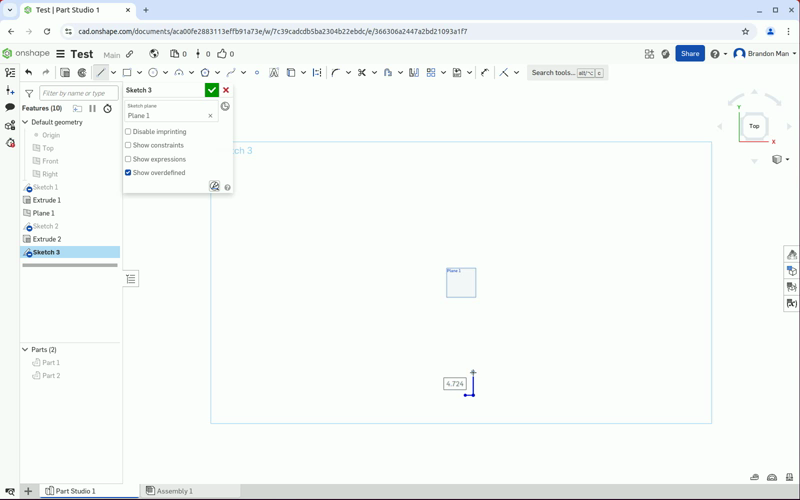
mouse_move(503, 372)
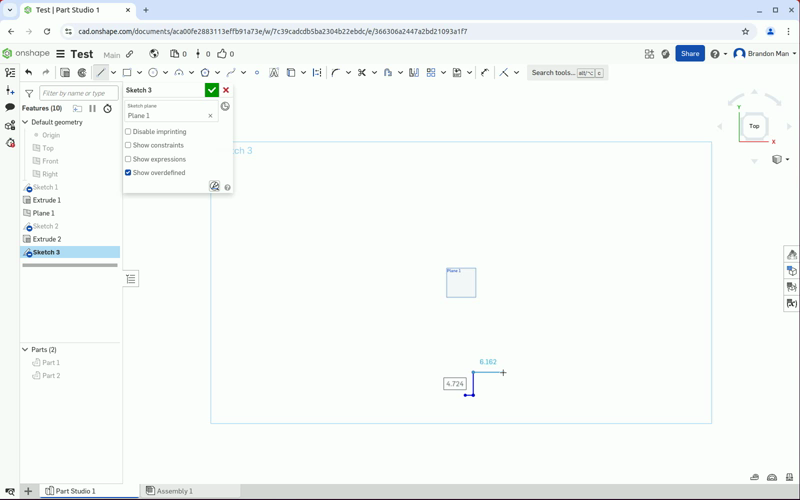
mouse_move(465, 372)
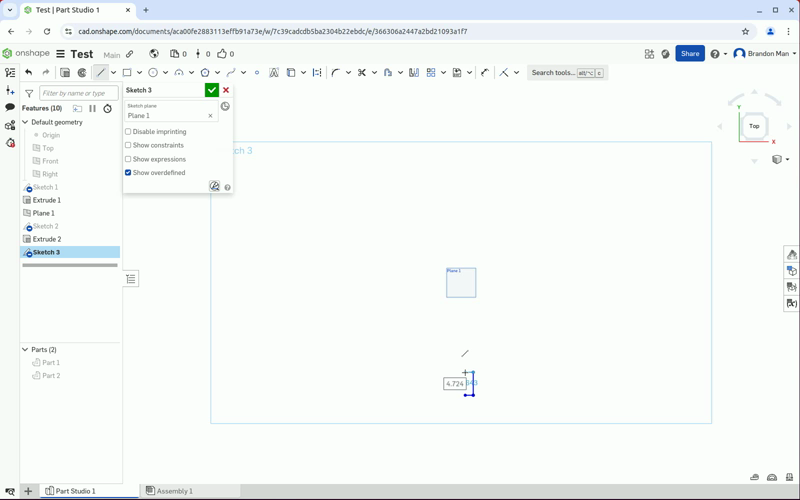
click(465, 372)
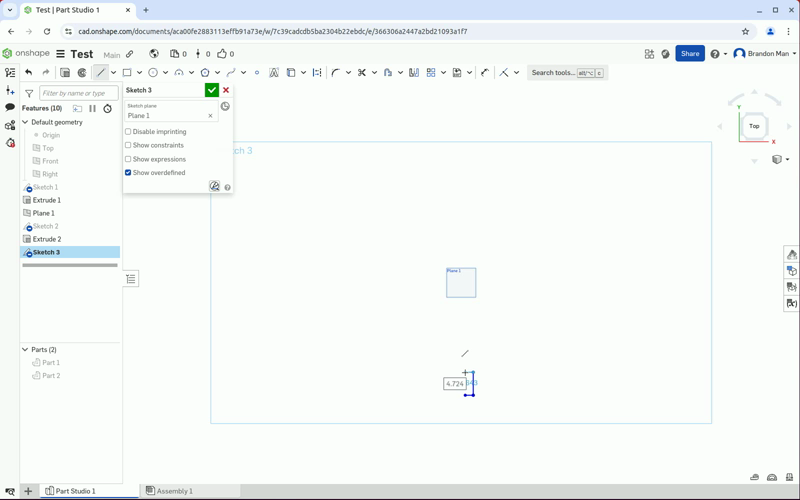
key_up(shift)
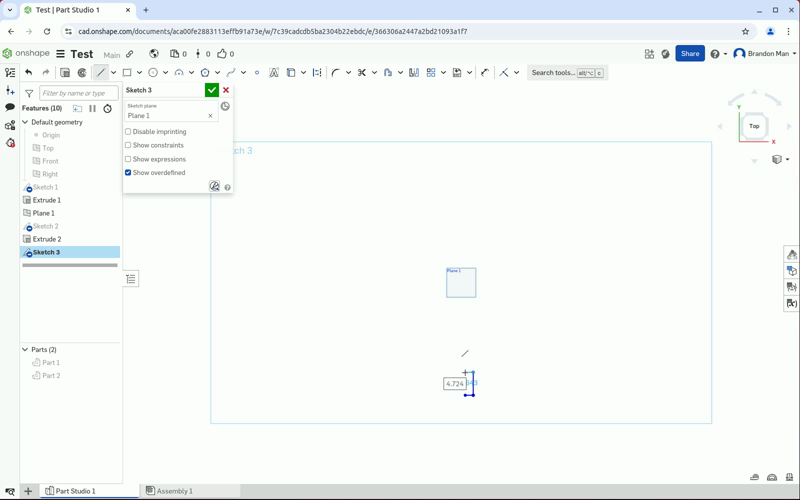
mouse_move(495, 372)
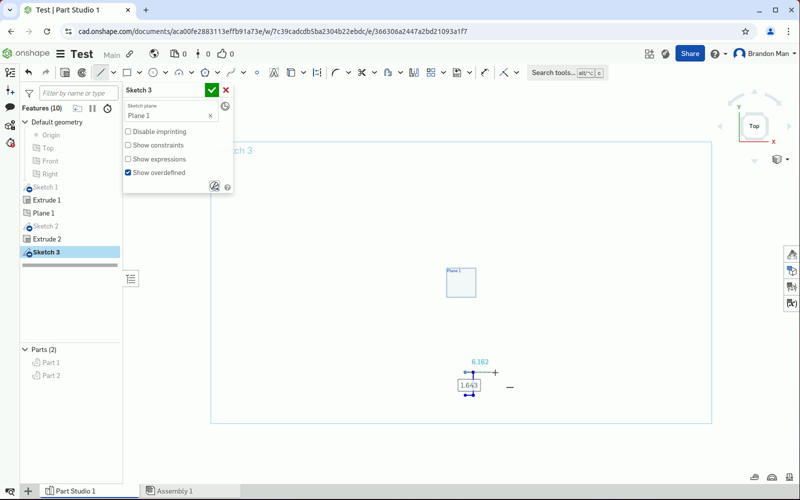
key_down(shift)
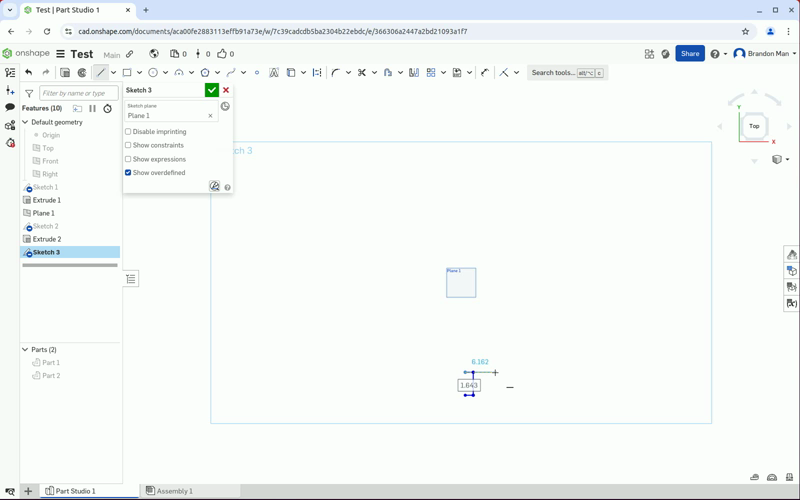
mouse_move(465, 395)
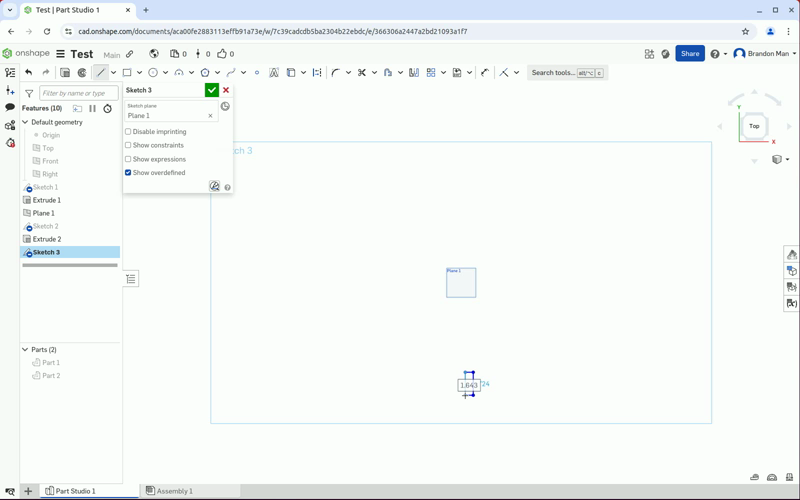
key_up(shift)
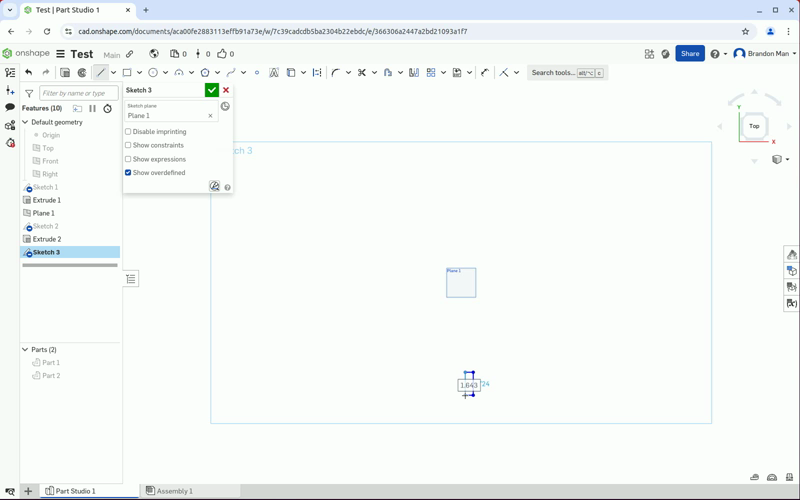
click(465, 395)
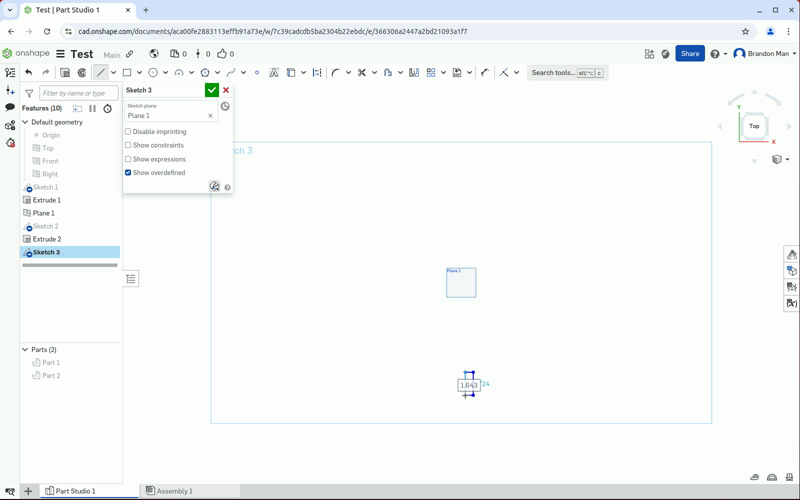
key(esc)
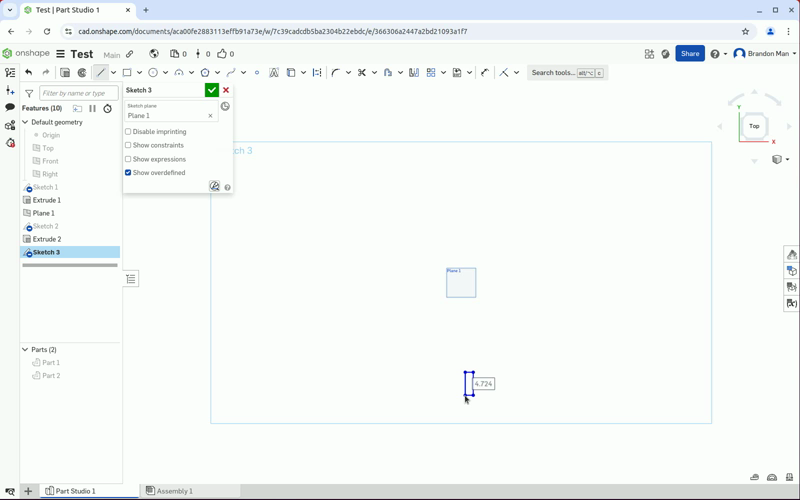
mouse_move(466, 374)
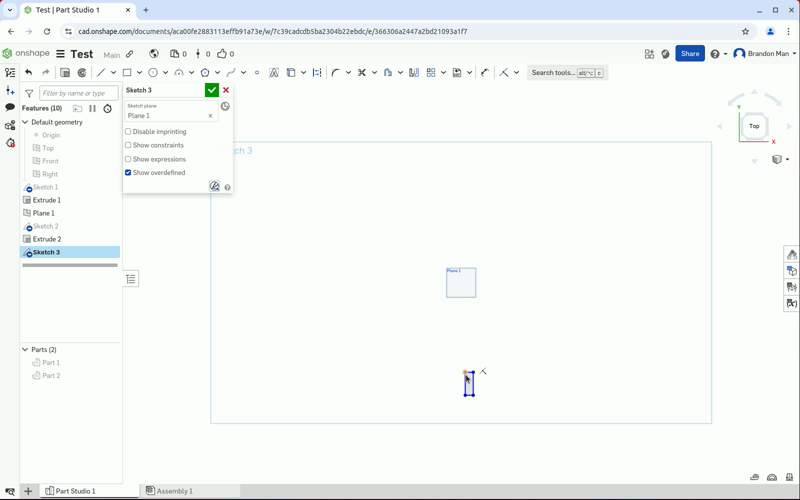
scroll(6)
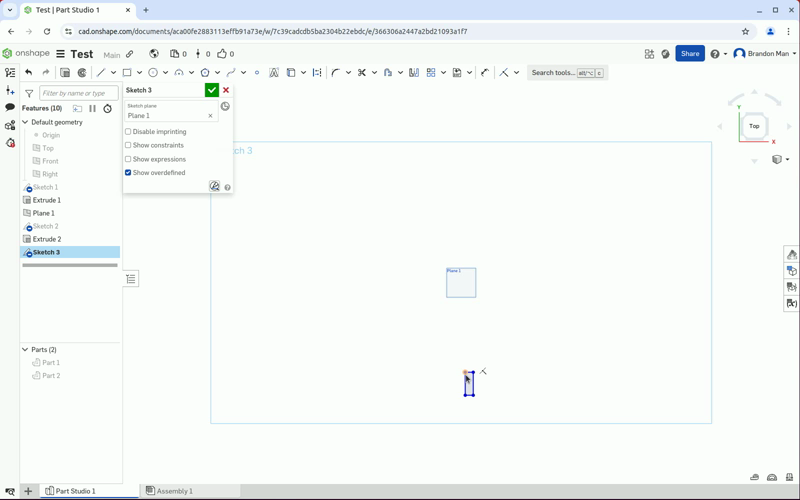
scroll(6)
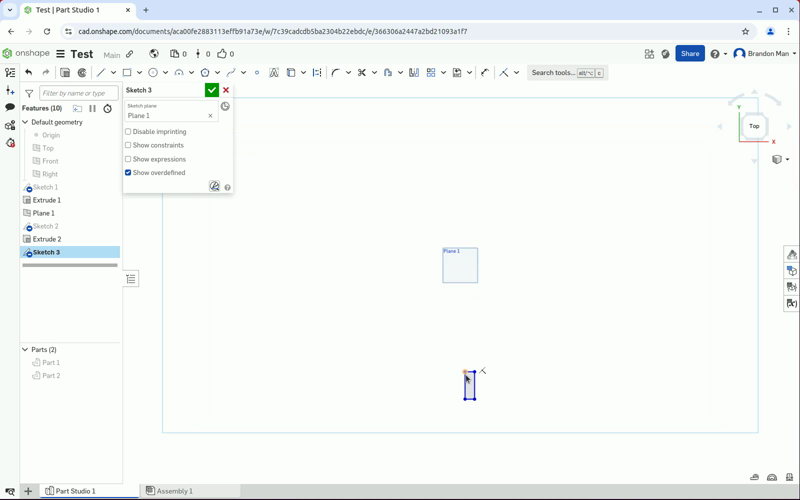
scroll(6)
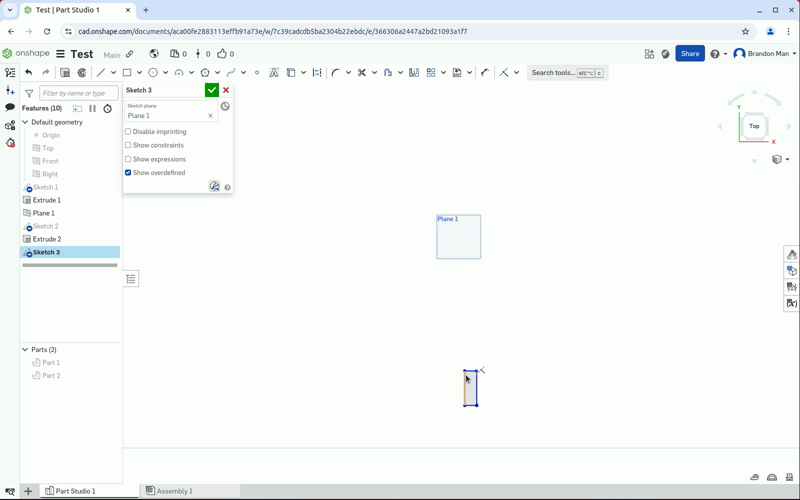
scroll(6)
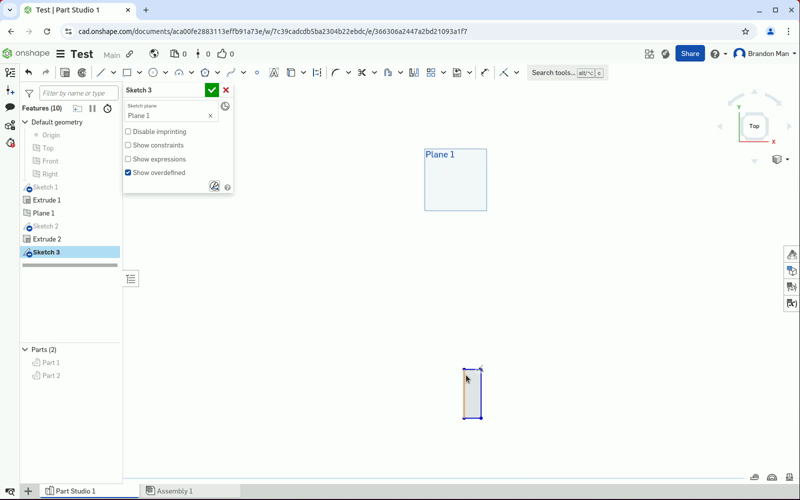
scroll(6)
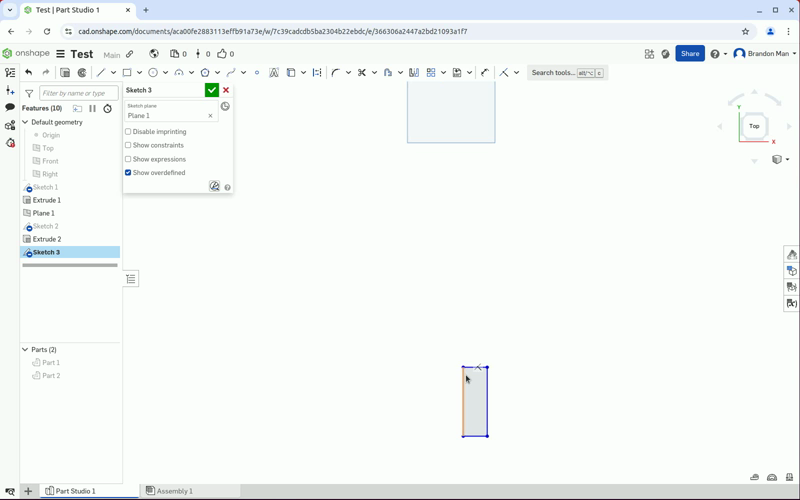
scroll(6)
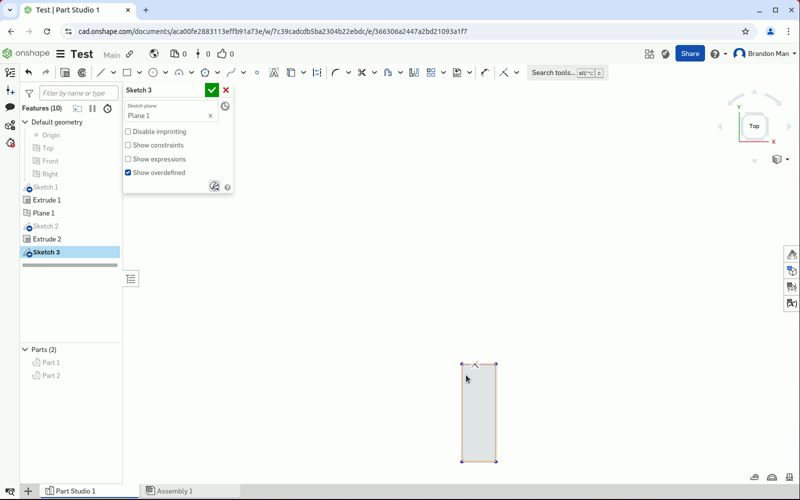
scroll(6)
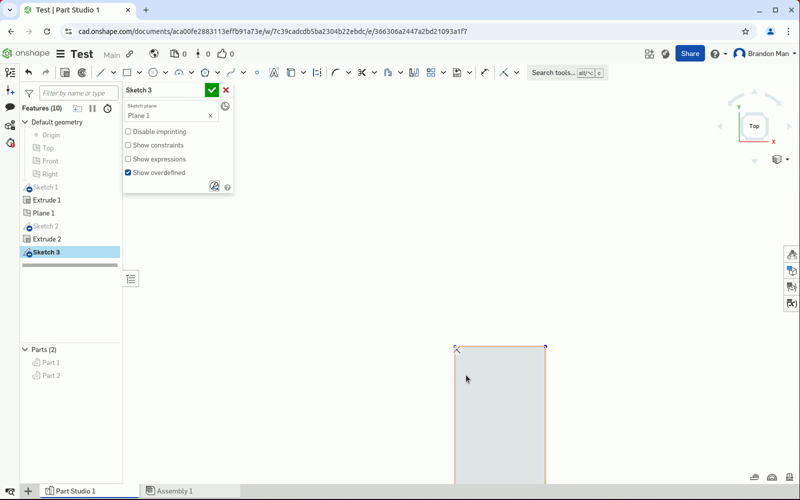
click(466, 374)
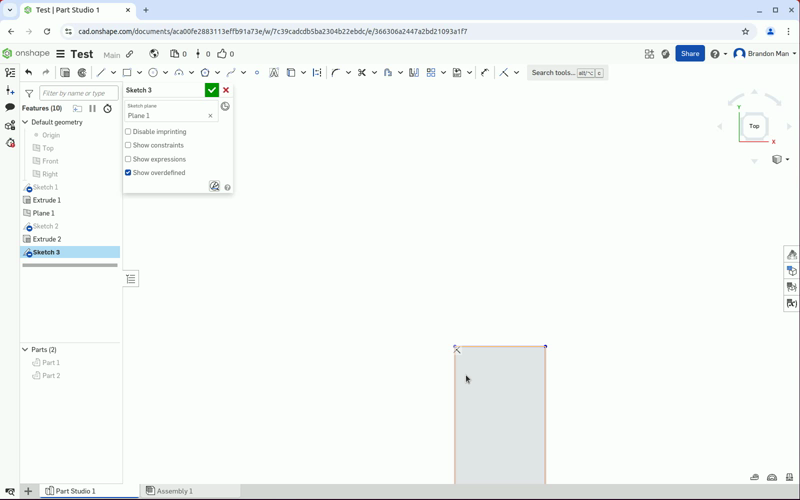
scroll(-6)
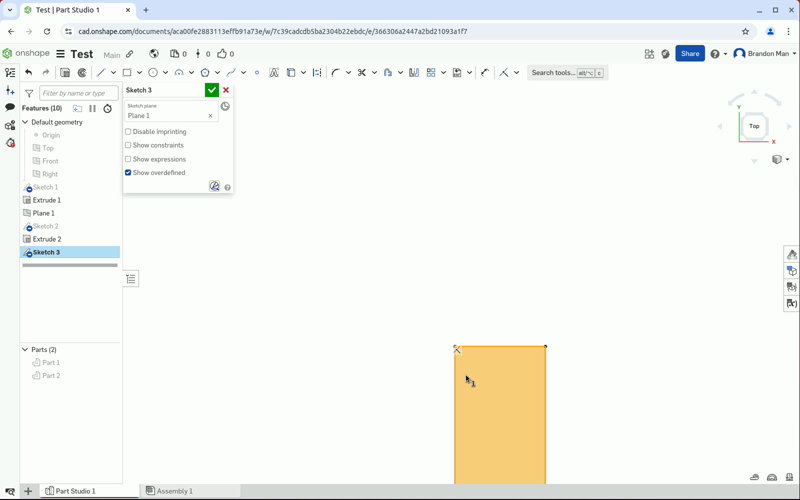
scroll(-6)
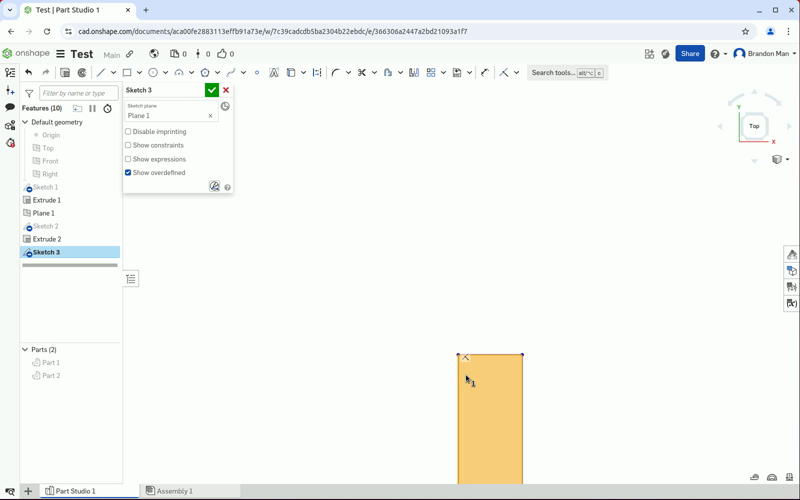
scroll(-6)
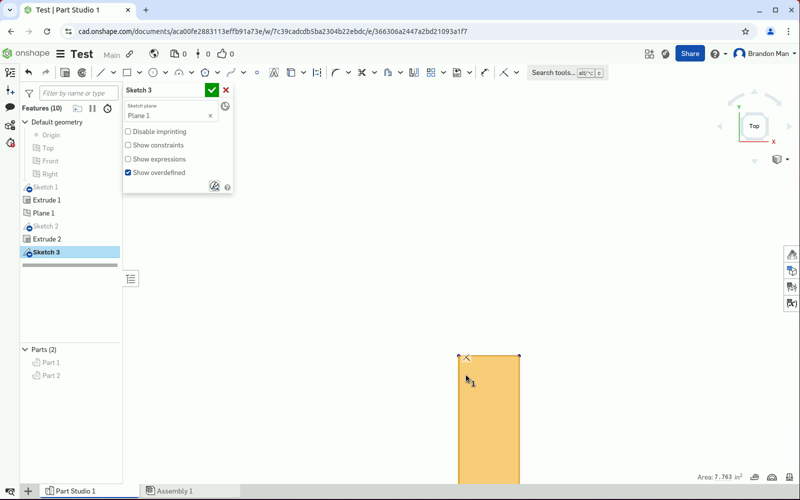
scroll(-6)
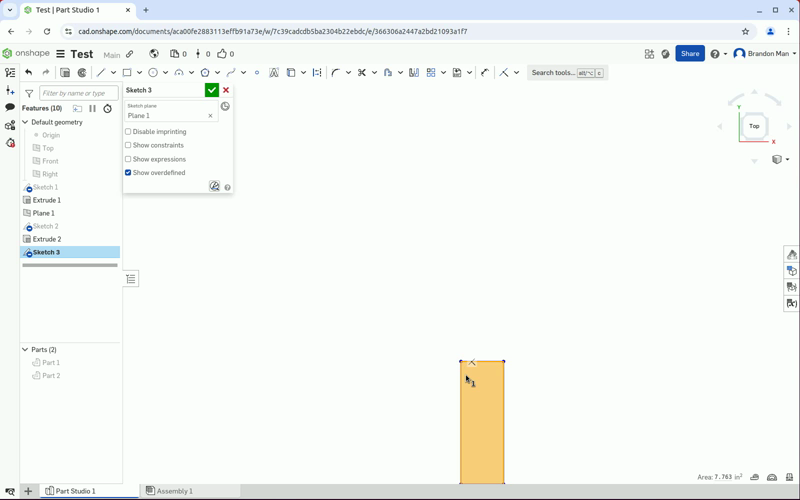
scroll(-6)
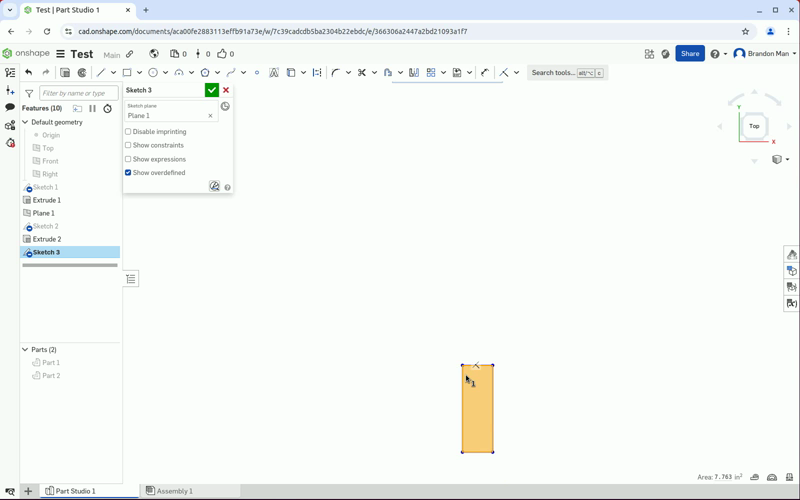
scroll(-6)
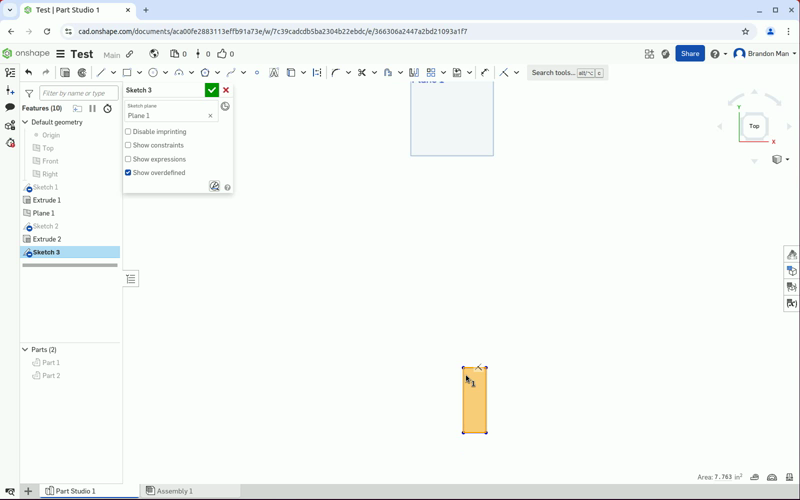
scroll(-6)
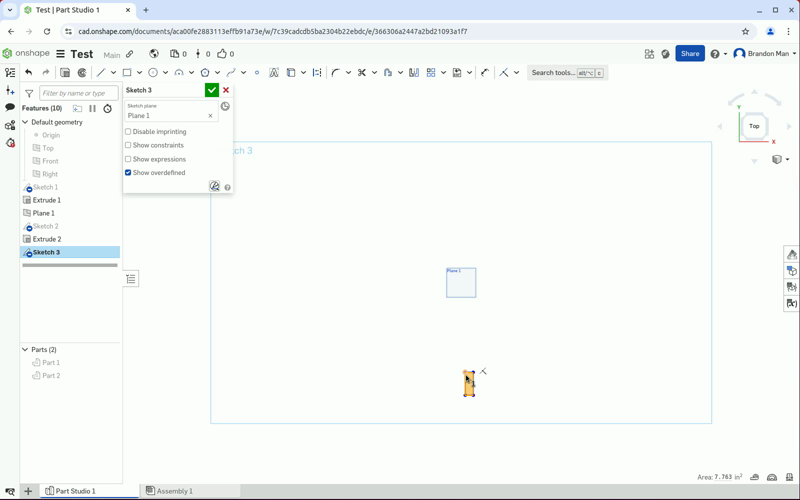
mouse_move(73, 352)
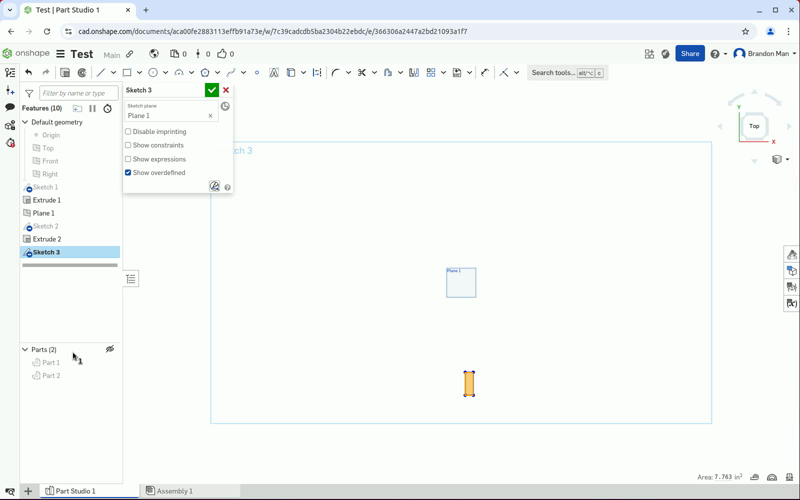
key(shift+y)
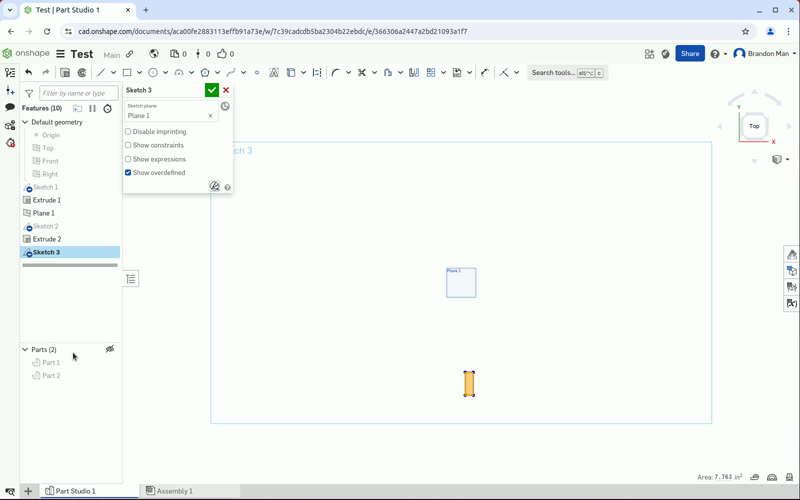
key(shift+e)
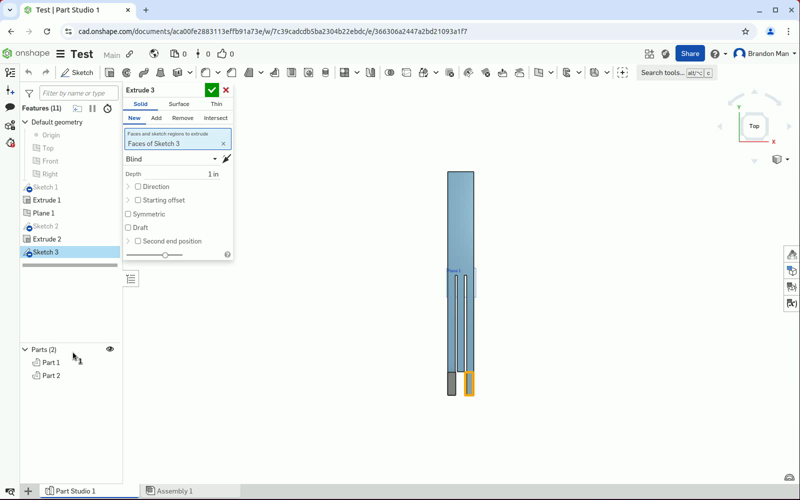
mouse_move(143, 106)
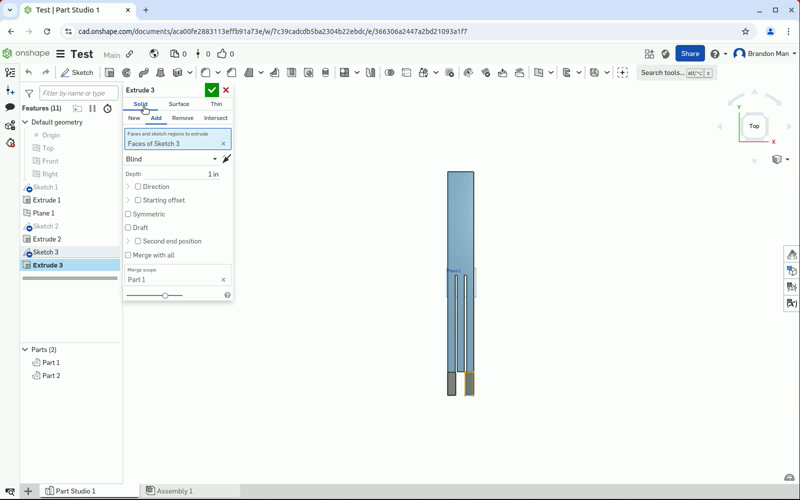
click(143, 106)
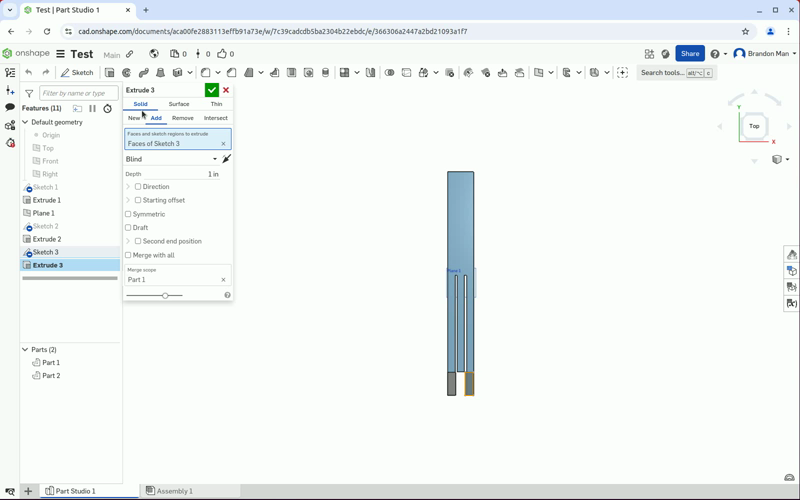
mouse_move(137, 120)
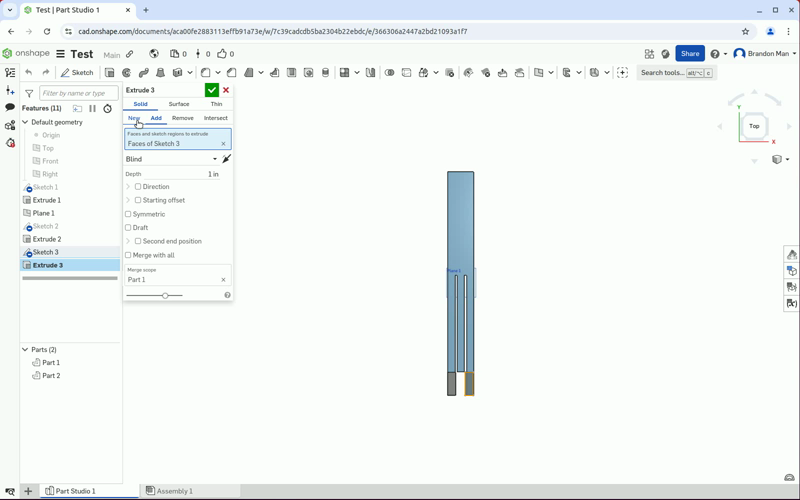
click(137, 120)
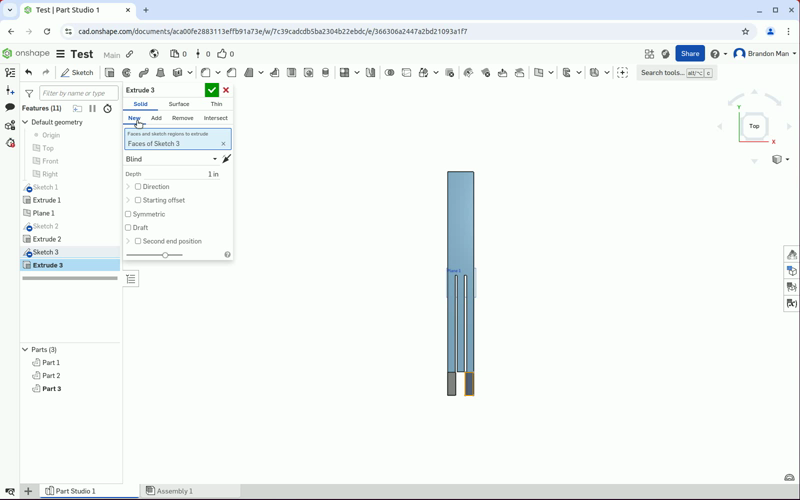
key(tab, 4)
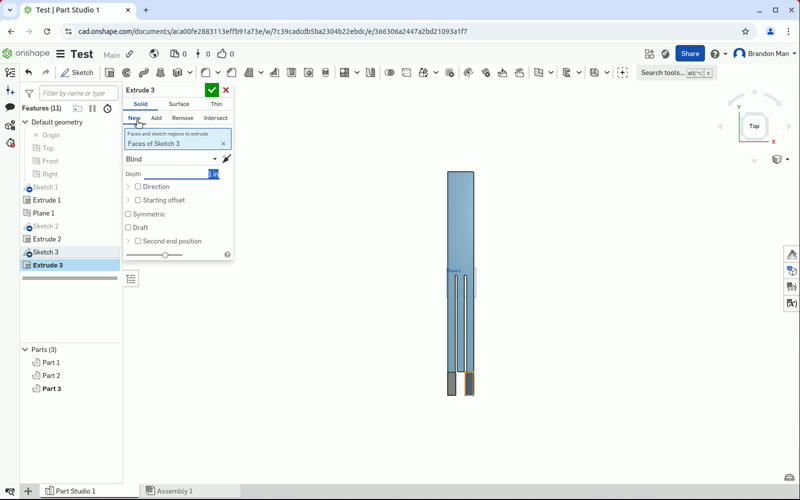
text(0.963)
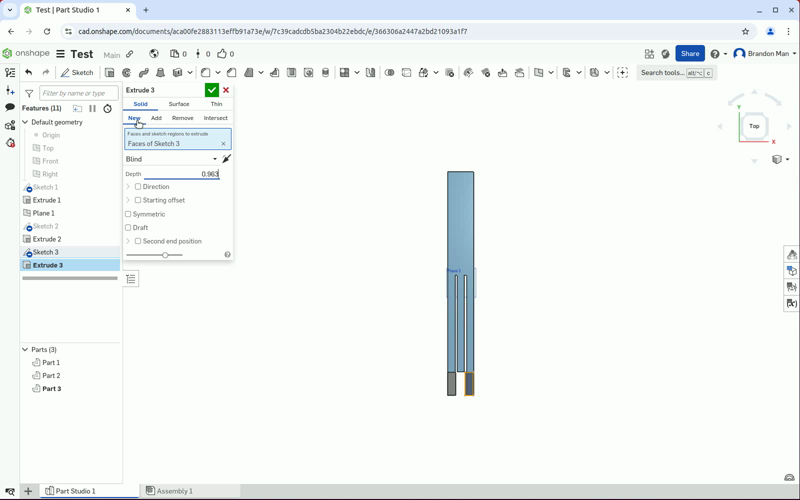
key(enter)
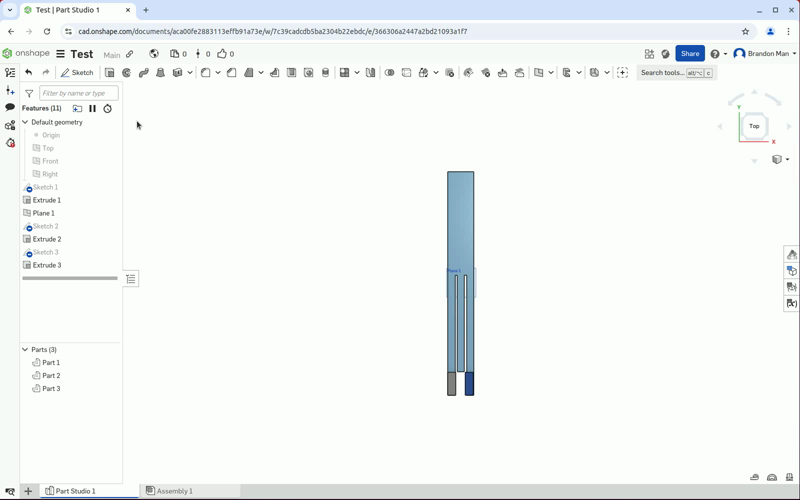
key(shift+h)
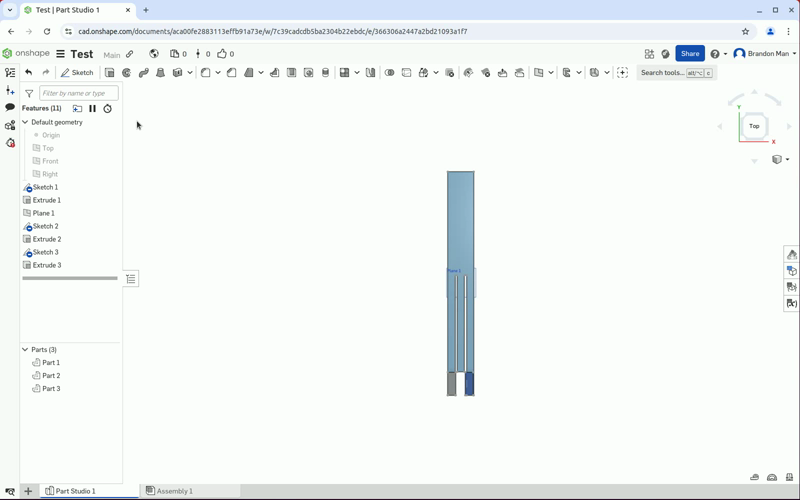
key(shift+h)
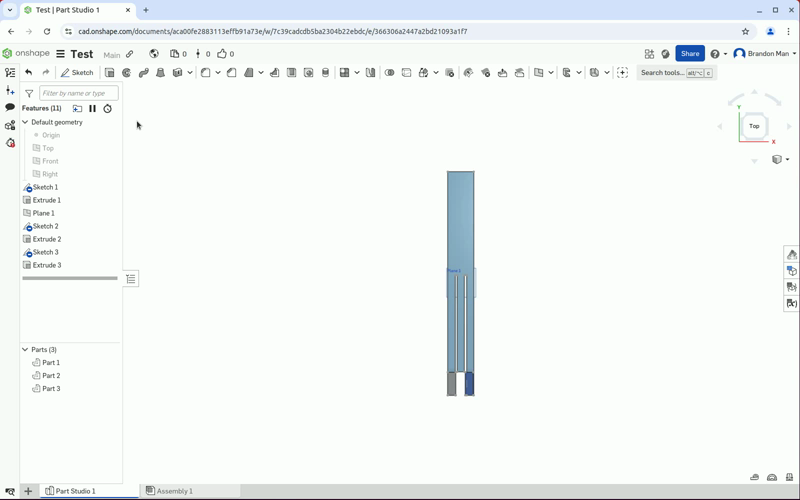
key(shift+7)
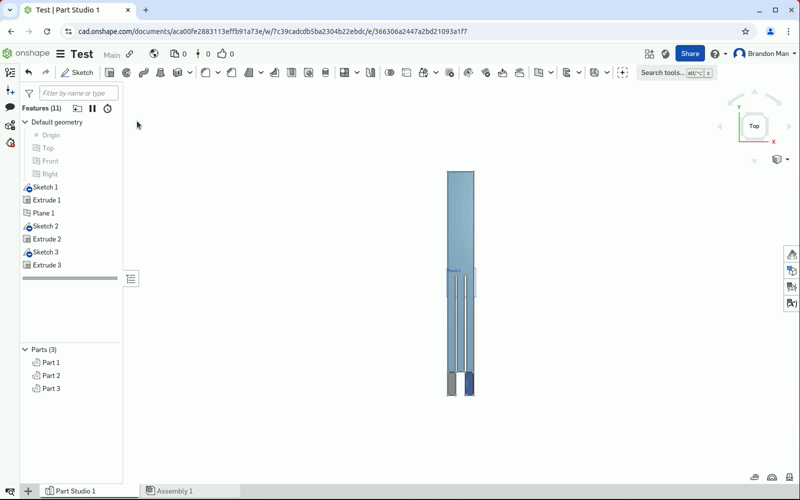
key(up, 3)
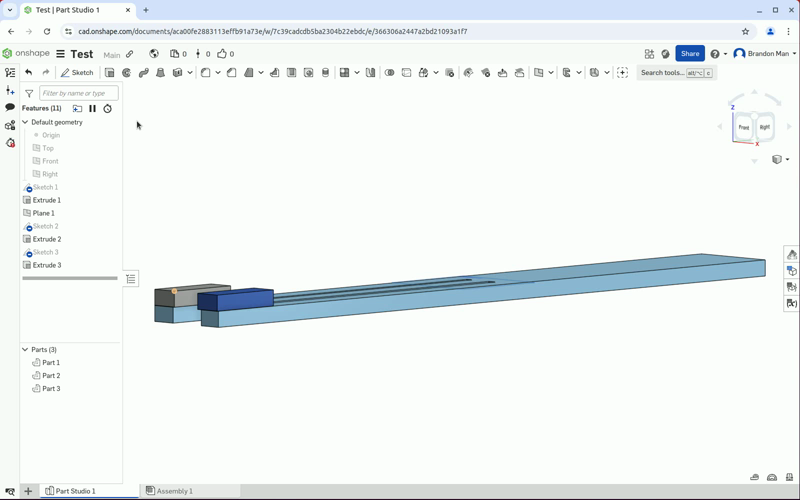
key(left, 3)
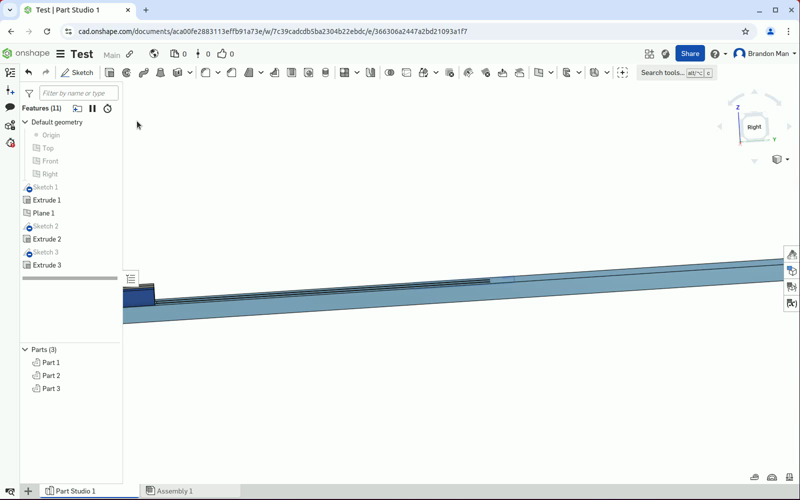
key(right, 3)
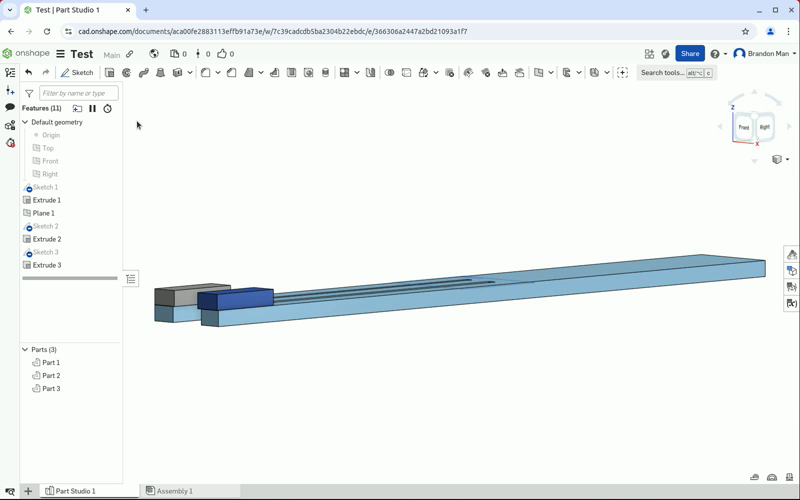
key(down, 3)
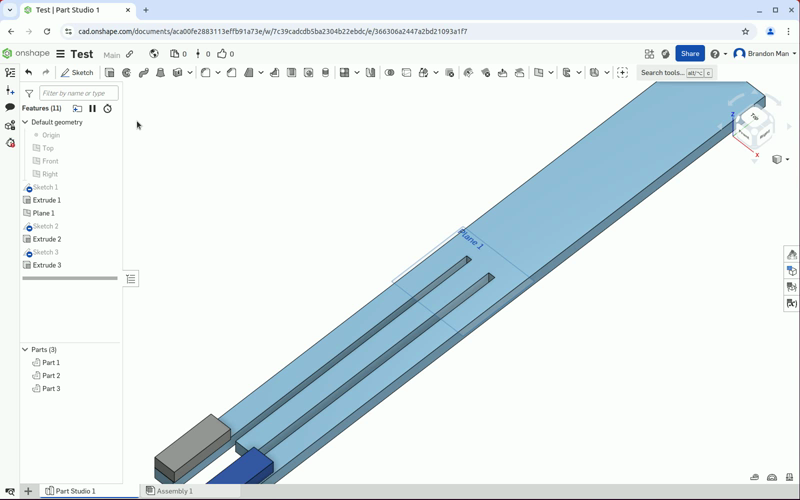
mouse_move(73, 189)
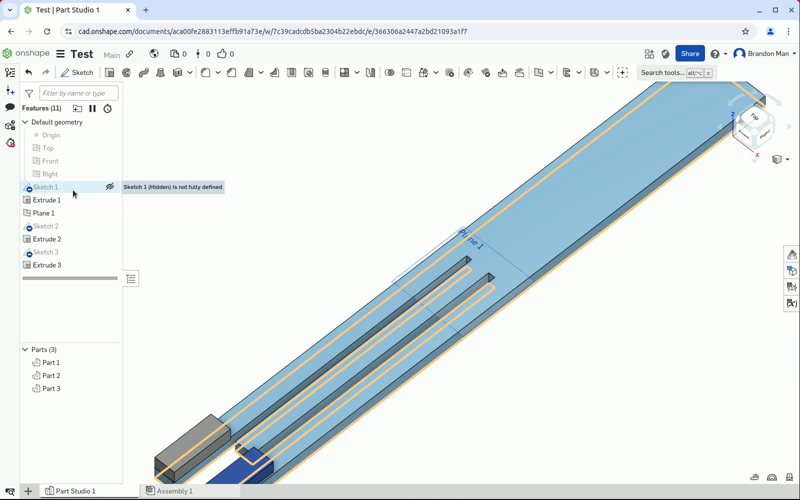
click(73, 189)